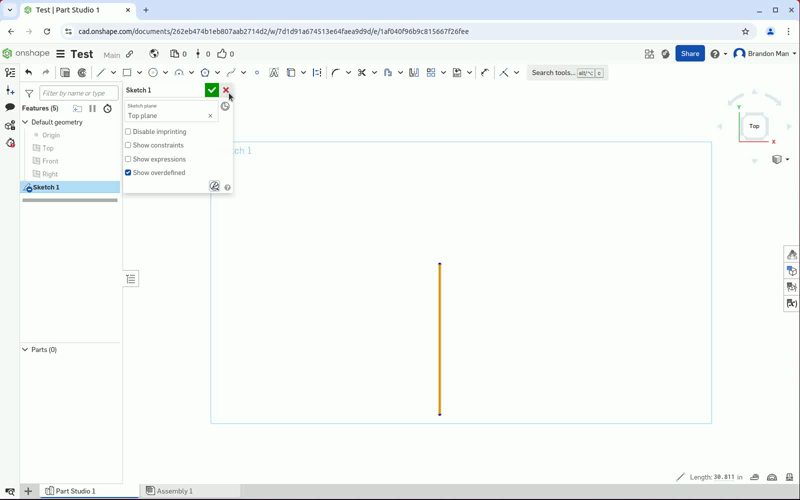
key(shift+h)
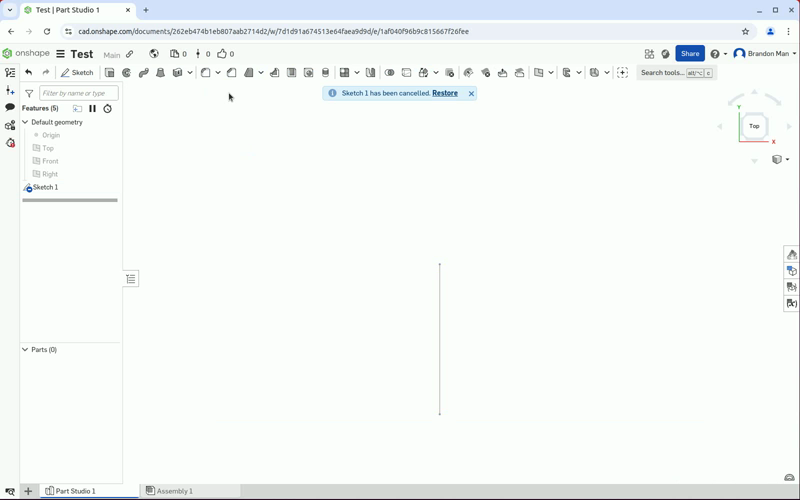
key(shift+s)
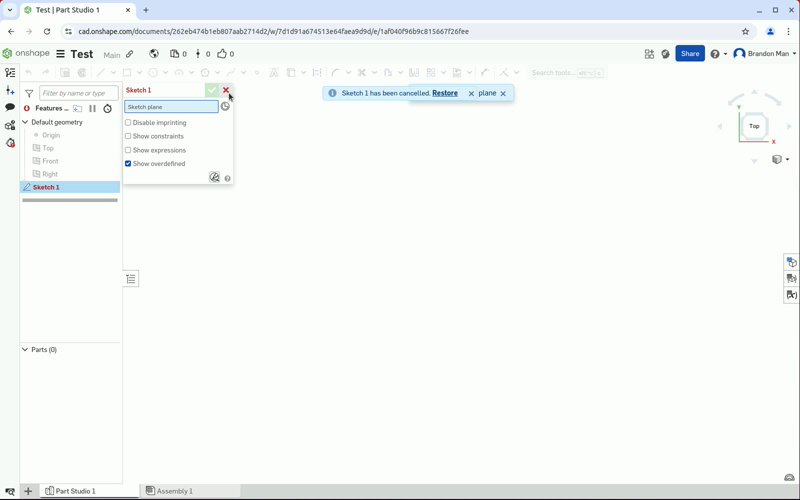
mouse_move(73, 150)
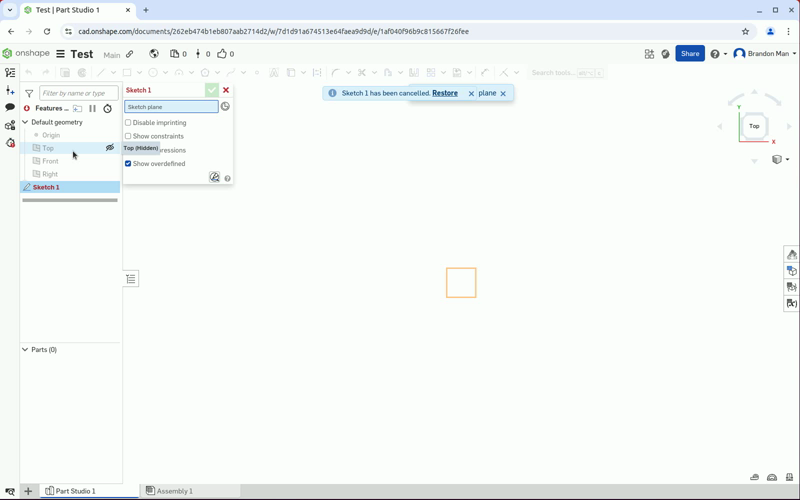
click(73, 150)
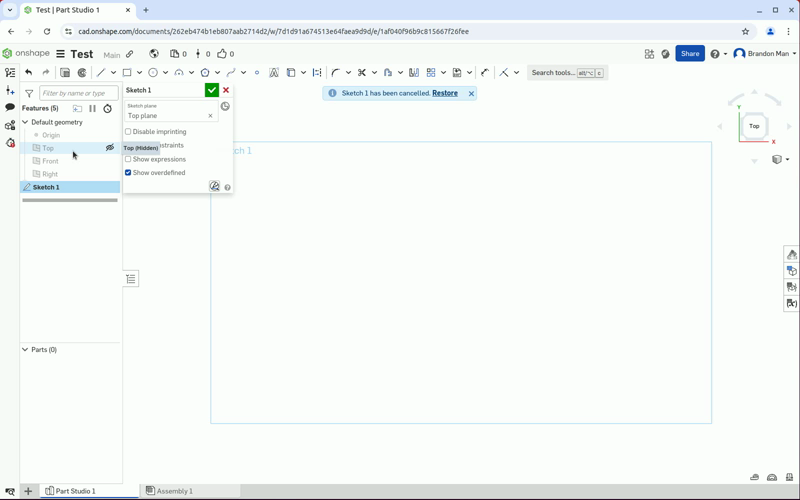
mouse_move(73, 352)
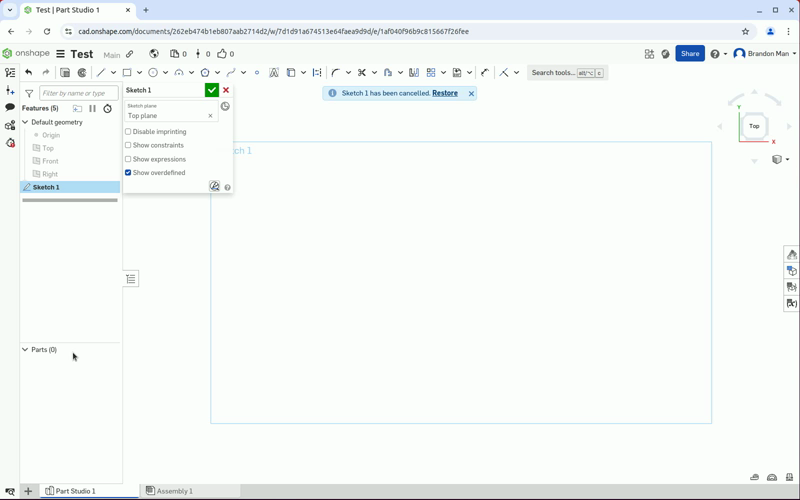
key(y)
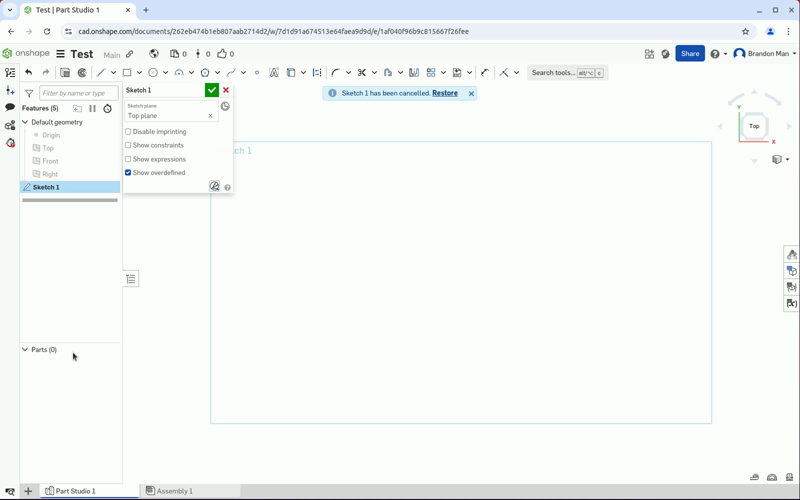
key(l)
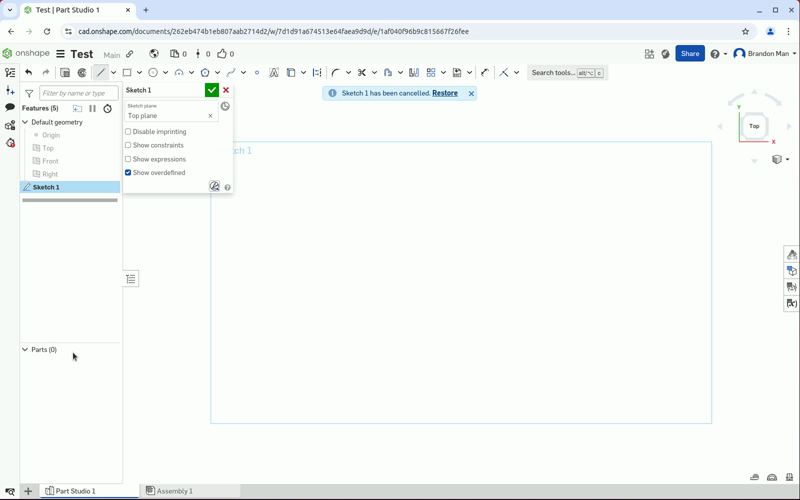
key_down(shift)
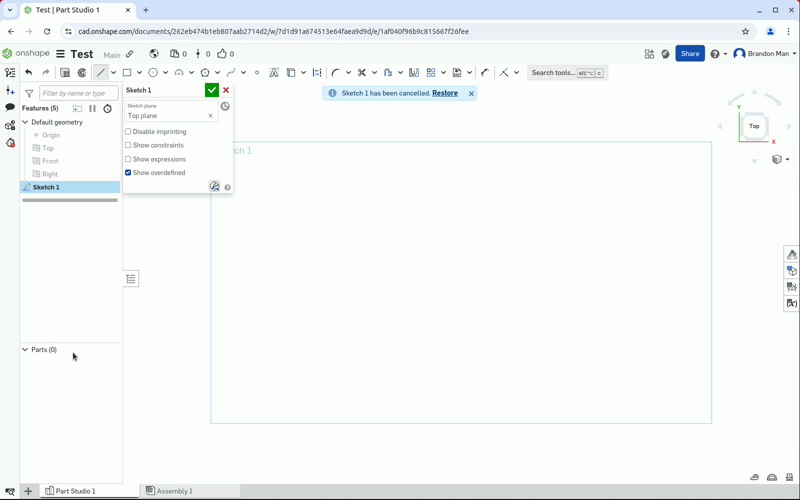
mouse_move(390, 245)
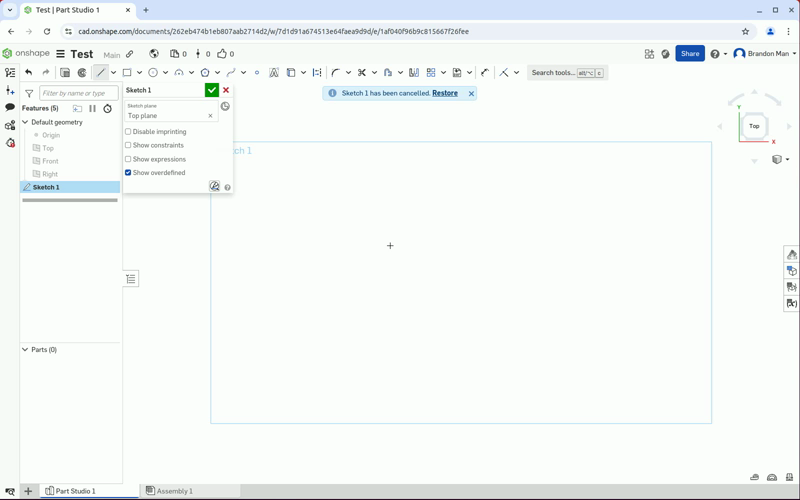
click(390, 245)
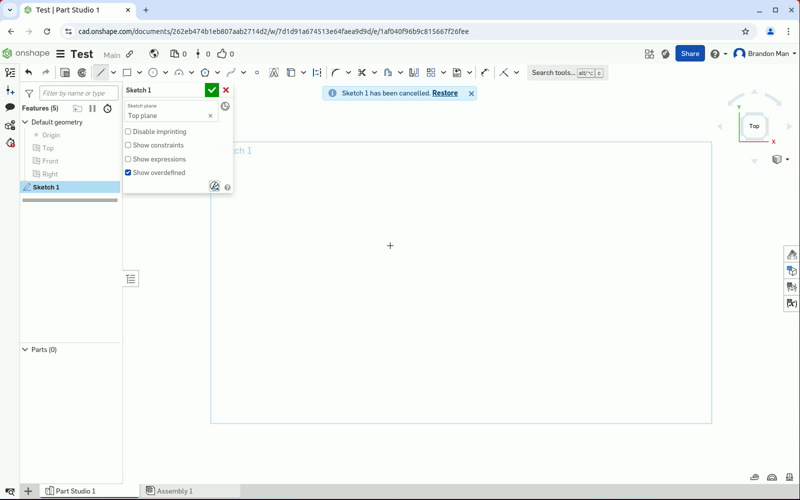
key_up(shift)
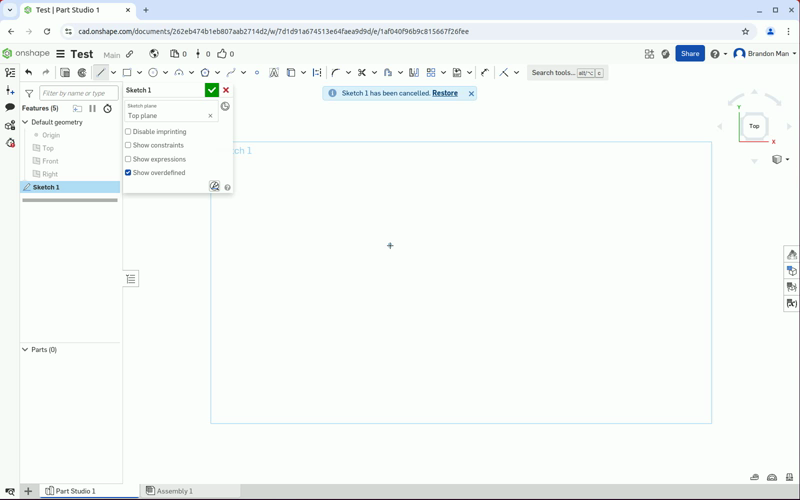
key_down(shift)
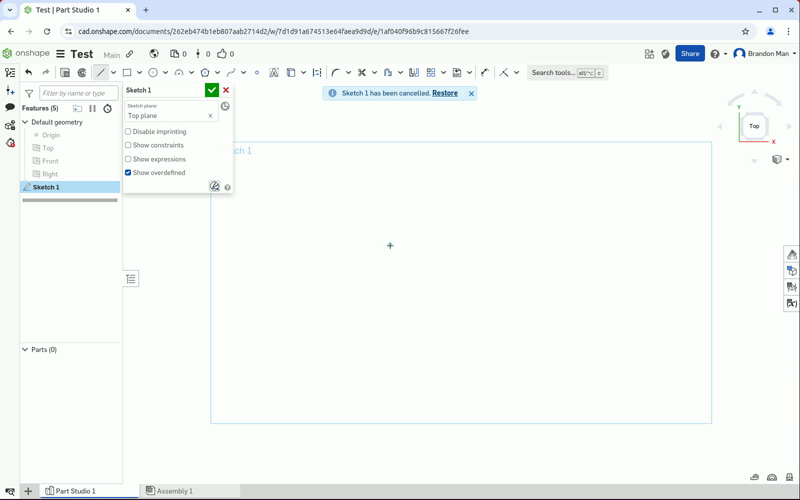
mouse_move(465, 245)
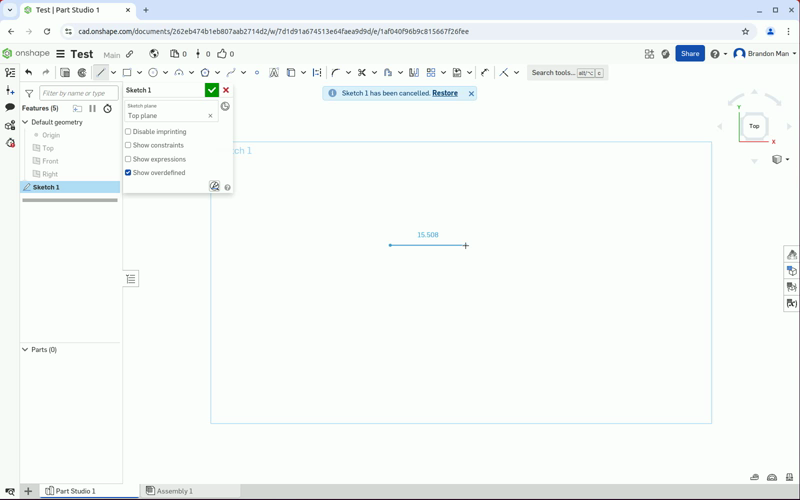
click(465, 245)
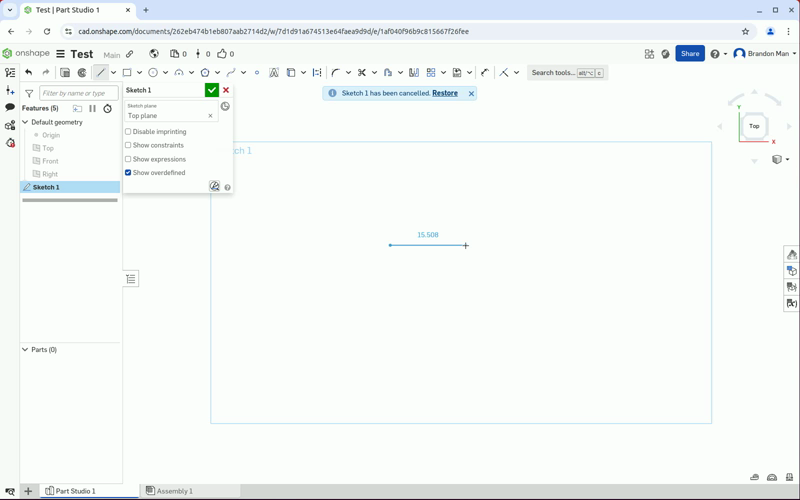
key_up(shift)
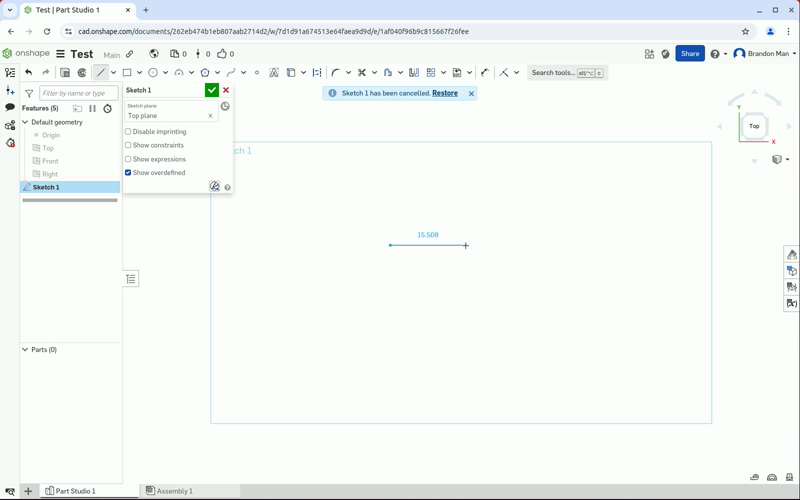
key_down(shift)
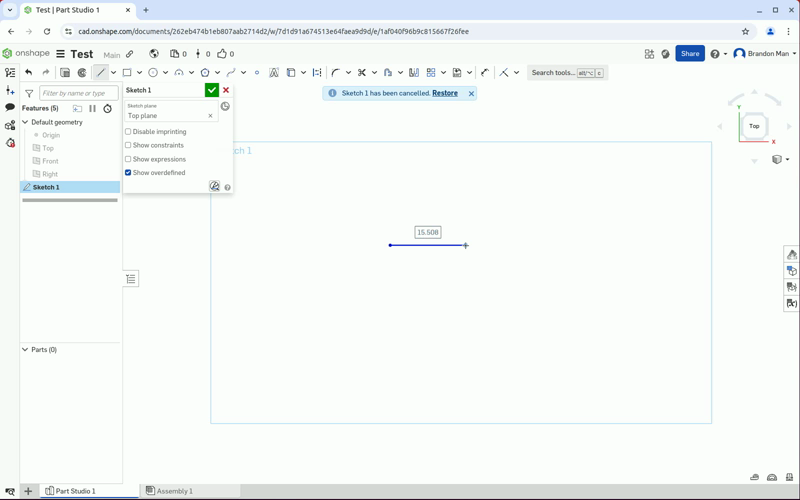
mouse_move(495, 245)
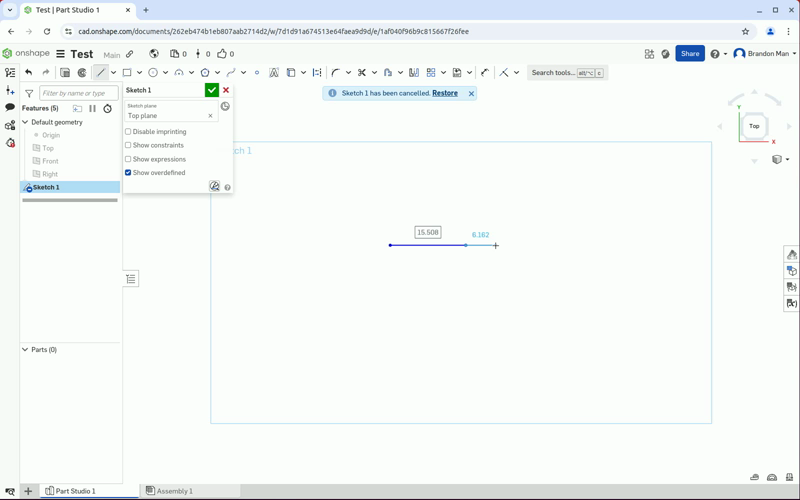
mouse_move(465, 219)
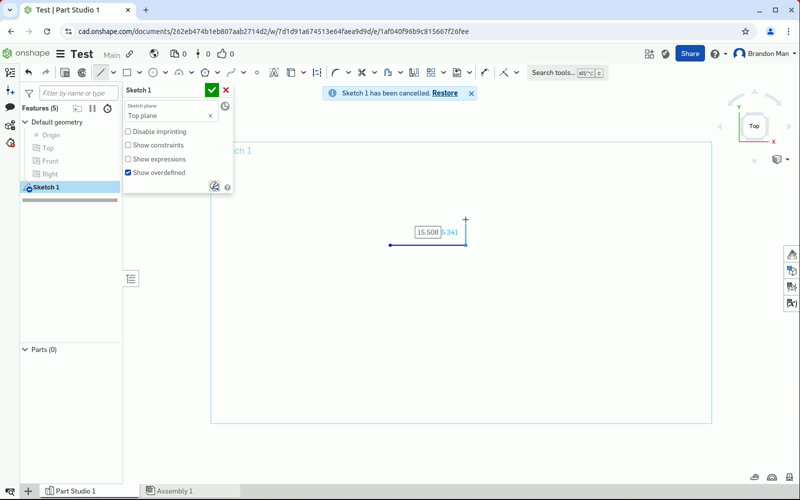
click(465, 219)
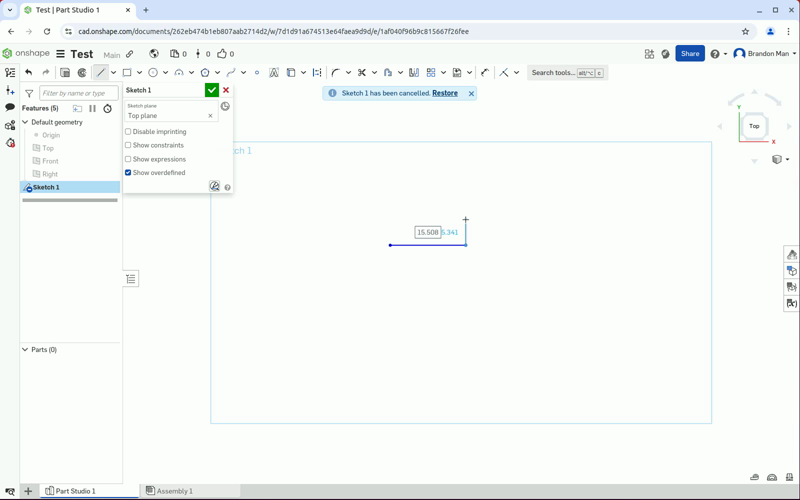
key_up(shift)
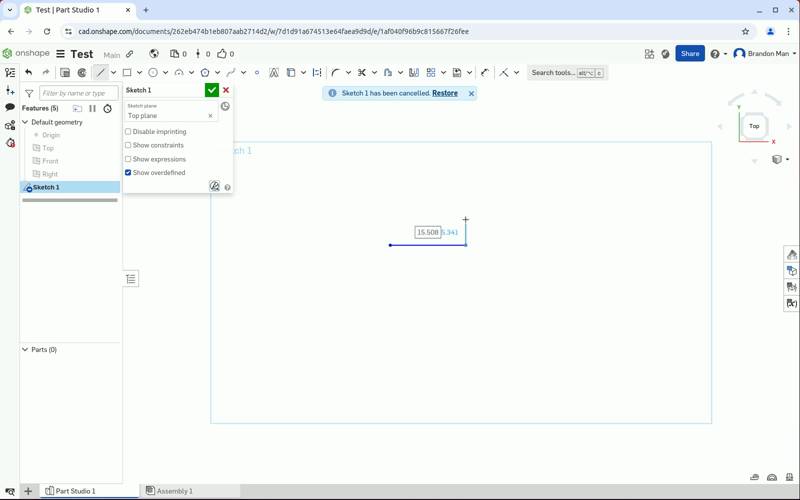
key_down(shift)
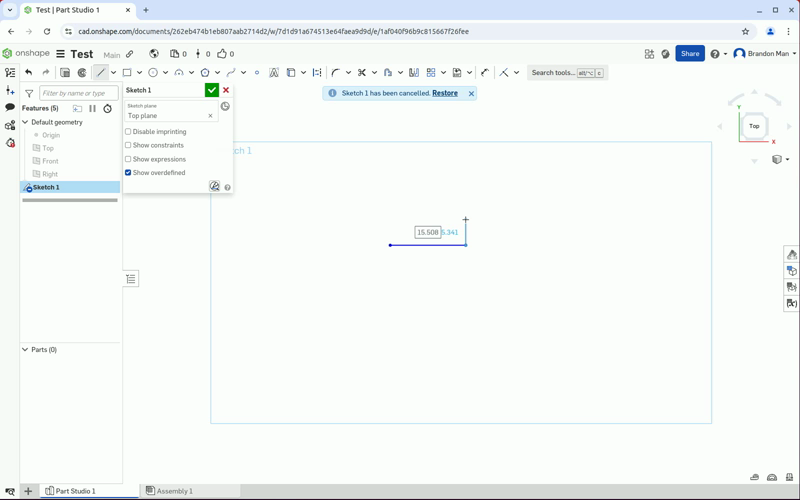
mouse_move(495, 219)
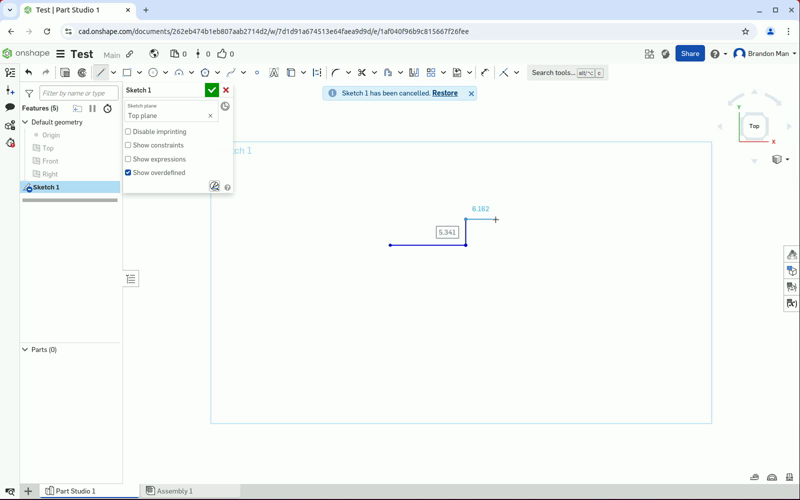
mouse_move(451, 219)
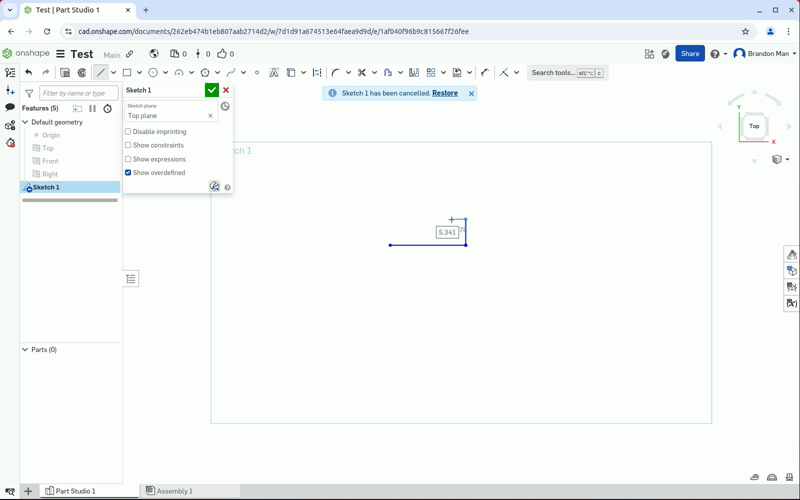
click(451, 219)
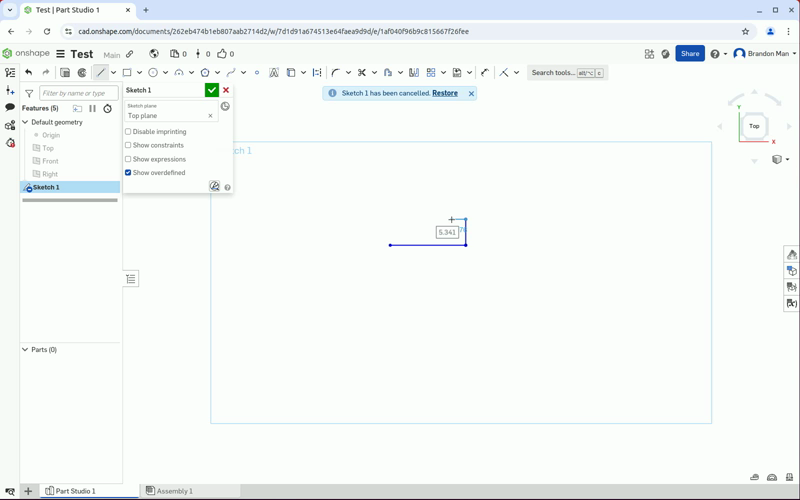
key_up(shift)
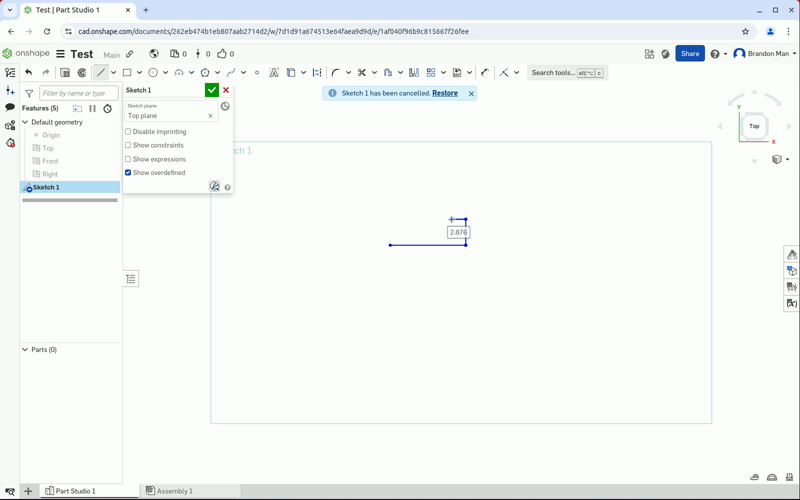
key_down(shift)
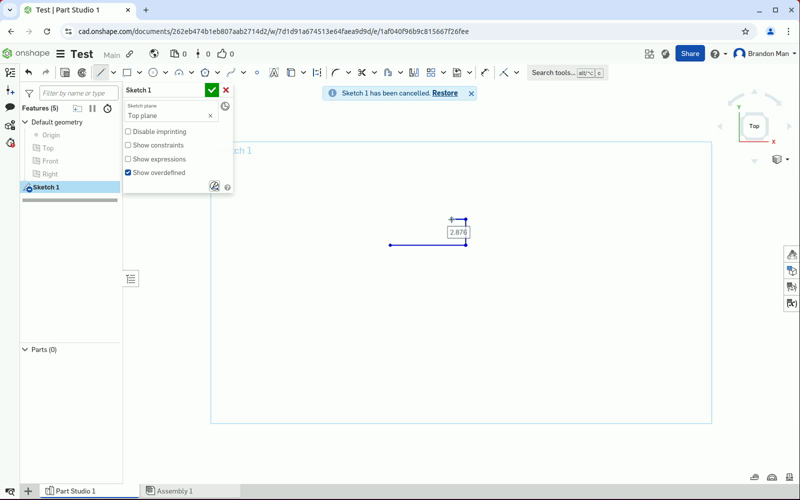
mouse_move(481, 219)
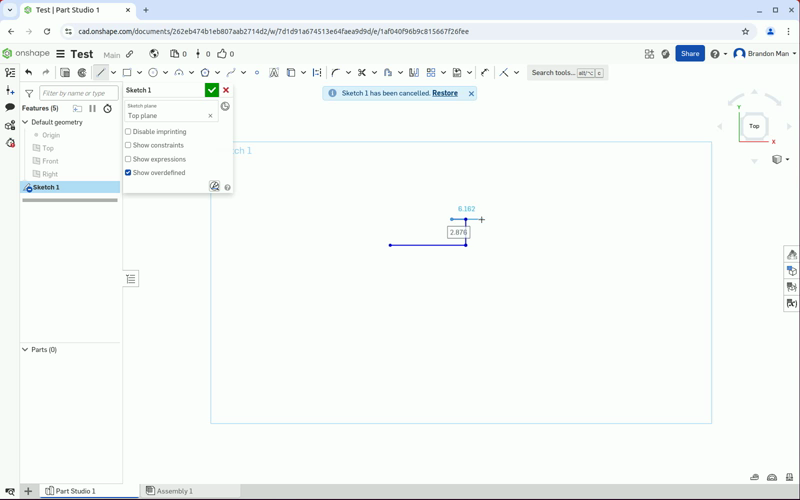
mouse_move(451, 196)
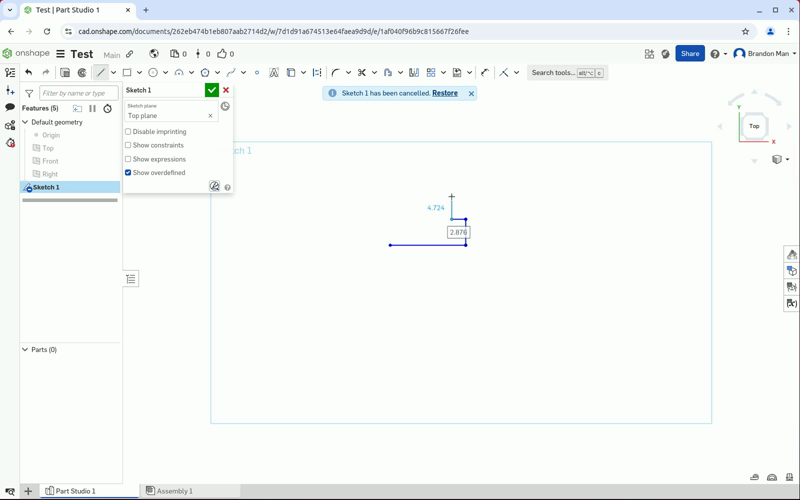
click(451, 196)
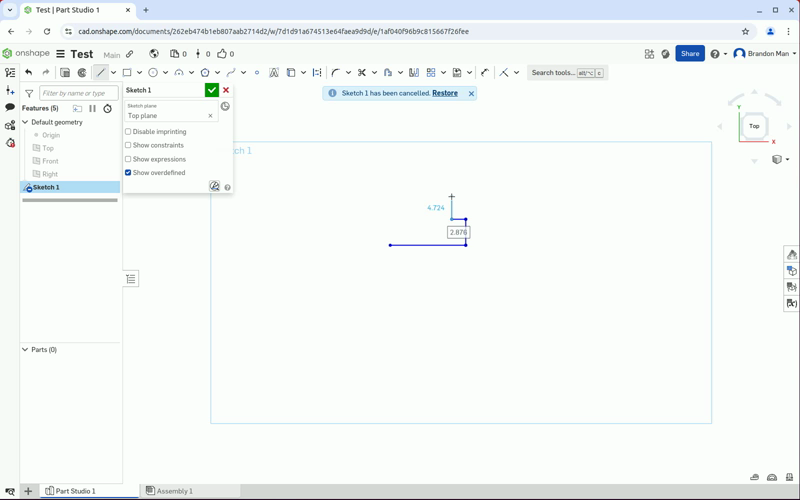
key_up(shift)
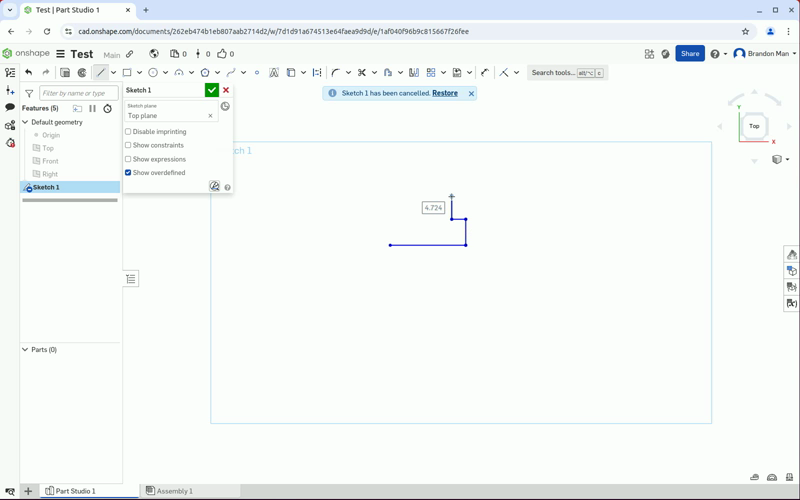
key_down(shift)
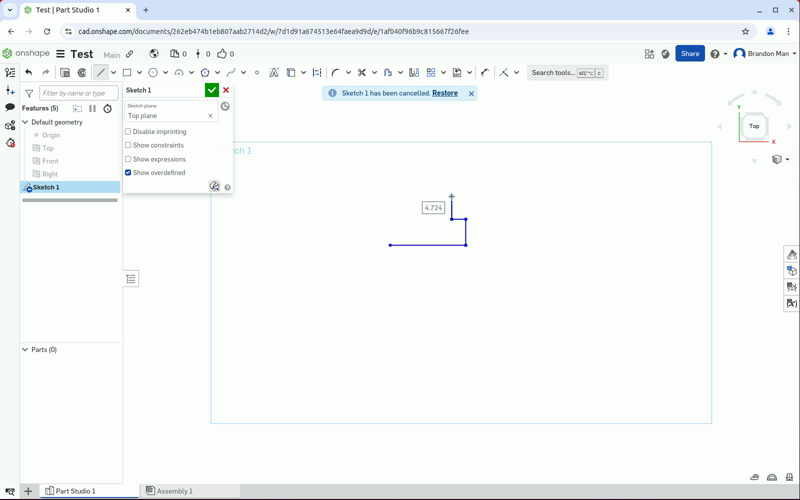
mouse_move(481, 196)
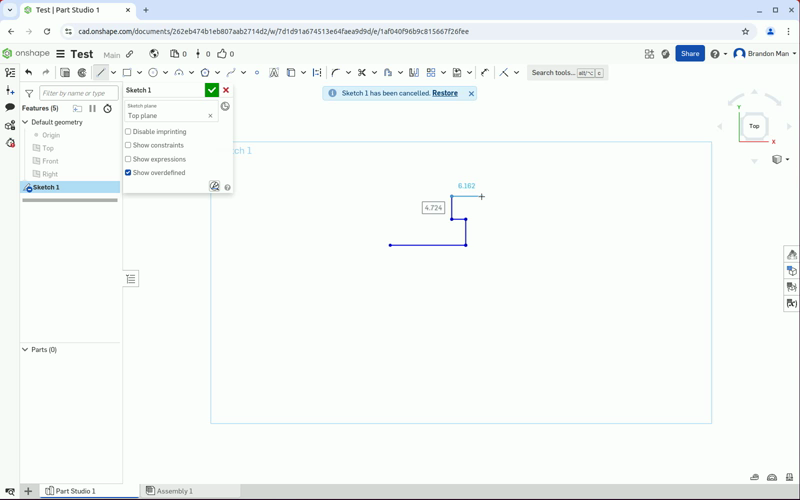
mouse_move(465, 196)
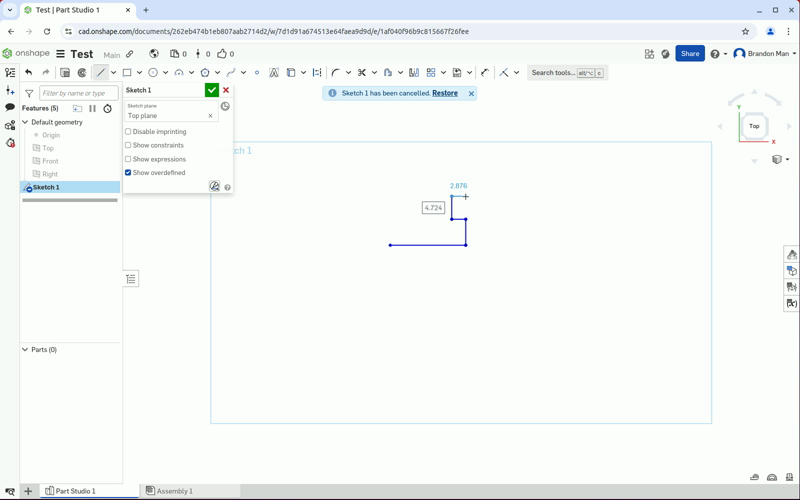
click(465, 196)
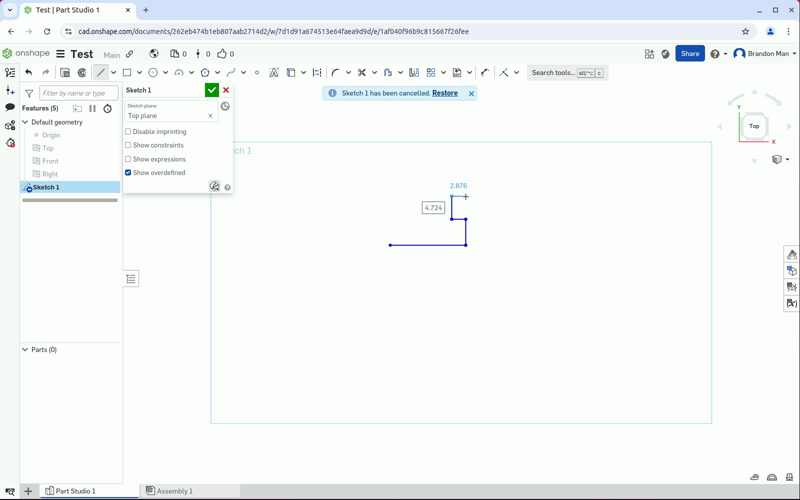
key_up(shift)
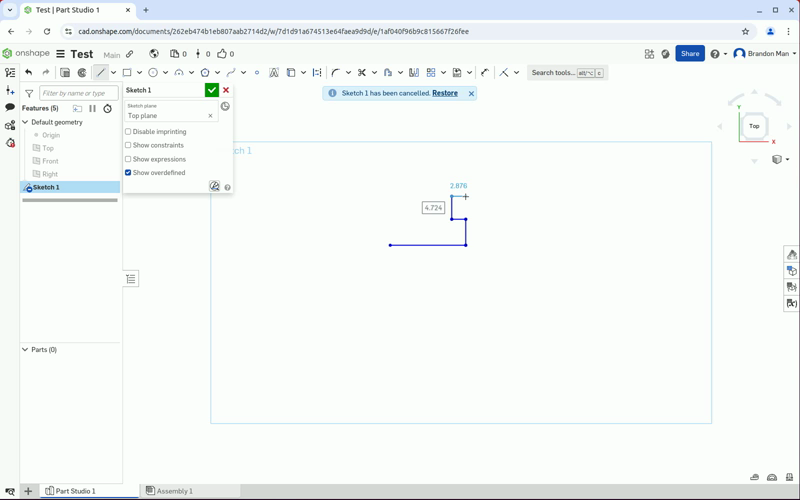
key_down(shift)
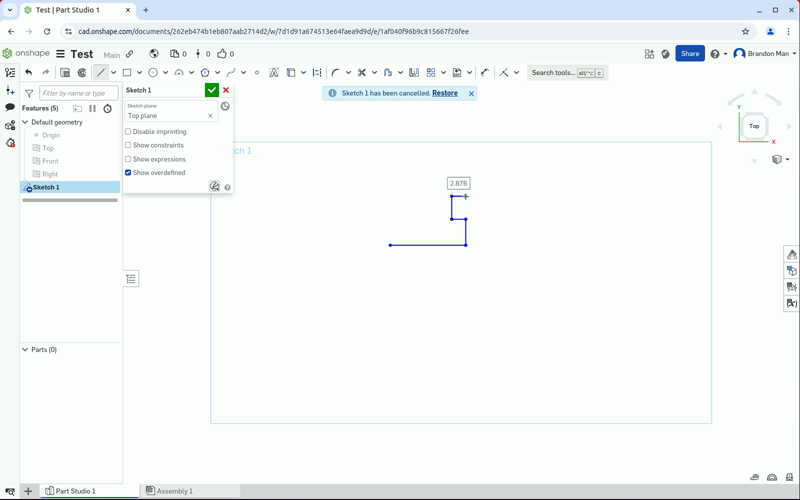
mouse_move(495, 196)
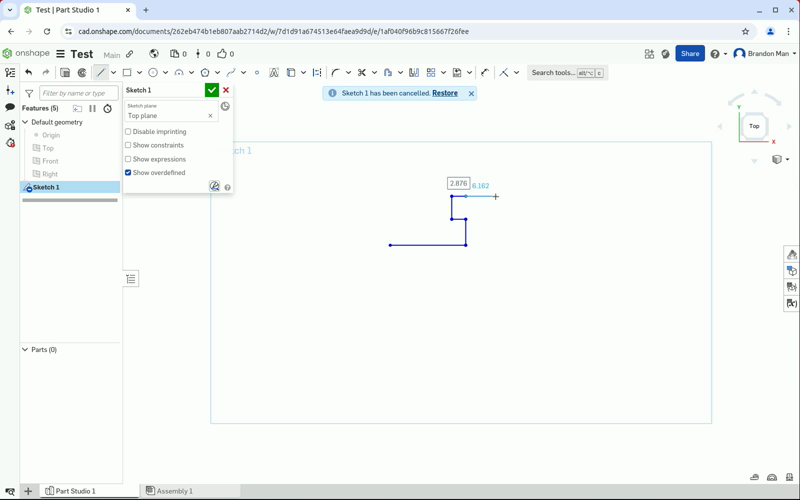
mouse_move(465, 170)
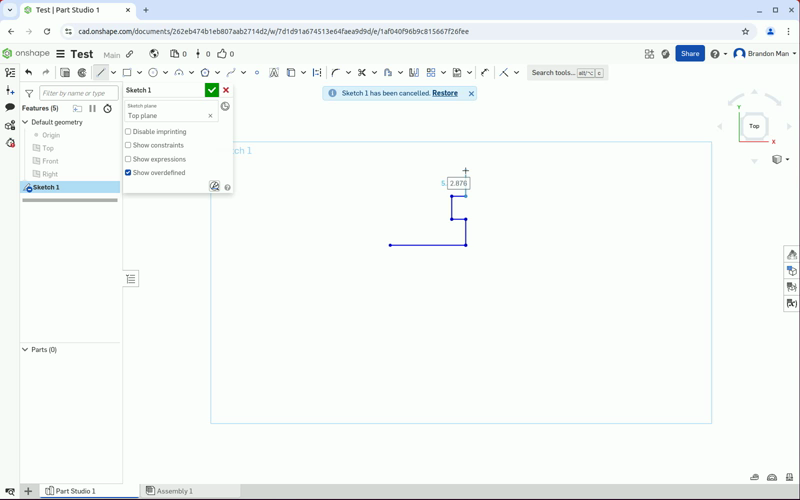
click(465, 170)
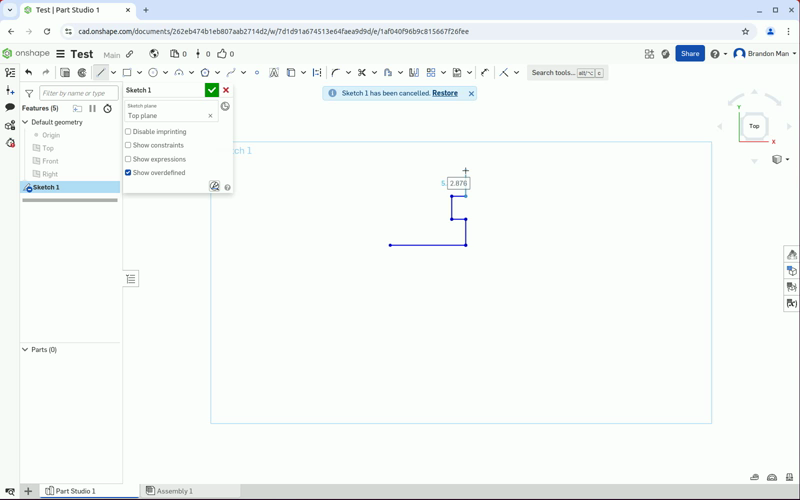
key_up(shift)
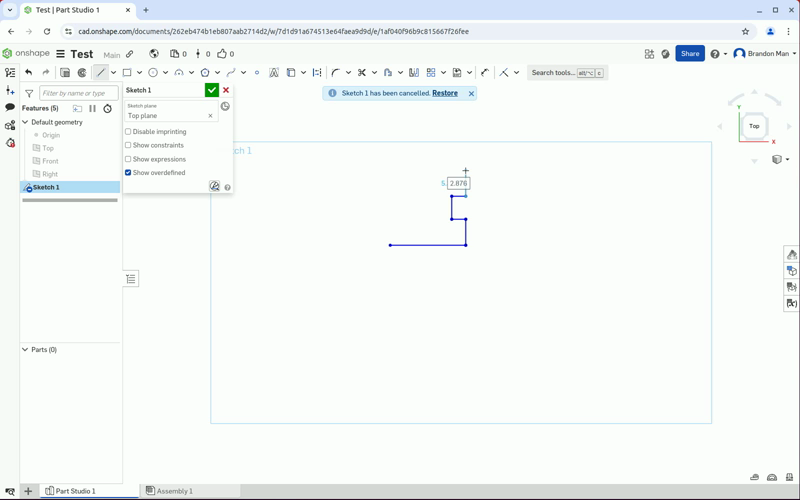
key_down(shift)
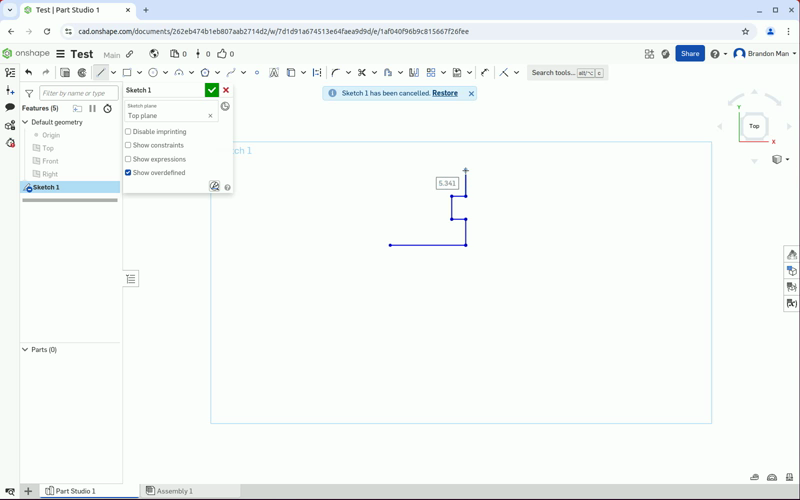
mouse_move(390, 170)
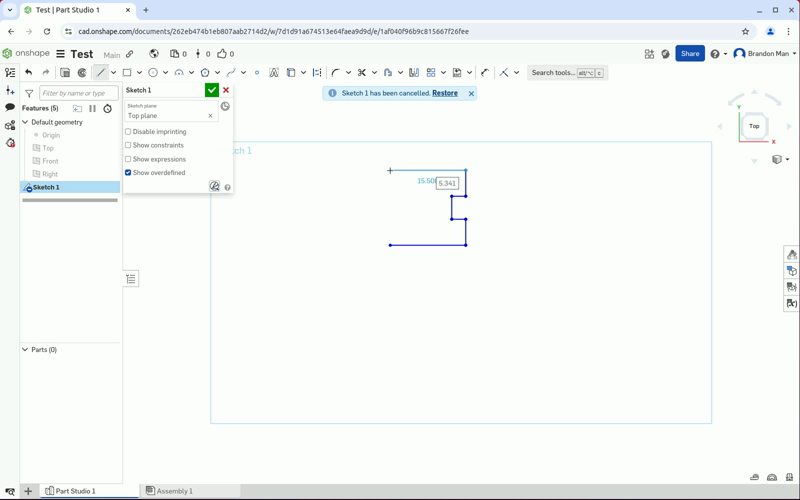
click(390, 170)
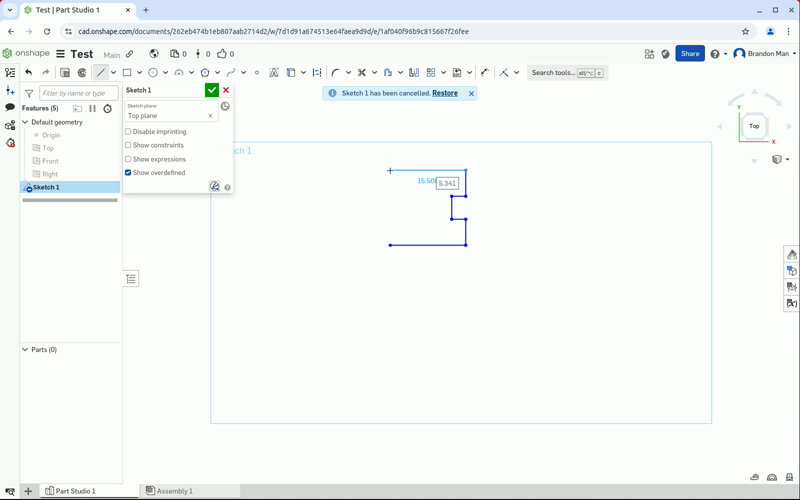
key_up(shift)
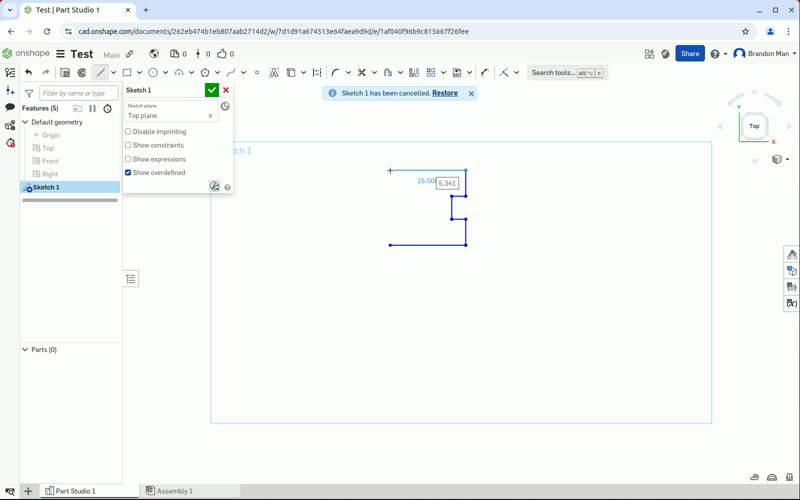
key_down(shift)
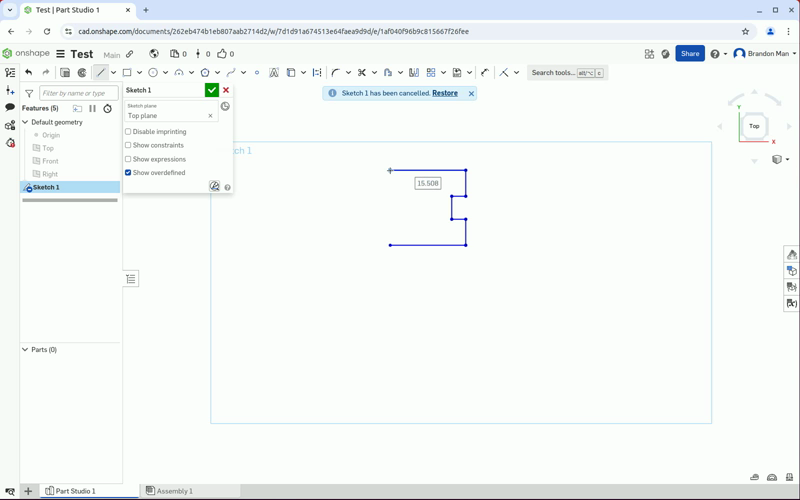
mouse_move(420, 170)
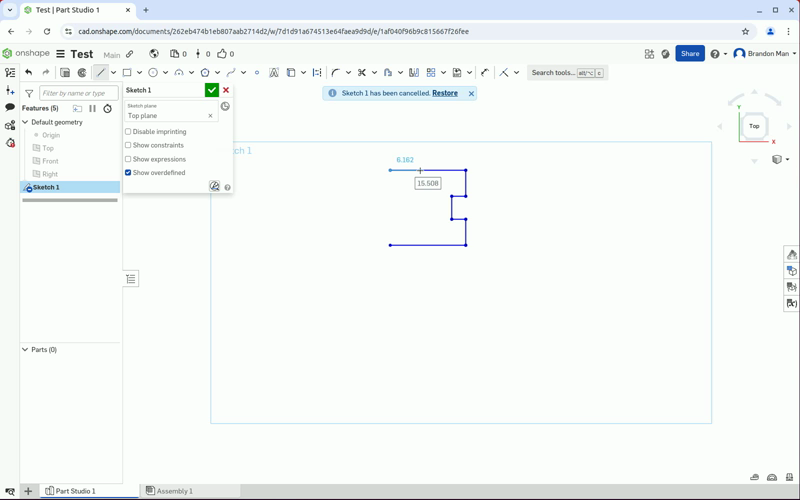
mouse_move(390, 196)
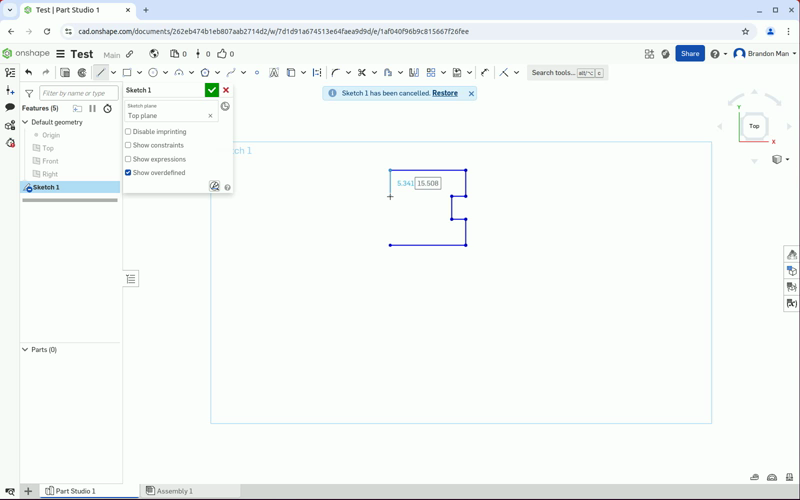
click(390, 196)
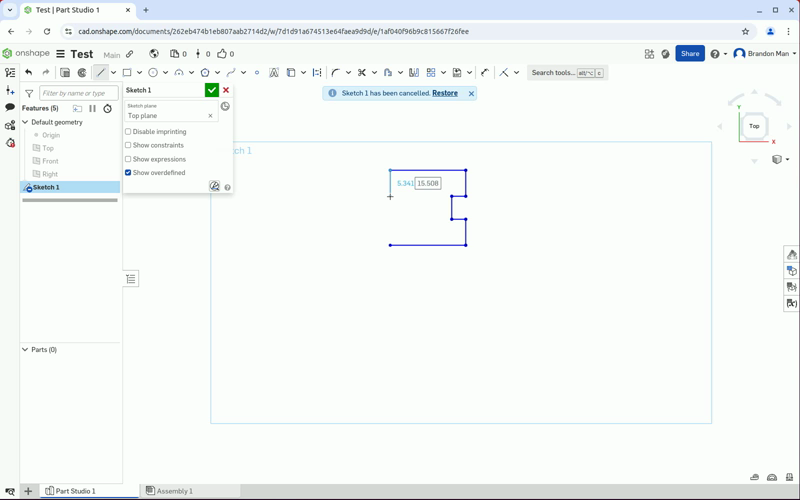
key_up(shift)
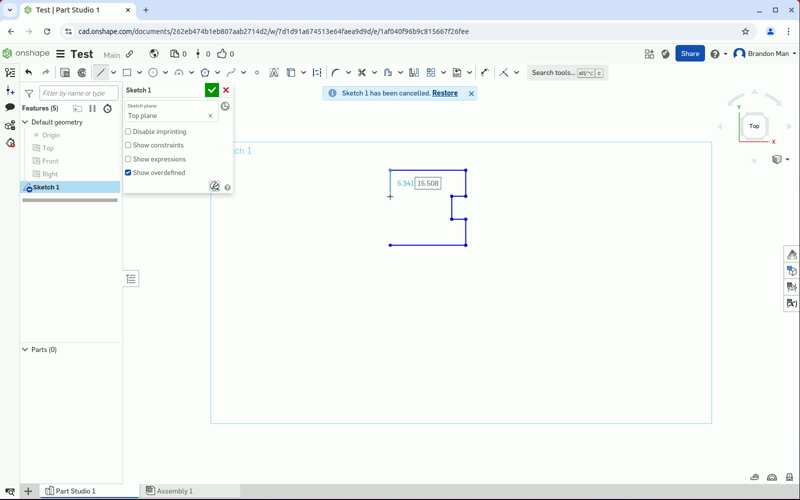
key_down(shift)
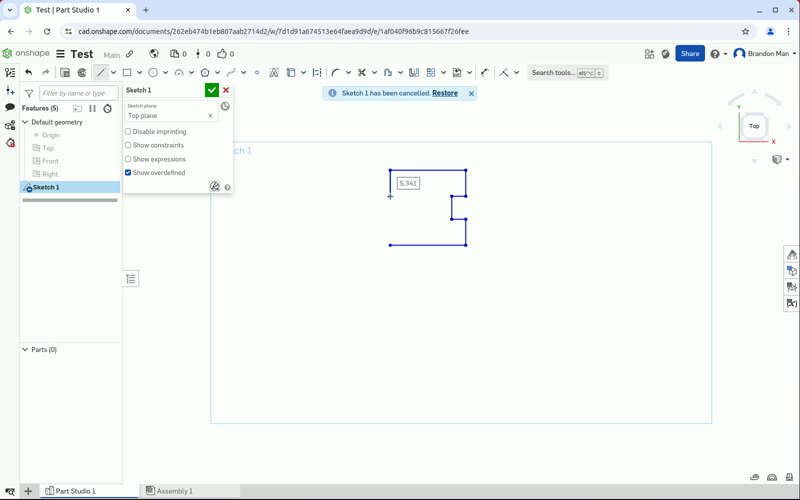
mouse_move(420, 196)
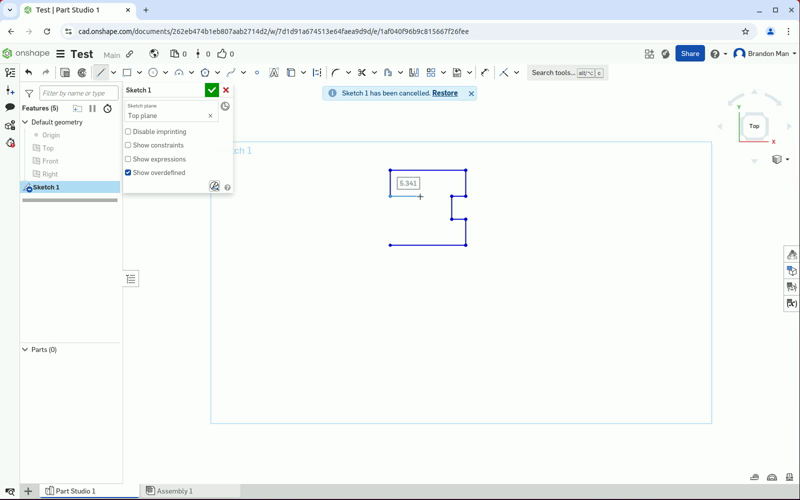
mouse_move(404, 196)
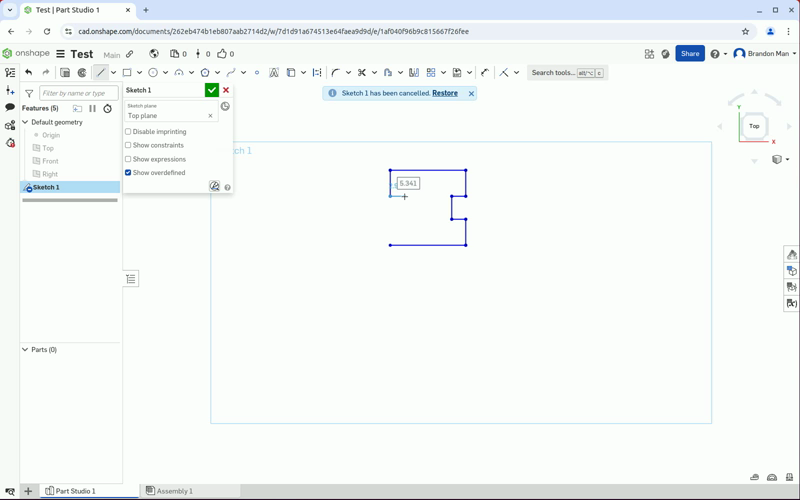
click(404, 196)
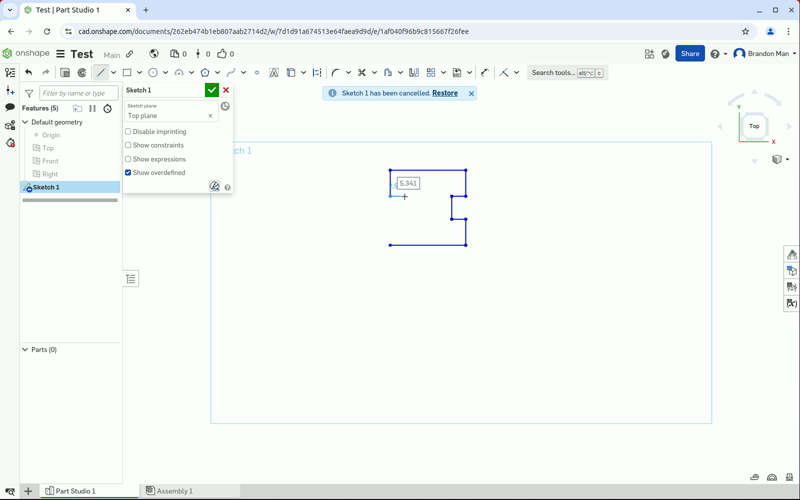
key_up(shift)
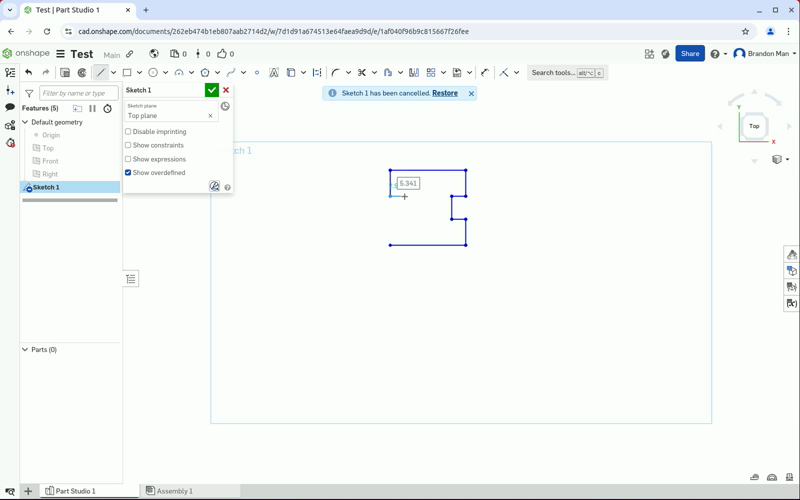
key_down(shift)
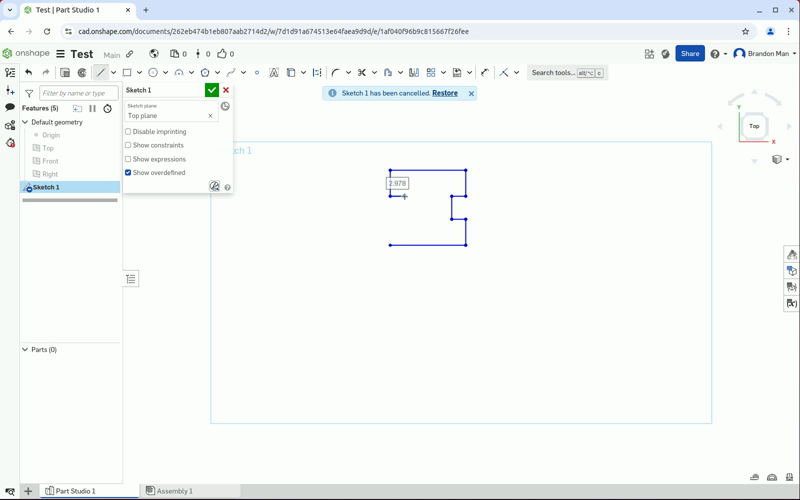
mouse_move(434, 196)
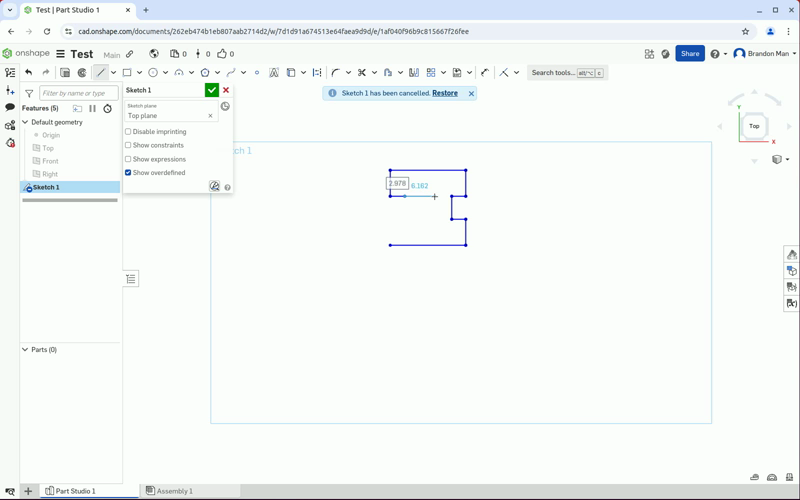
mouse_move(404, 219)
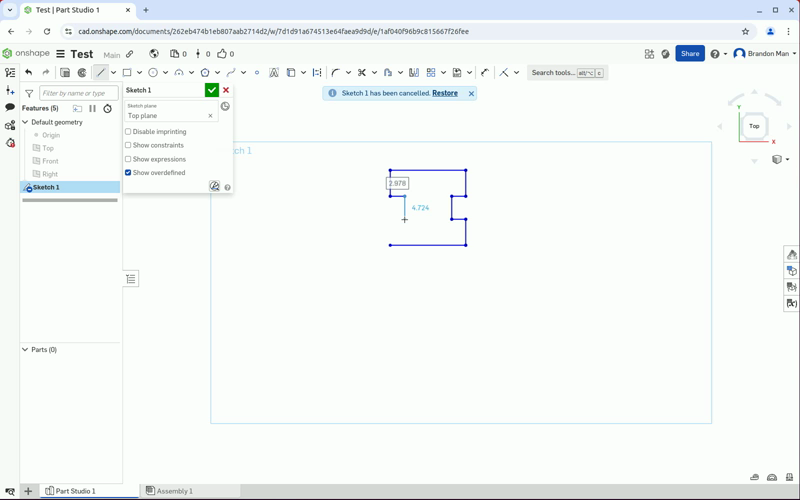
click(404, 219)
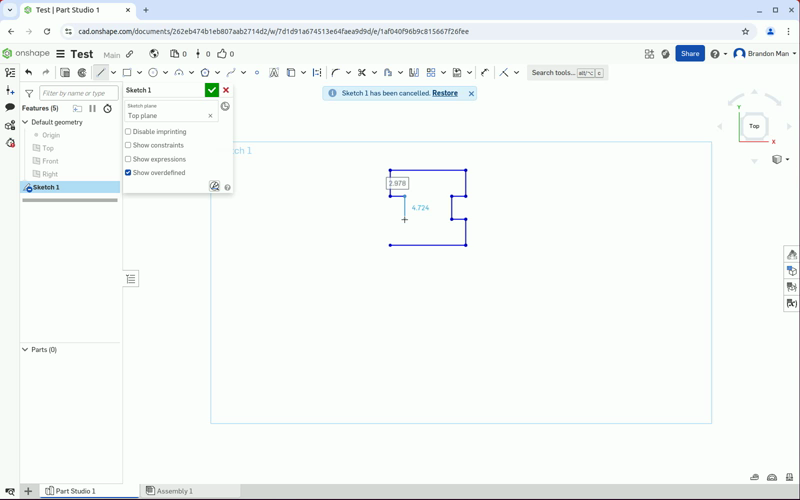
key_up(shift)
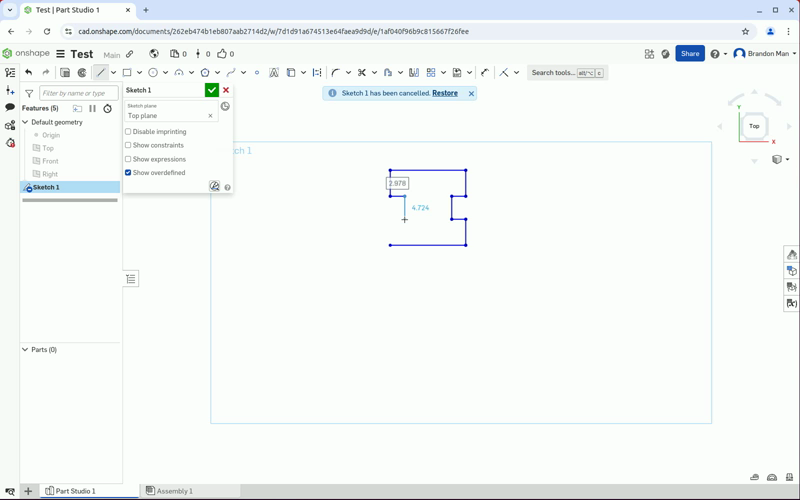
key_down(shift)
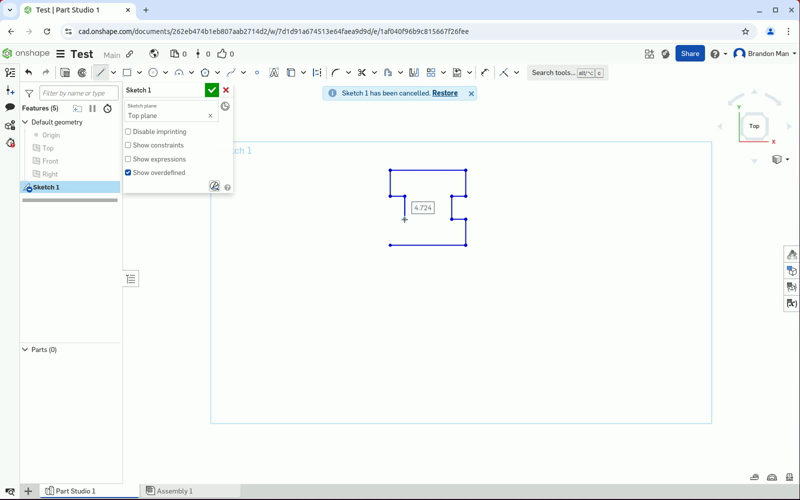
mouse_move(434, 219)
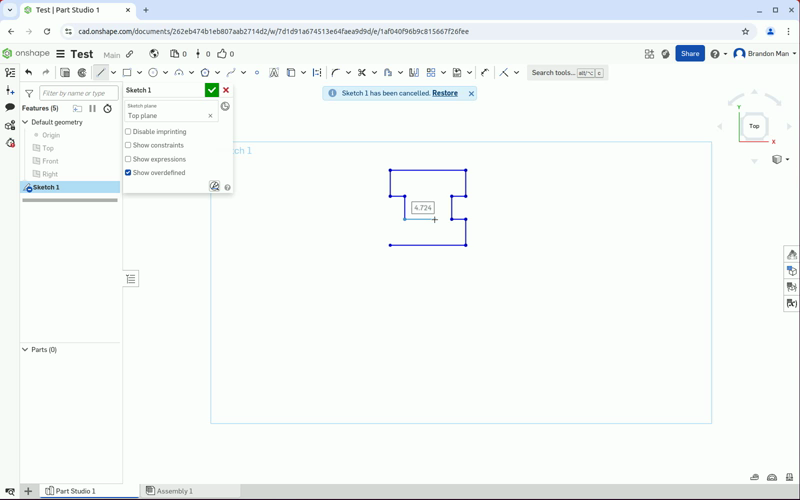
mouse_move(390, 219)
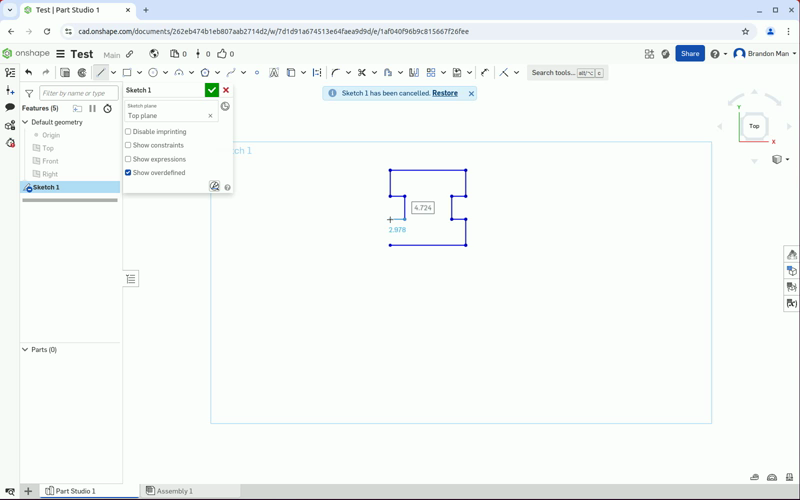
click(390, 219)
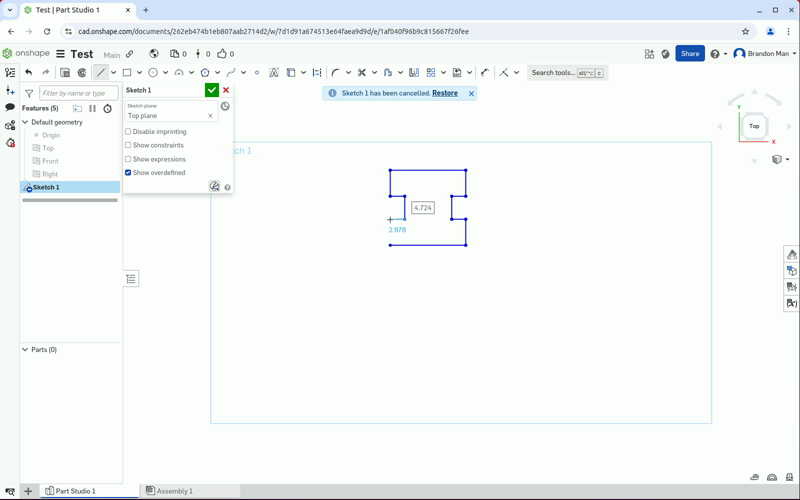
key_up(shift)
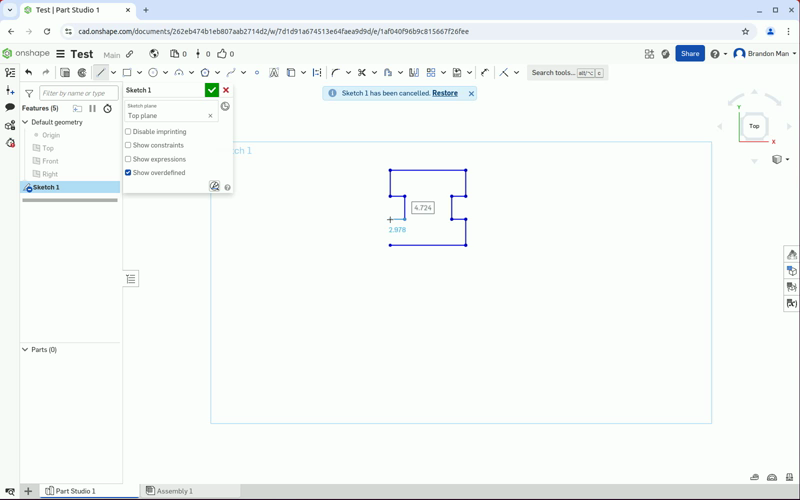
mouse_move(420, 219)
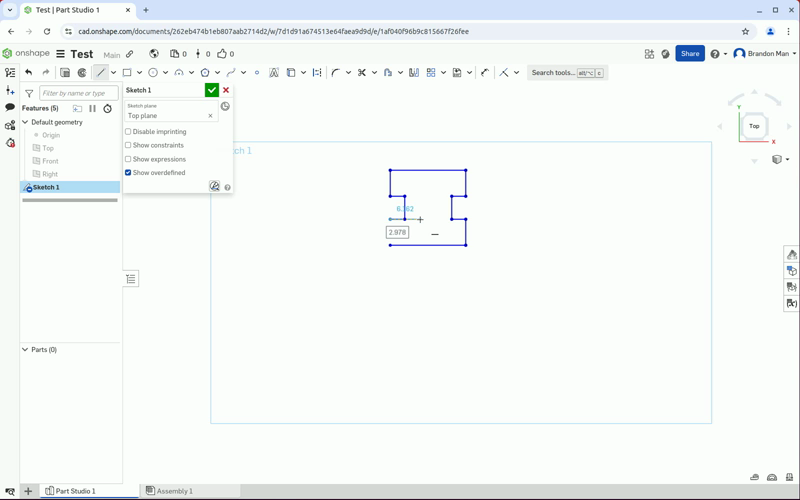
key_down(shift)
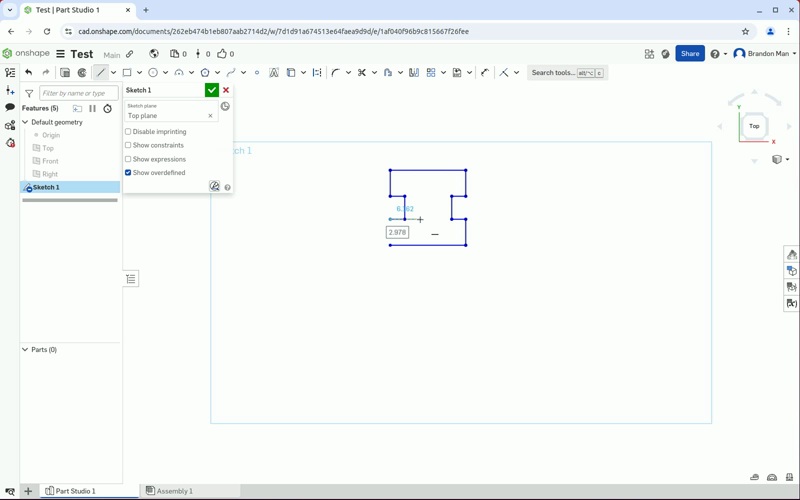
mouse_move(390, 245)
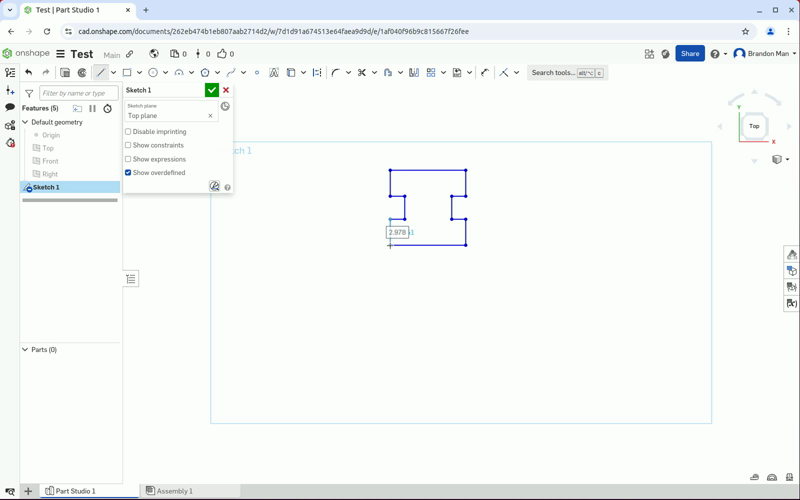
key_up(shift)
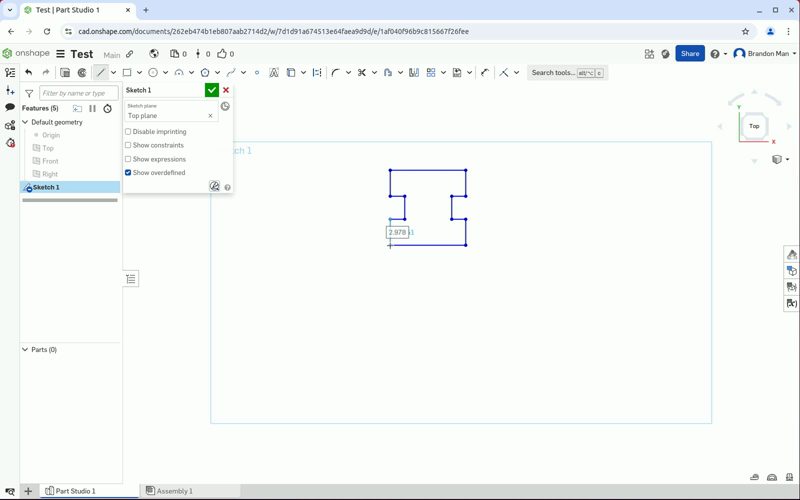
click(390, 245)
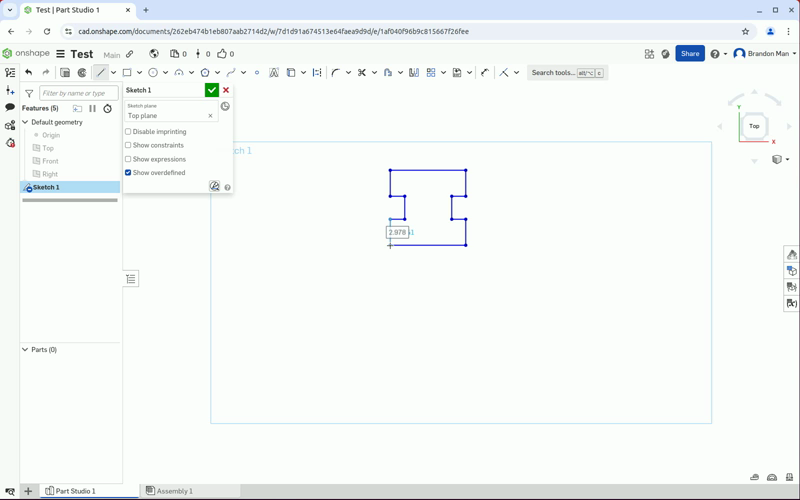
key(esc)
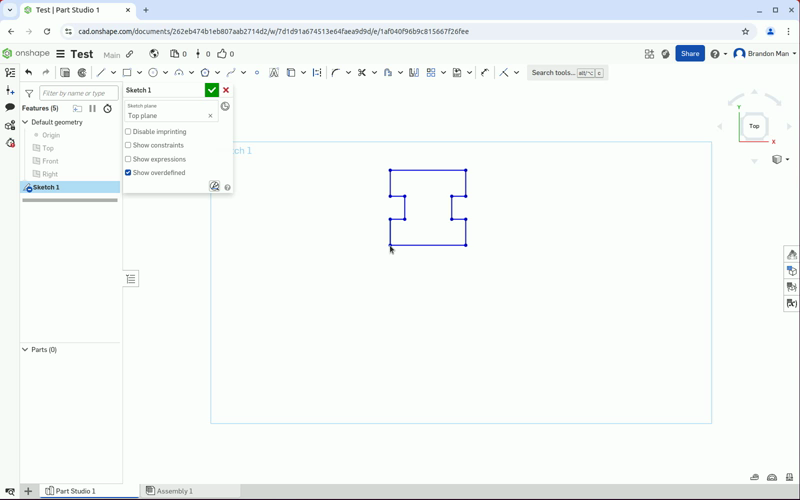
key(c)
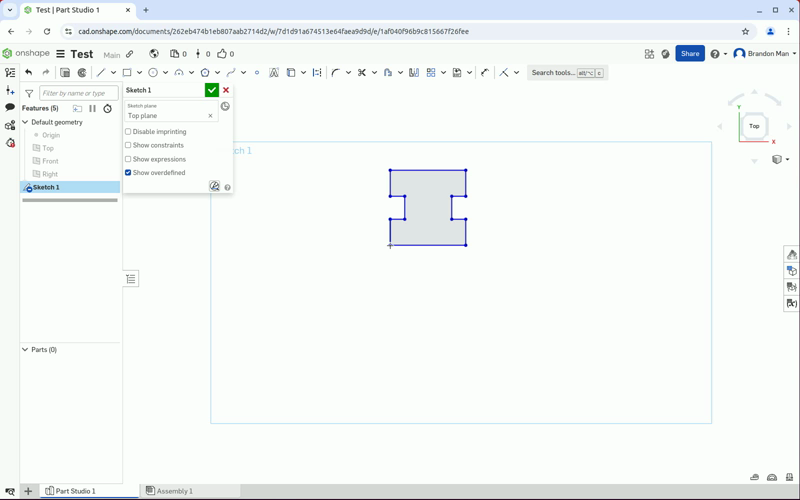
key_down(shift)
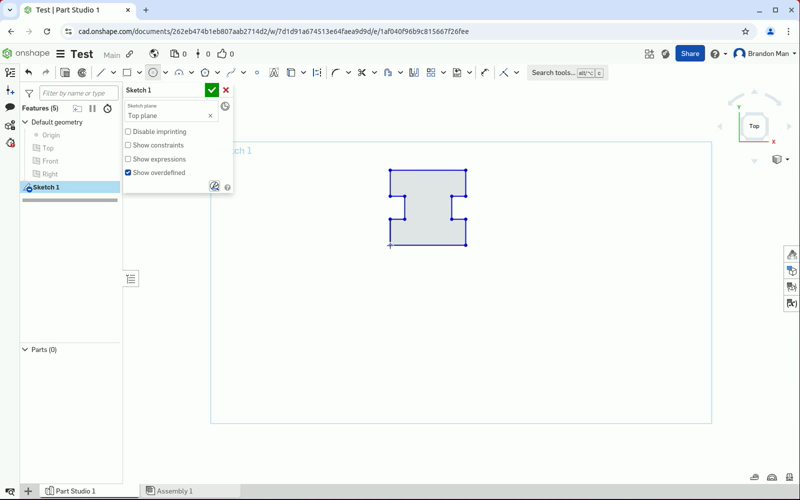
mouse_move(428, 207)
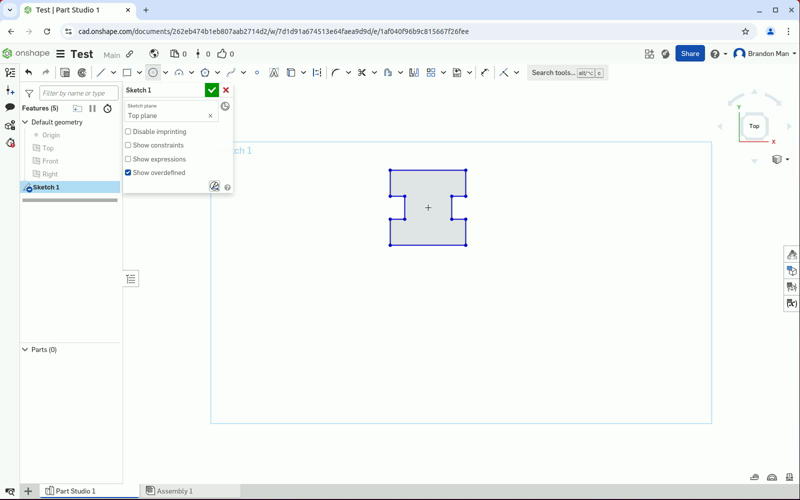
click(428, 207)
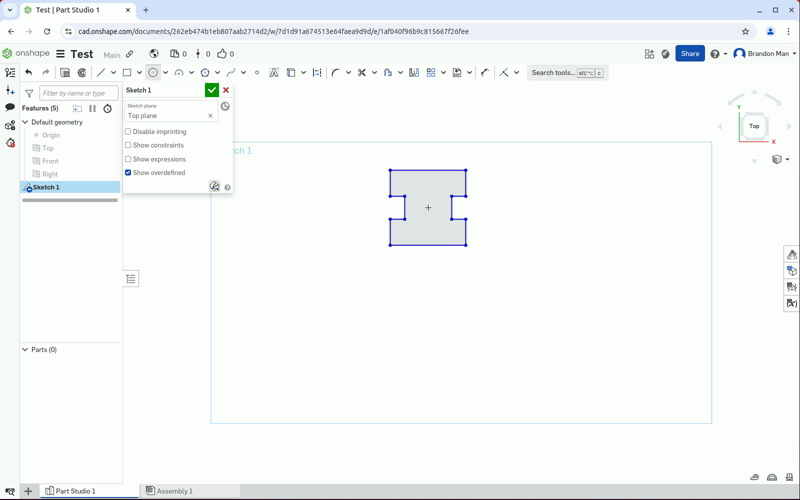
key_up(shift)
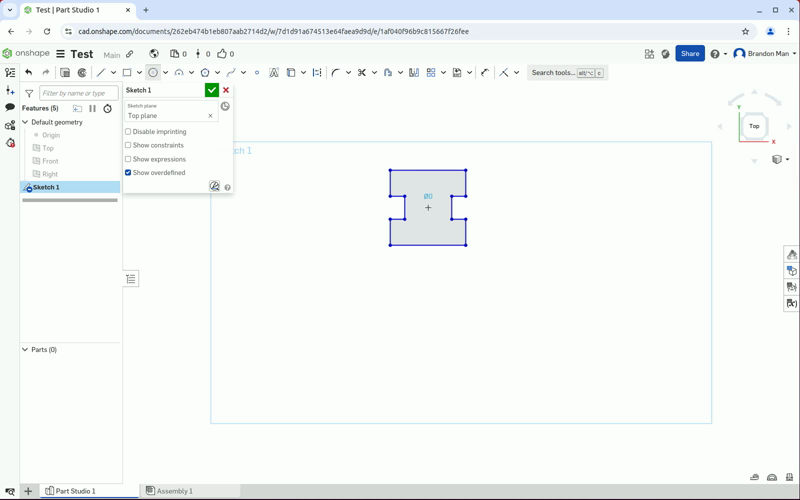
mouse_move(437, 207)
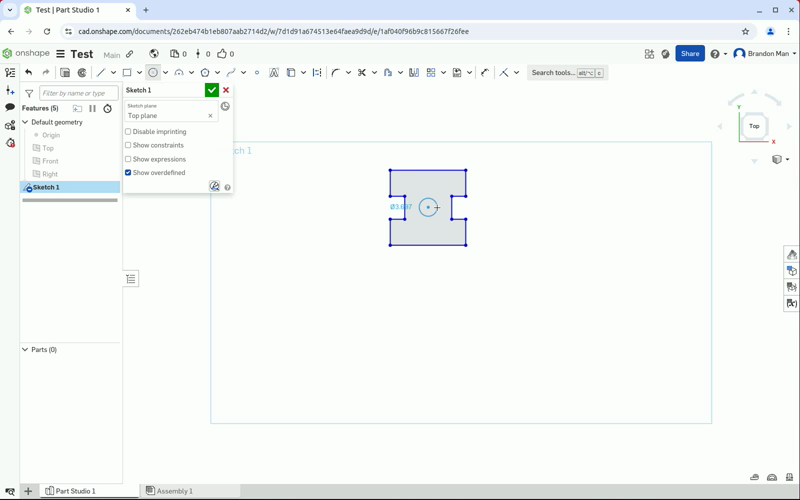
click(437, 207)
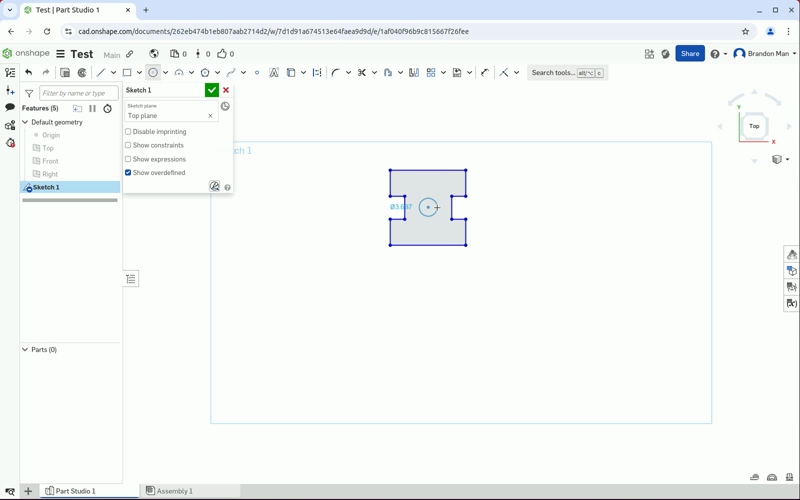
key(esc)
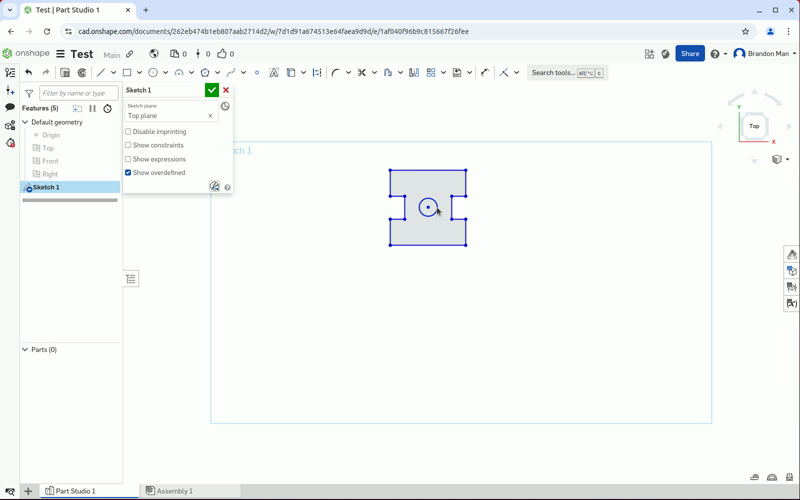
mouse_move(420, 189)
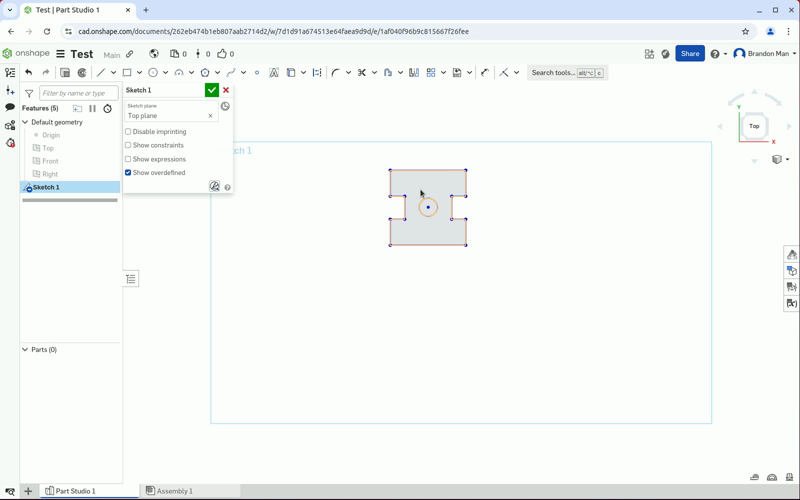
click(420, 189)
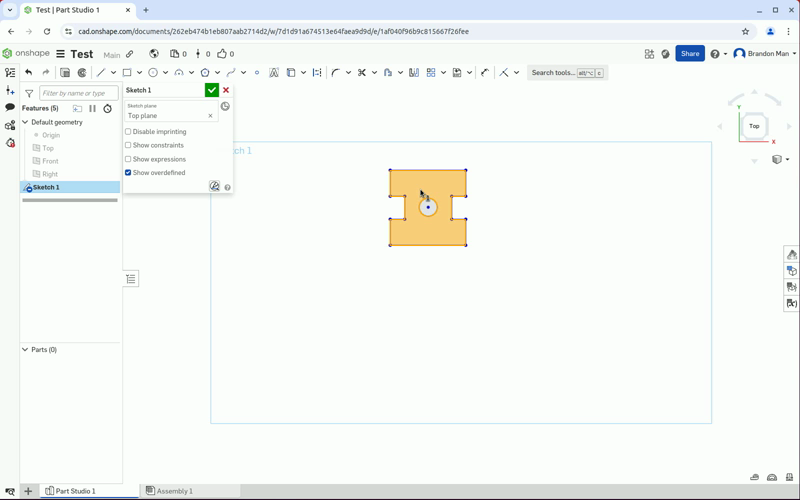
mouse_move(73, 352)
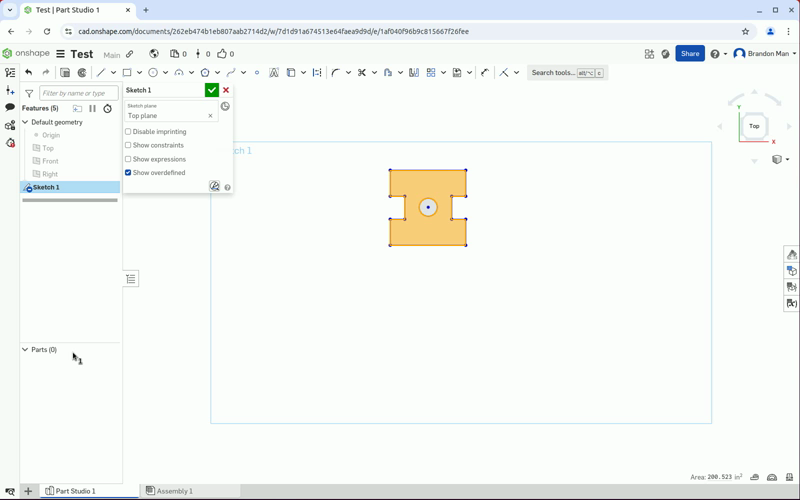
key(shift+y)
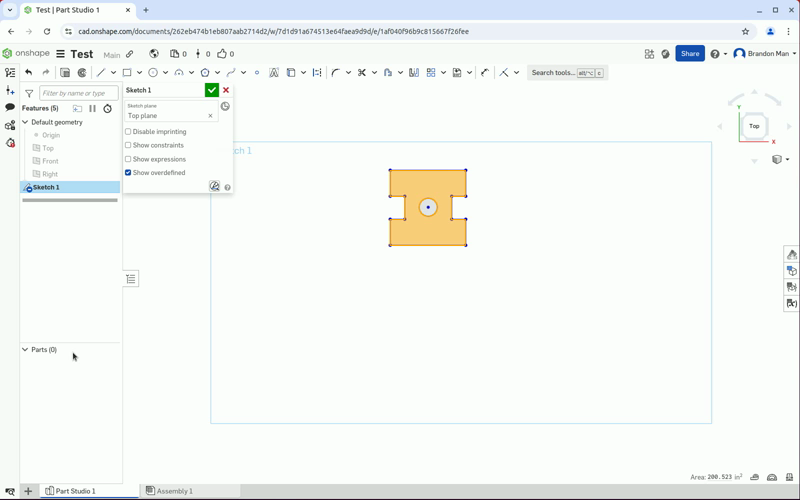
key(shift+e)
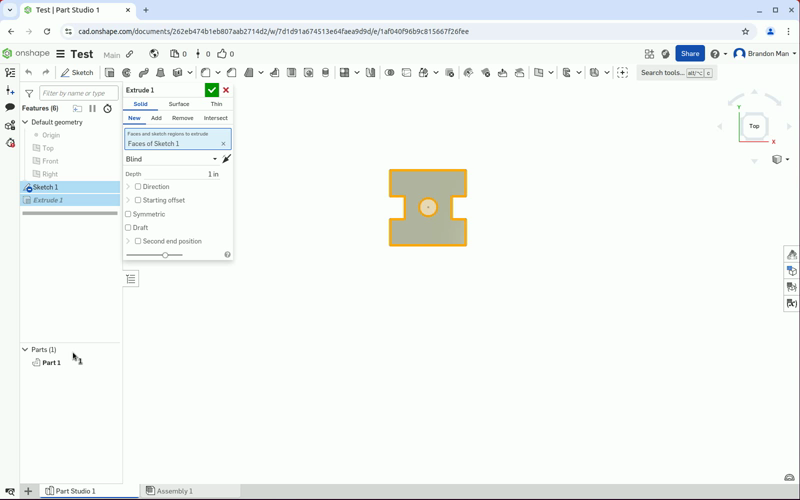
mouse_move(143, 106)
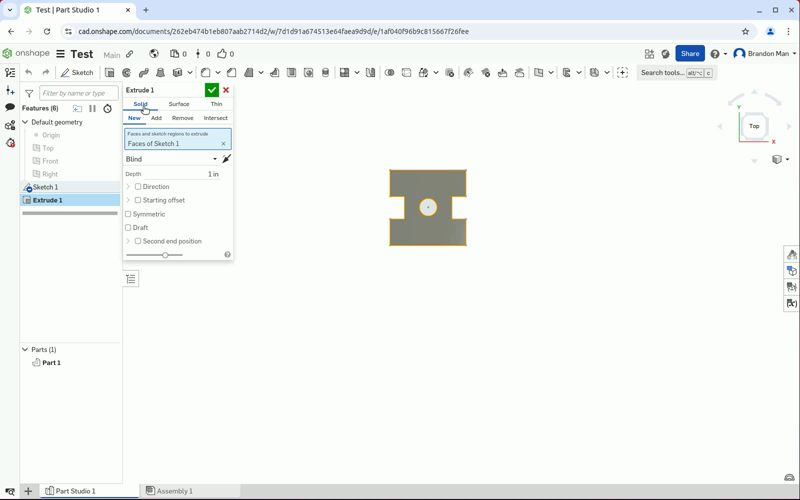
click(143, 106)
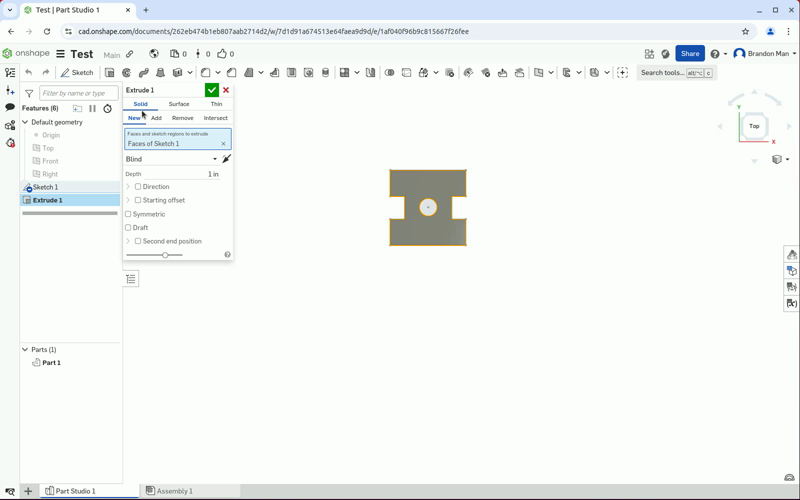
mouse_move(137, 120)
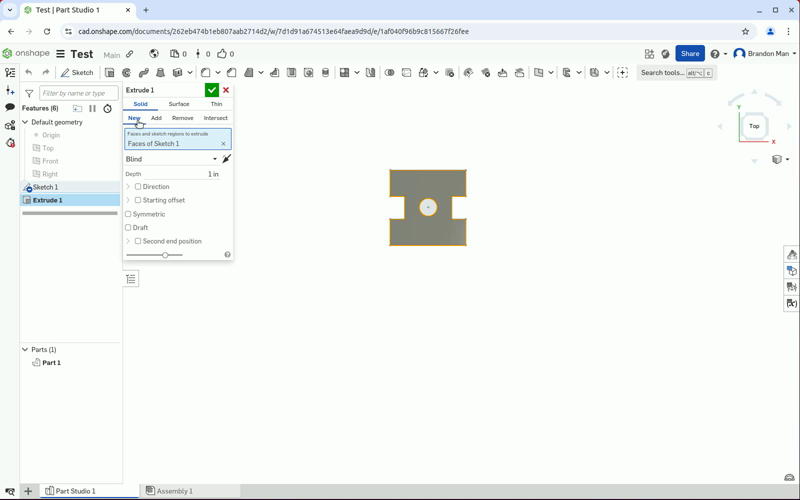
click(137, 120)
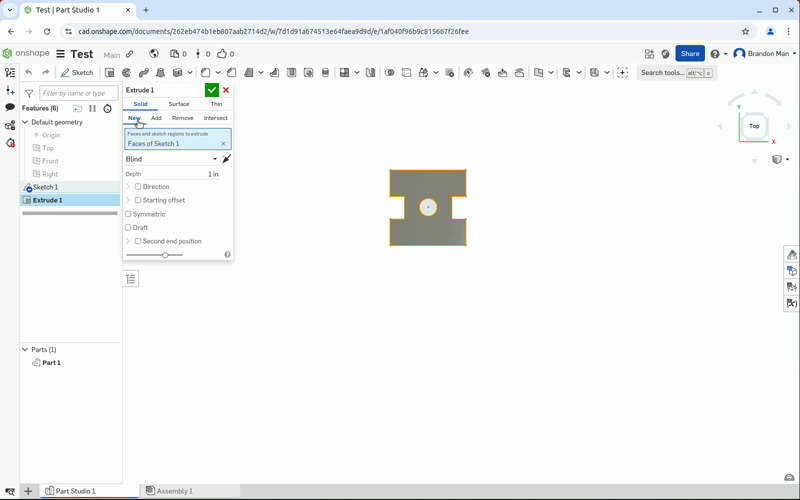
key(tab, 4)
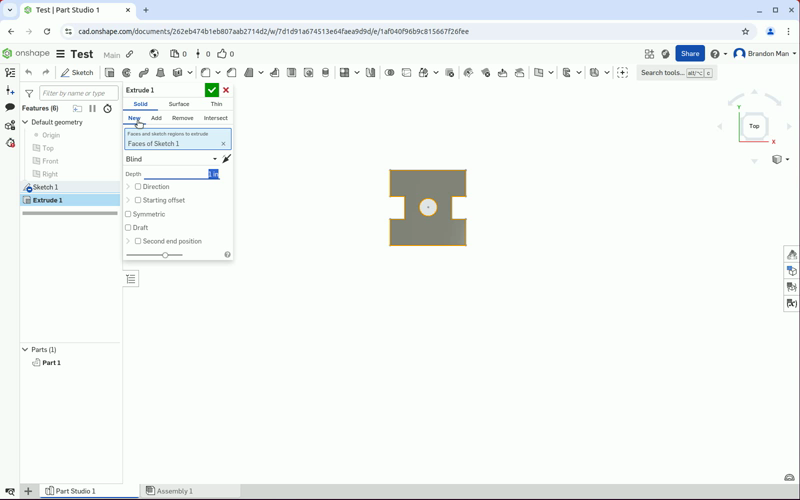
text(3.851)
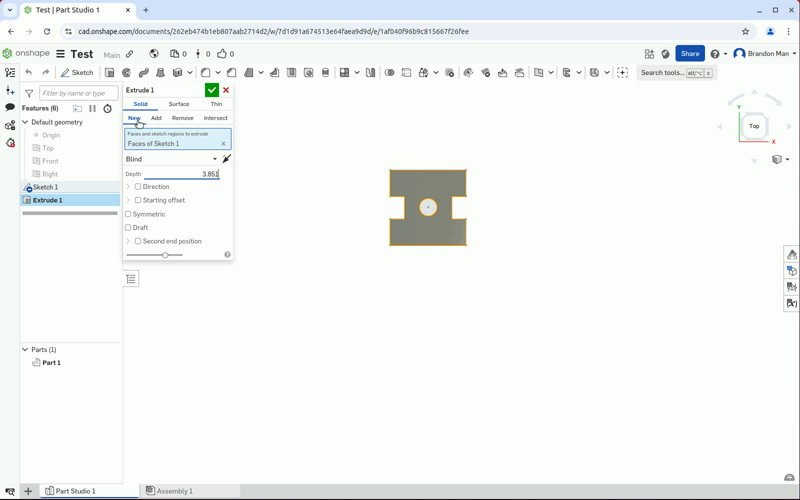
key(enter)
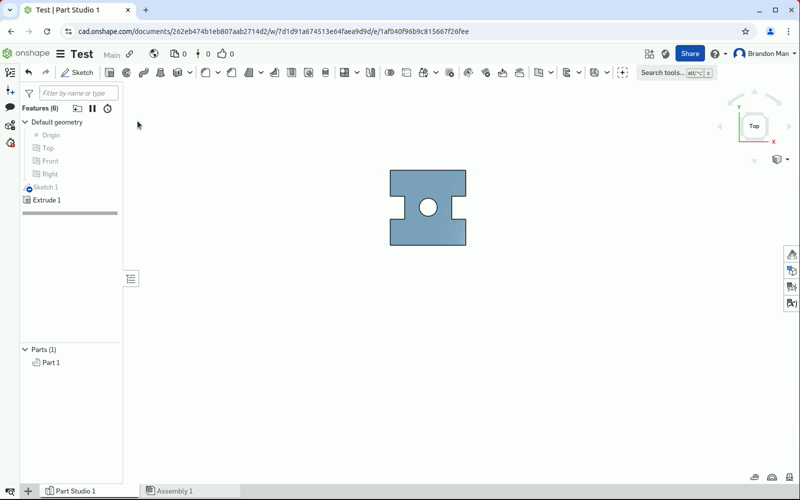
key(shift+h)
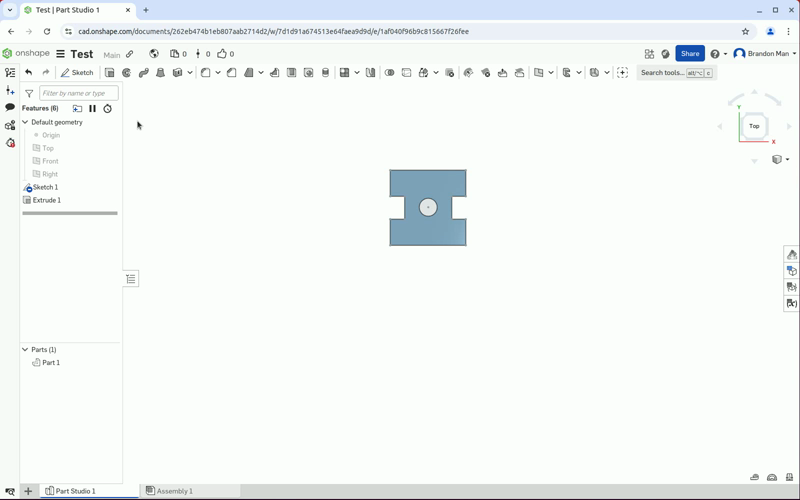
key(shift+h)
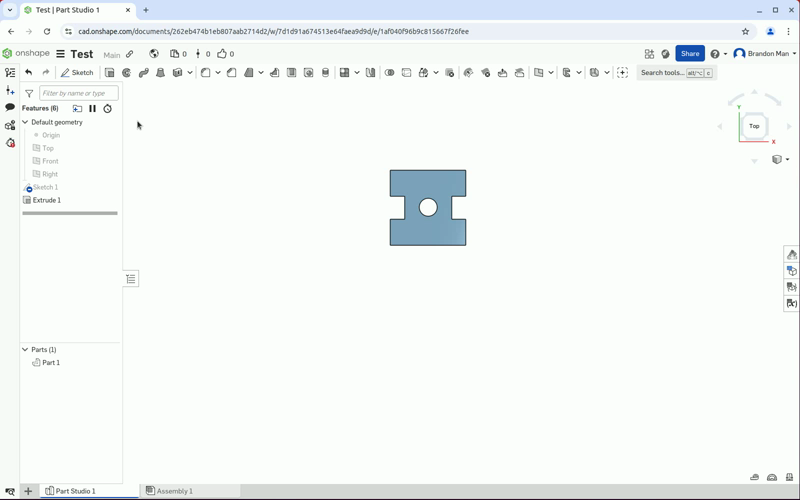
mouse_move(73, 189)
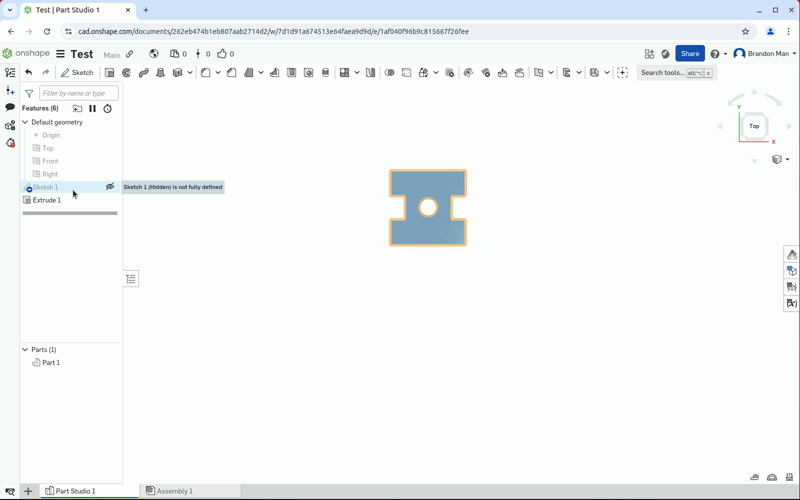
click(73, 189)
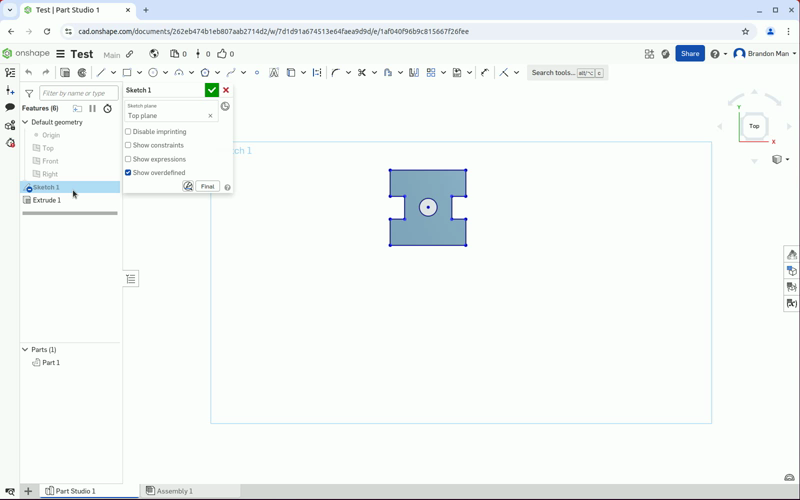
mouse_move(229, 92)
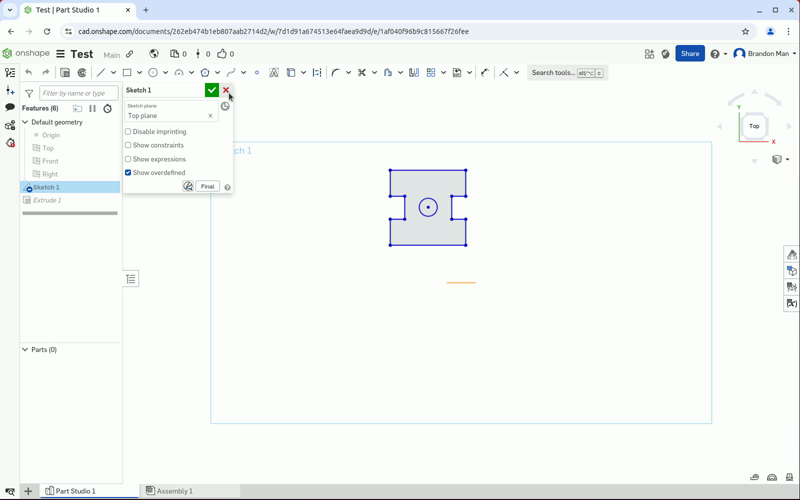
click(229, 92)
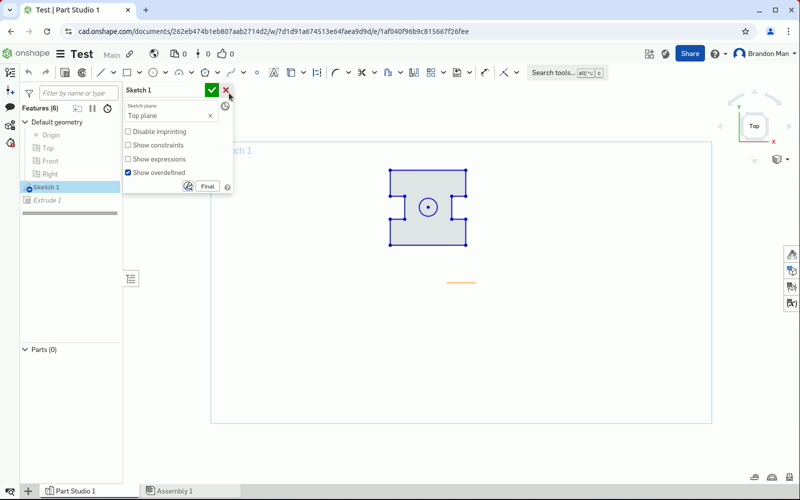
key(shift+s)
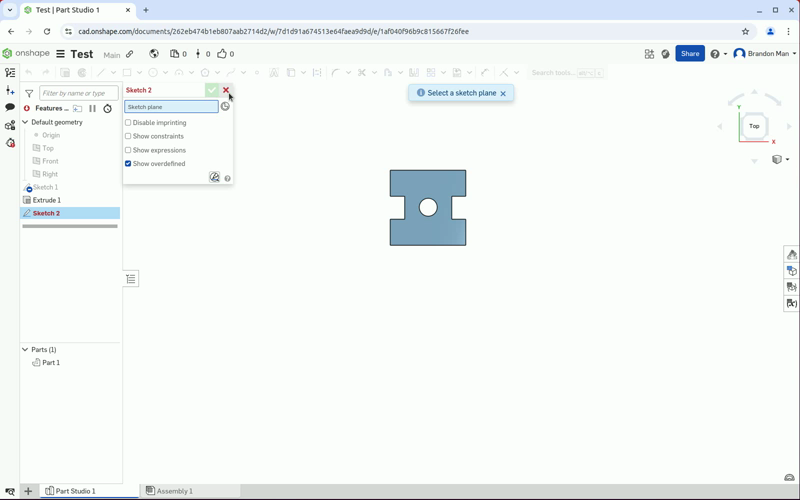
mouse_move(73, 150)
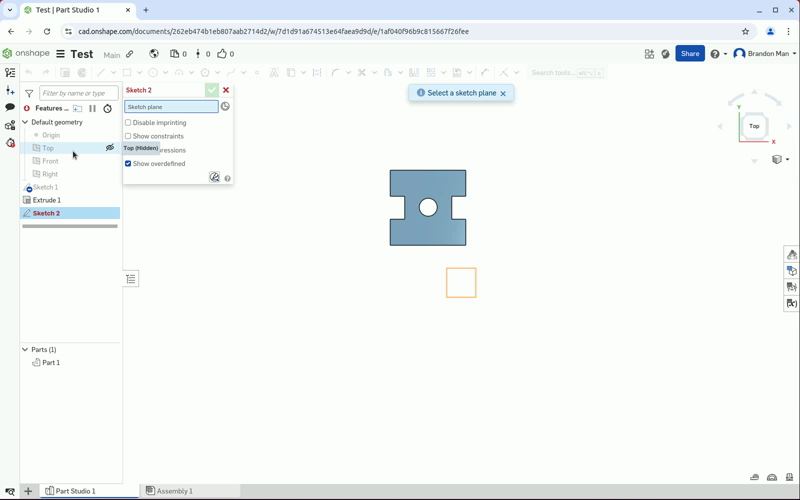
click(73, 150)
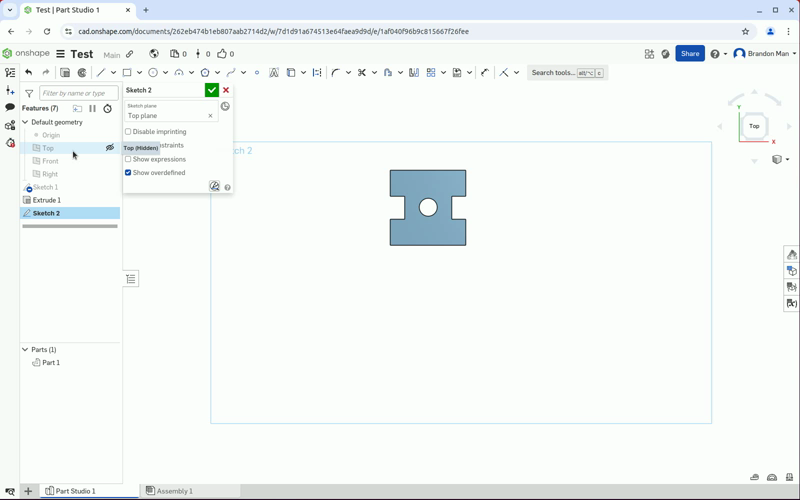
mouse_move(73, 352)
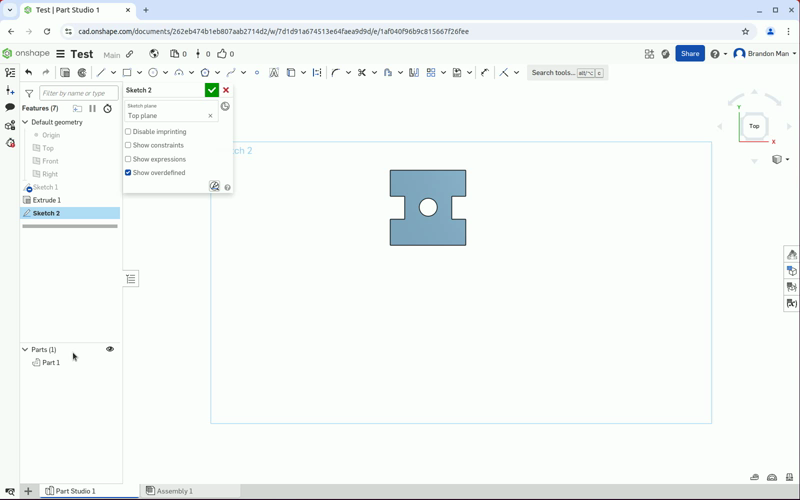
key(y)
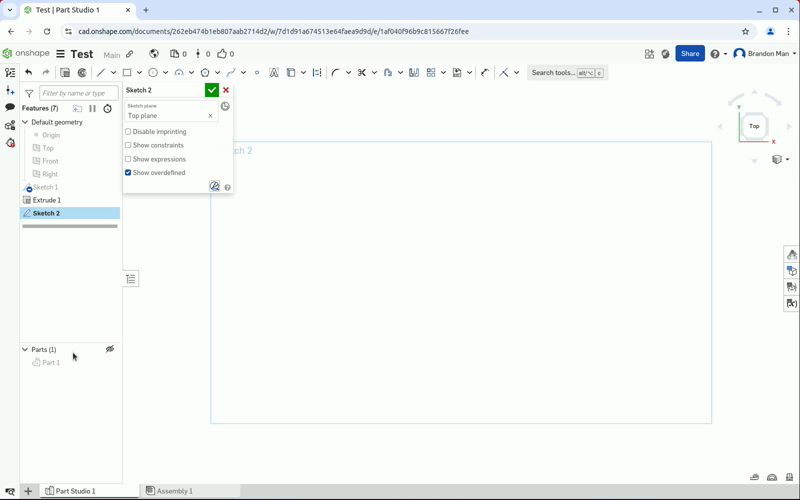
key(l)
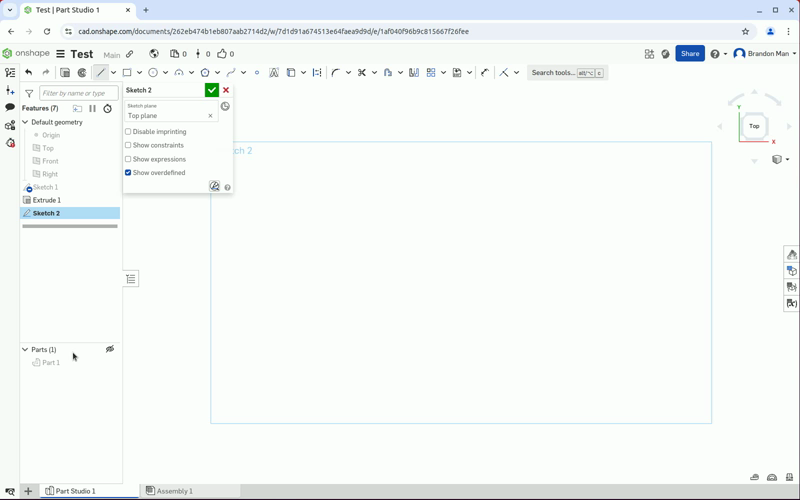
key_down(shift)
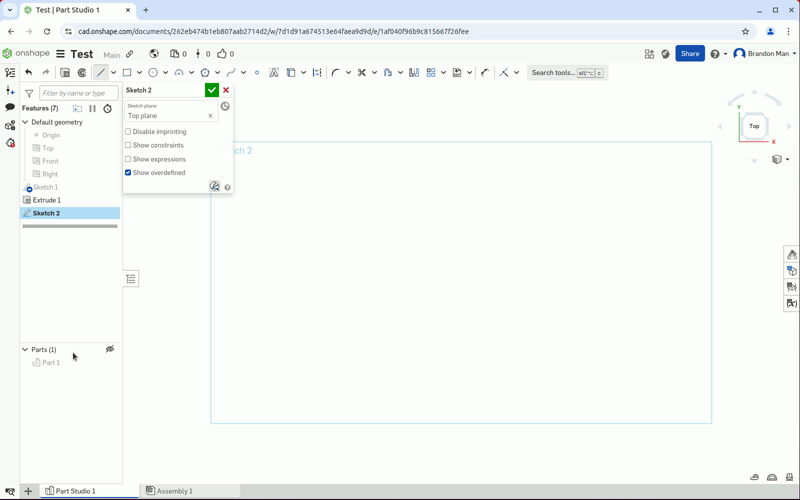
mouse_move(390, 282)
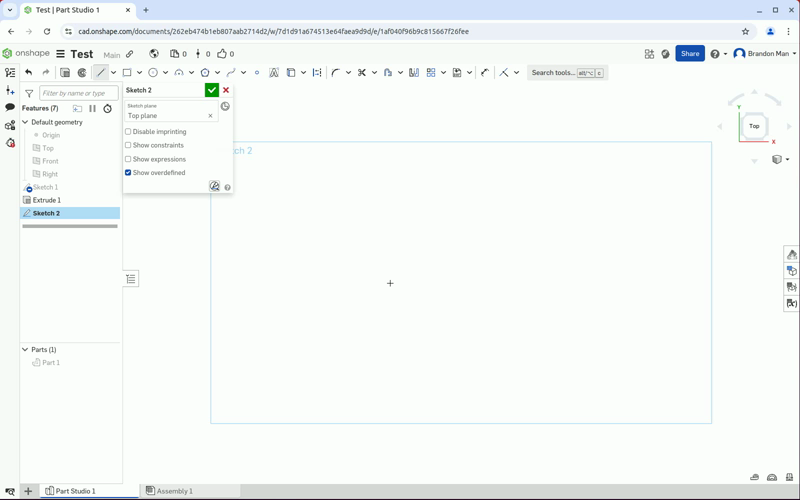
click(390, 282)
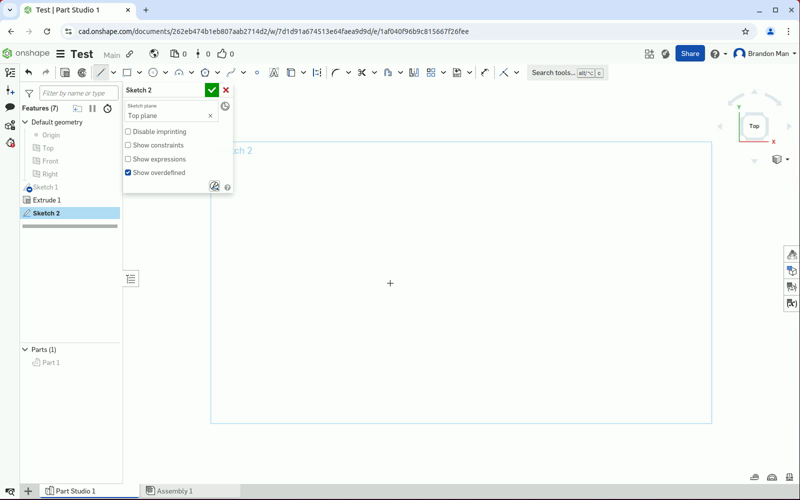
key_up(shift)
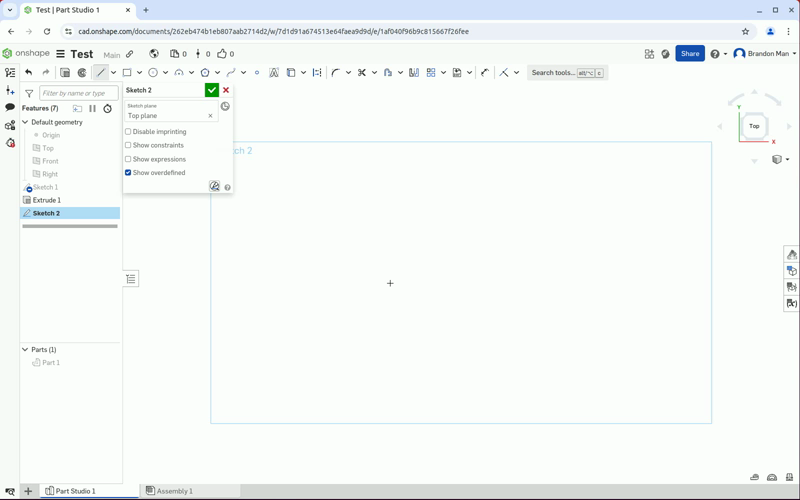
key_down(shift)
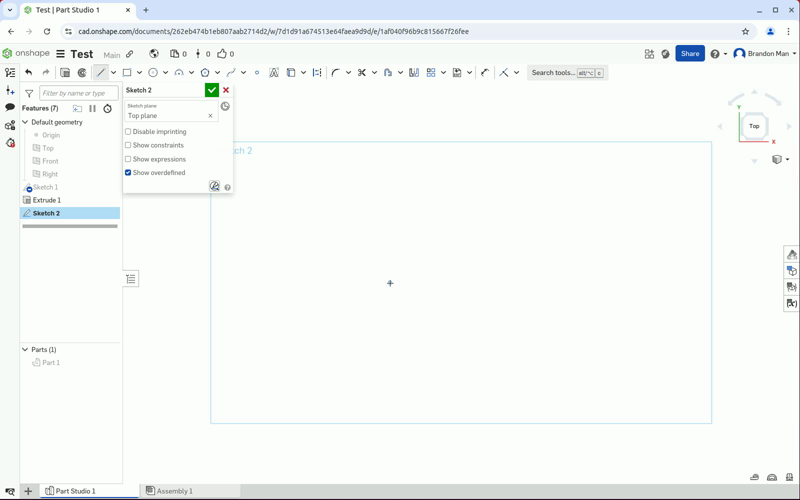
mouse_move(465, 282)
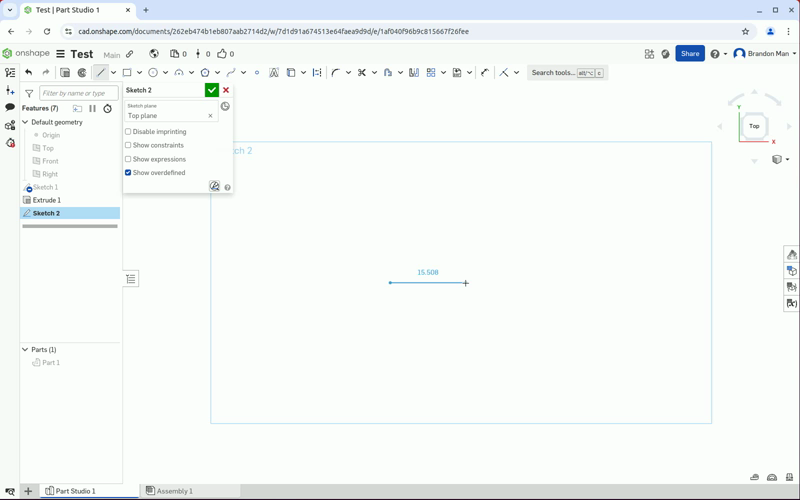
click(465, 282)
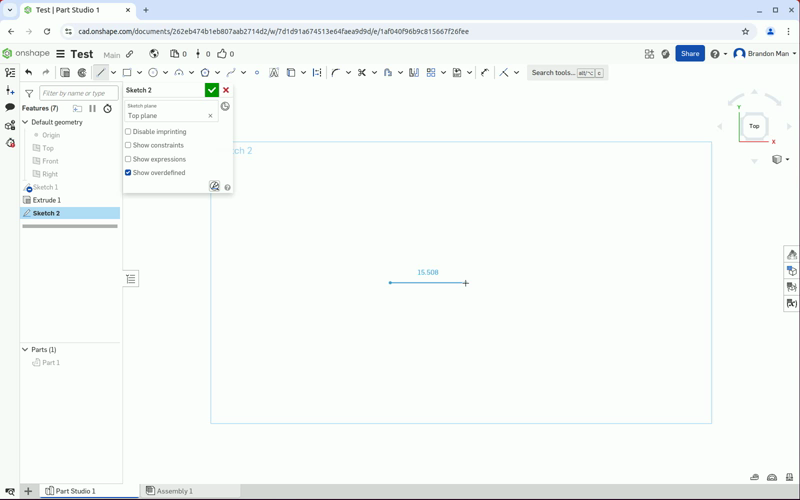
key_up(shift)
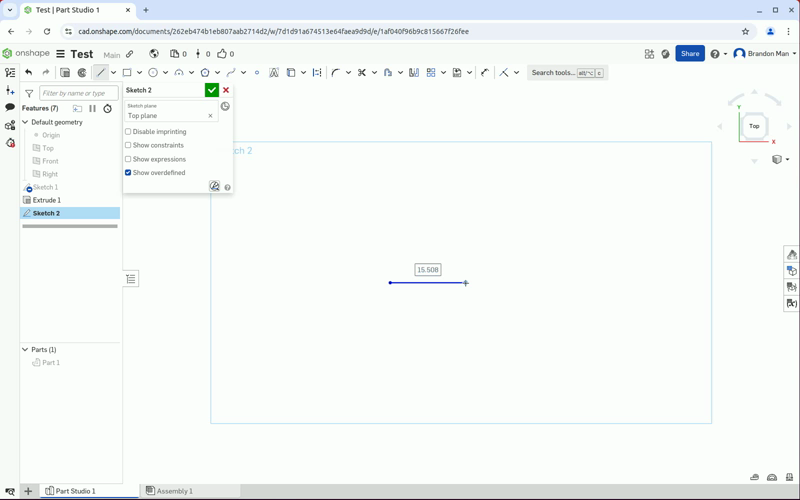
key_down(shift)
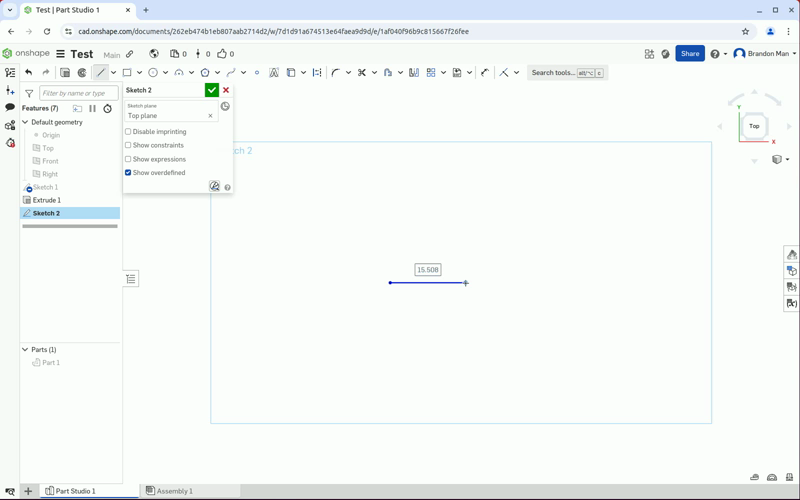
mouse_move(495, 282)
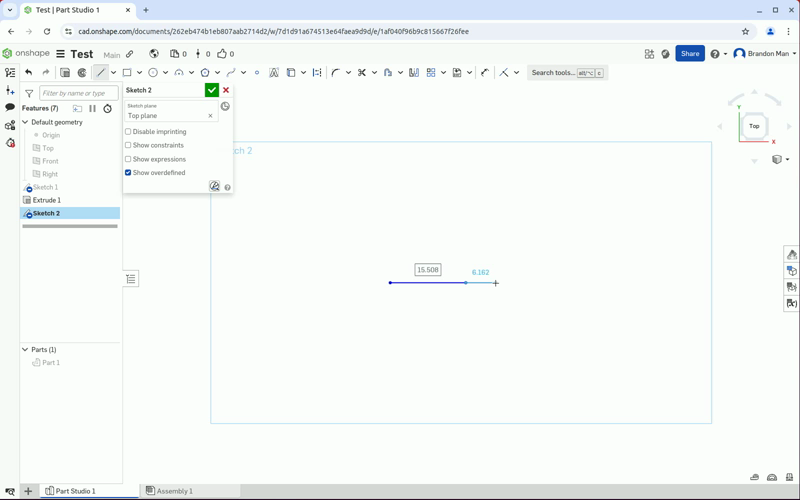
mouse_move(465, 244)
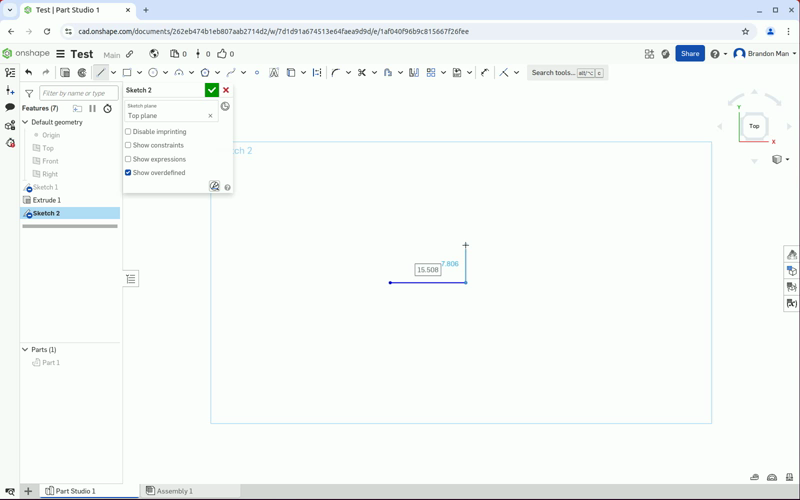
click(465, 244)
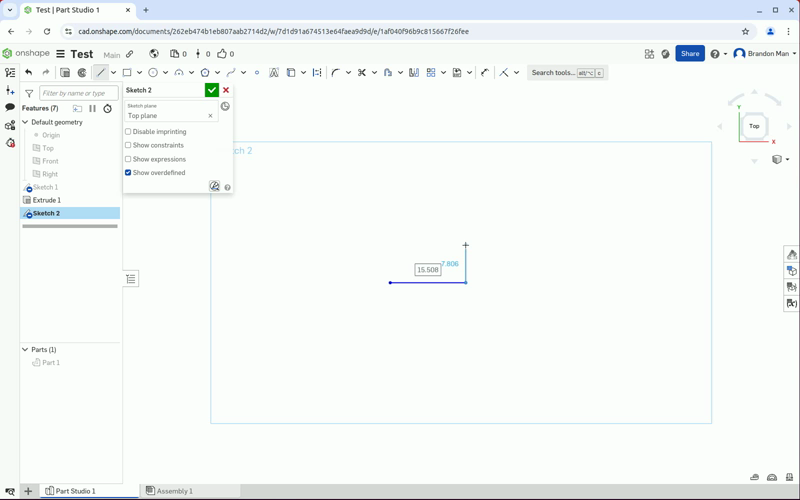
key_up(shift)
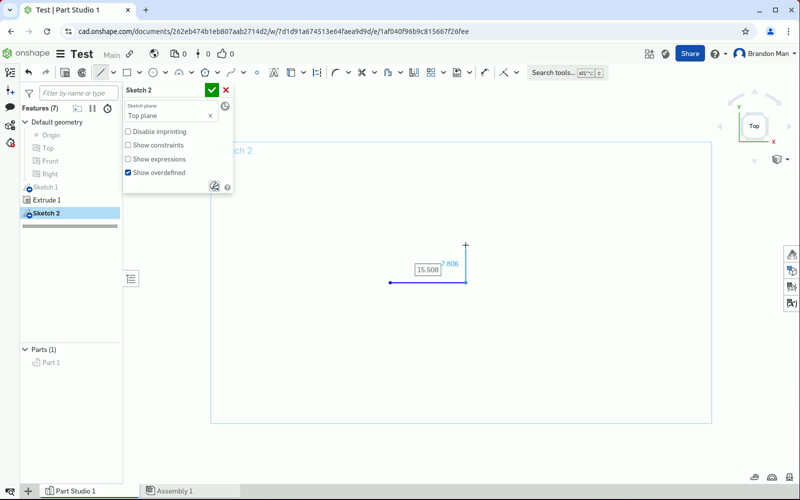
key_down(shift)
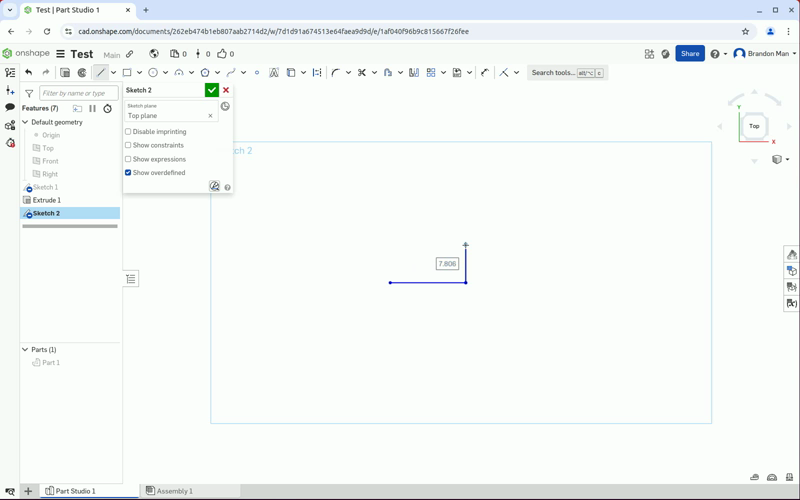
mouse_move(390, 244)
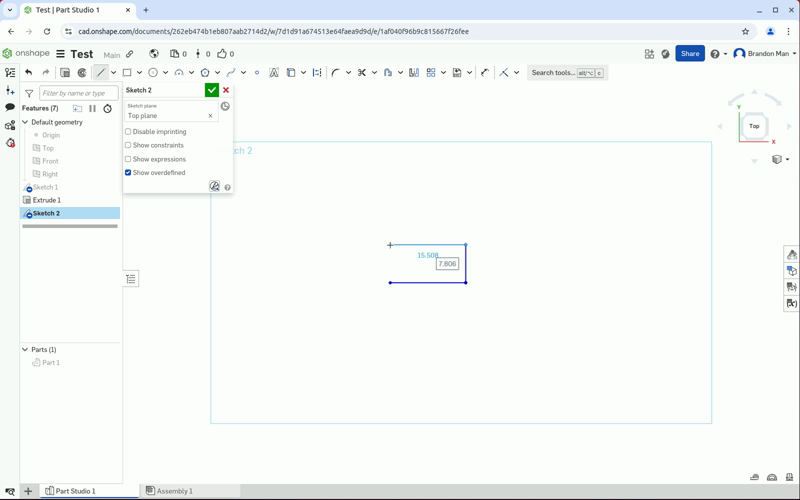
click(390, 244)
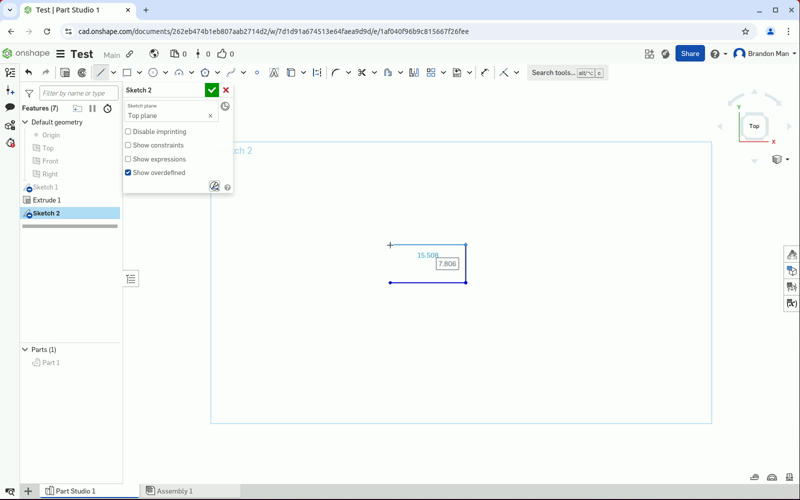
key_up(shift)
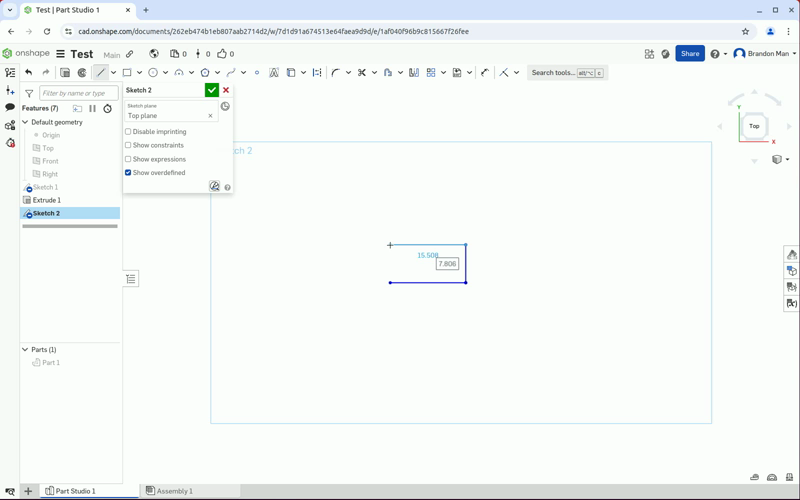
mouse_move(420, 244)
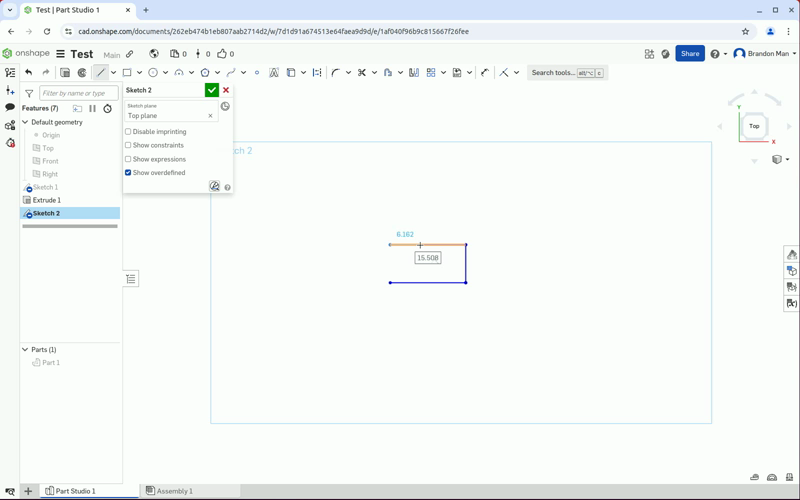
key_down(shift)
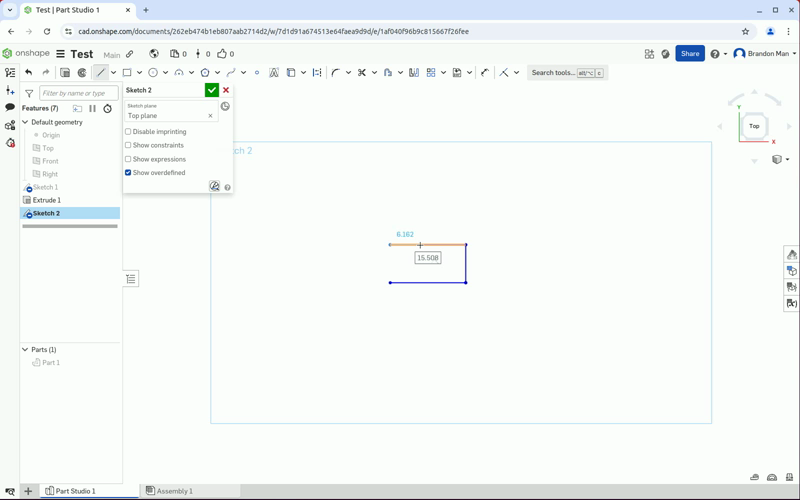
mouse_move(390, 282)
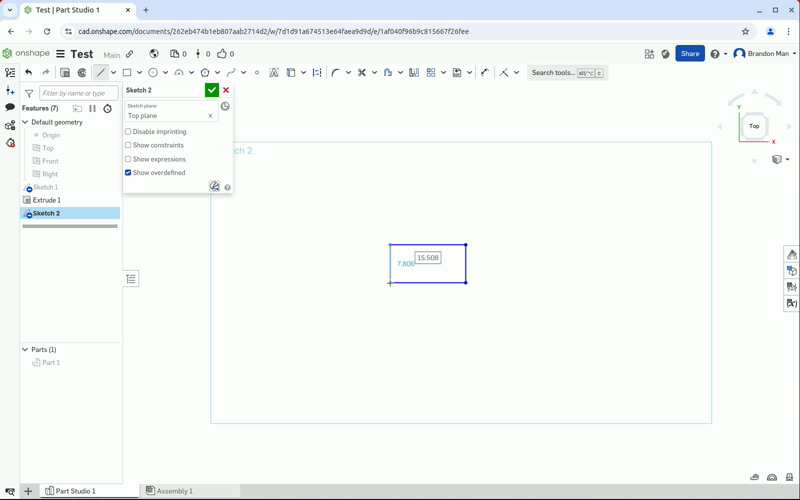
key_up(shift)
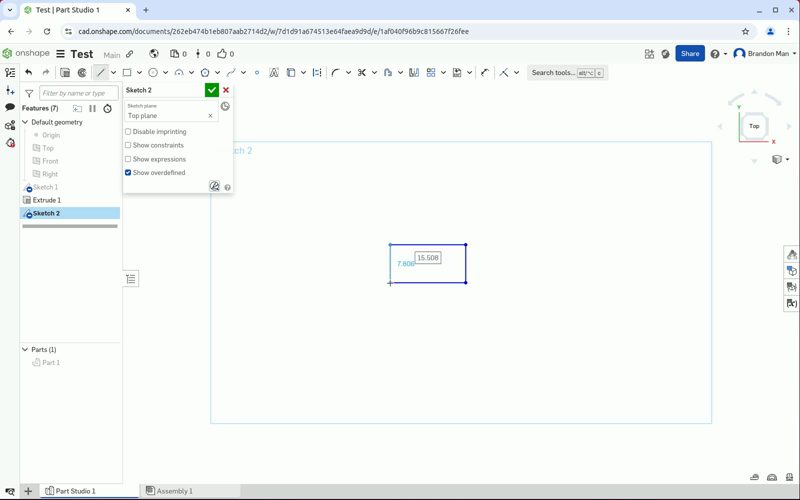
click(390, 282)
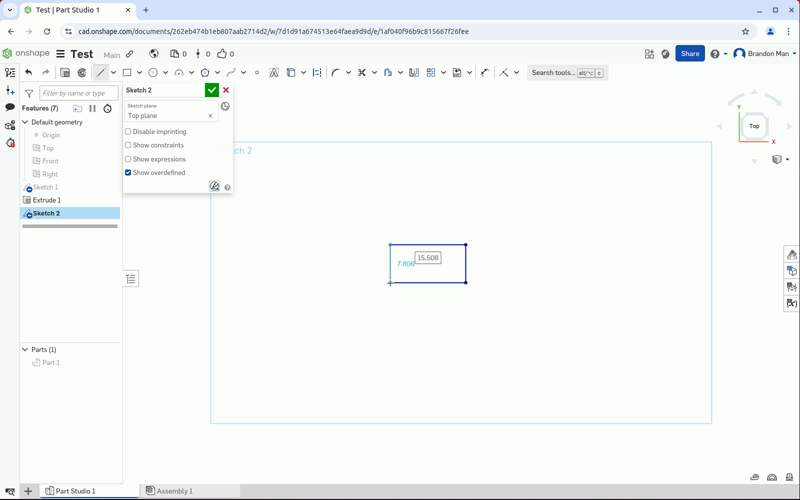
key(esc)
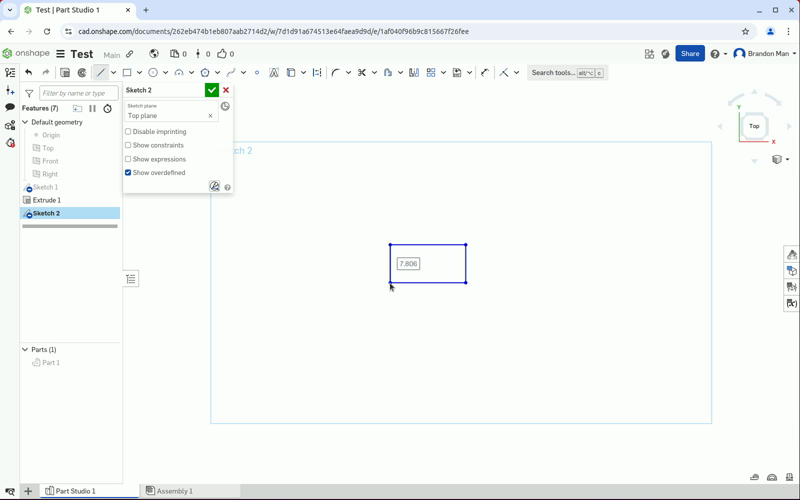
key(c)
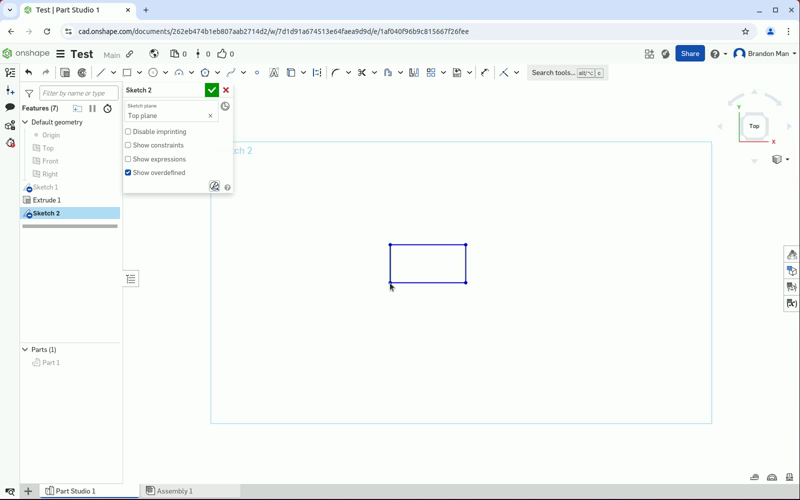
key_down(shift)
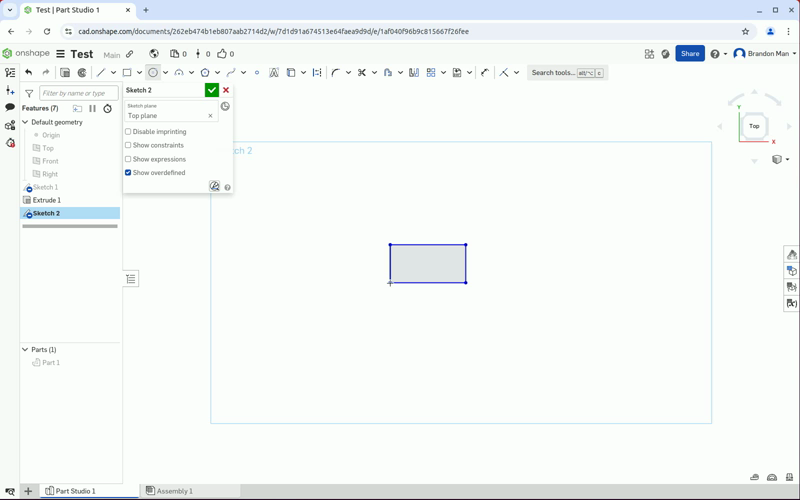
mouse_move(428, 264)
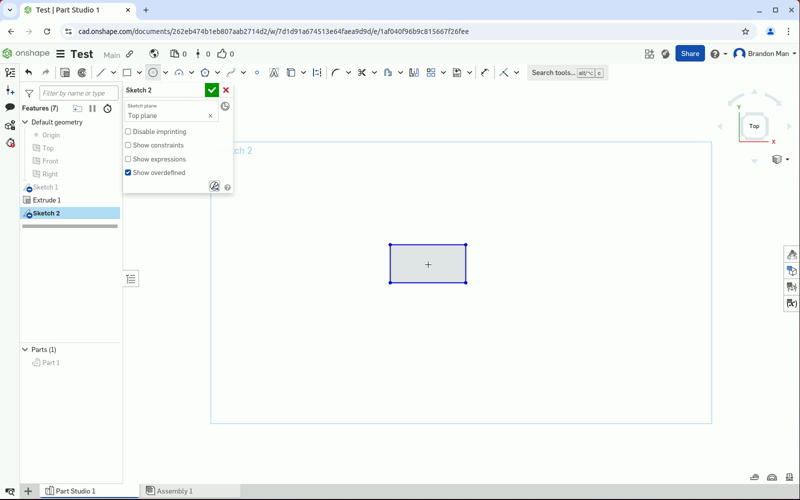
click(428, 264)
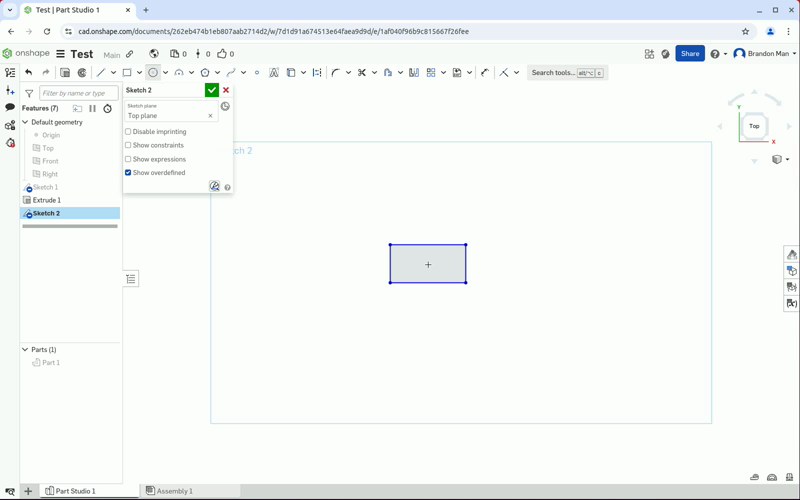
key_up(shift)
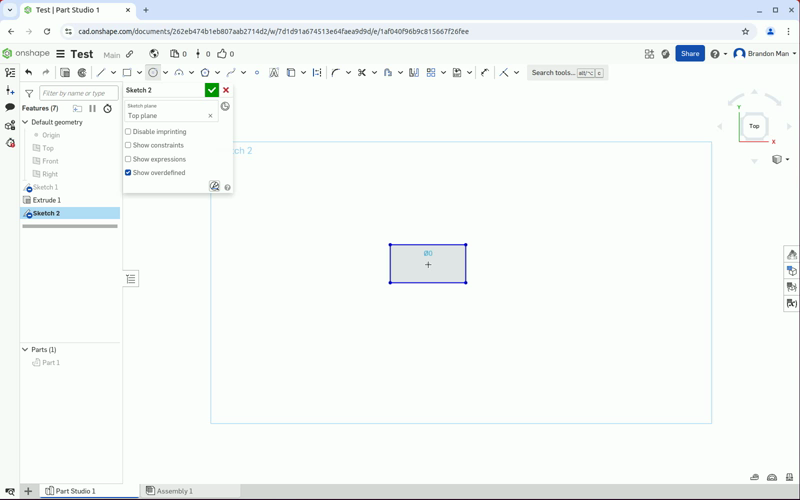
mouse_move(437, 264)
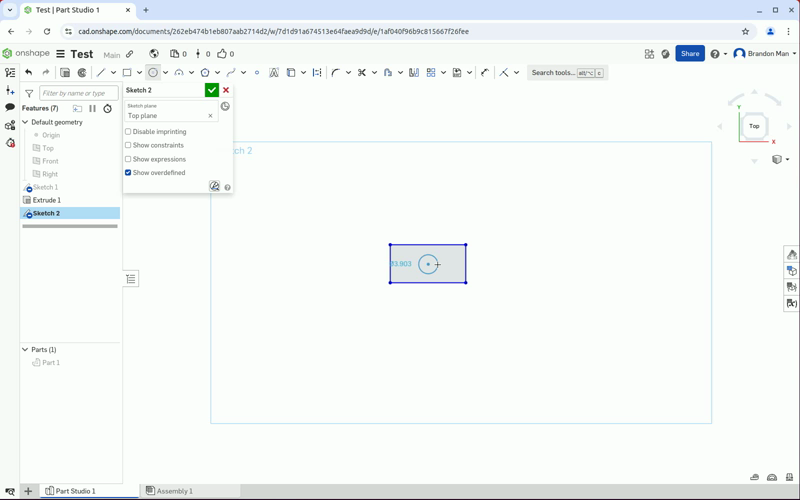
click(437, 264)
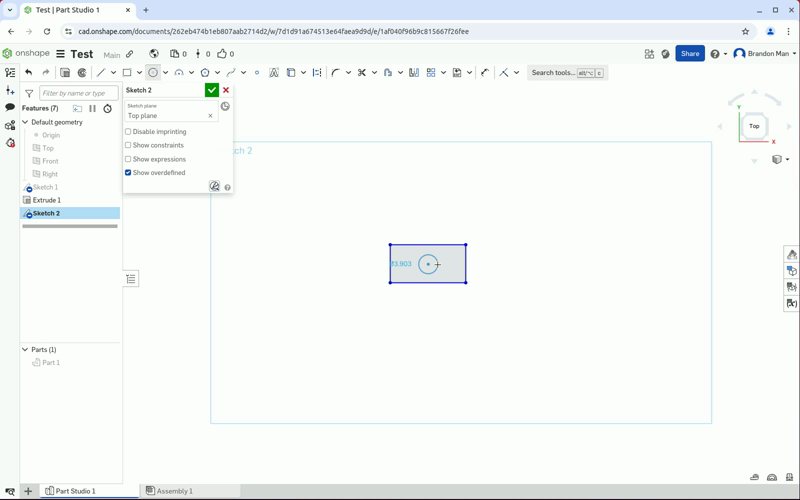
key(esc)
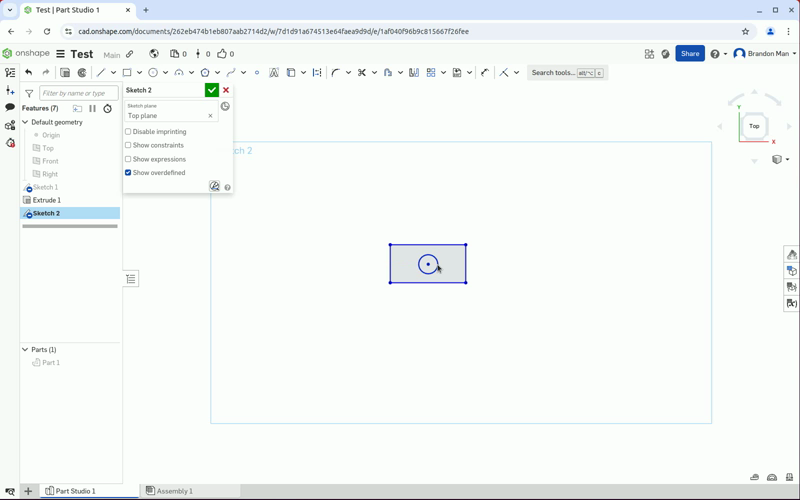
mouse_move(443, 265)
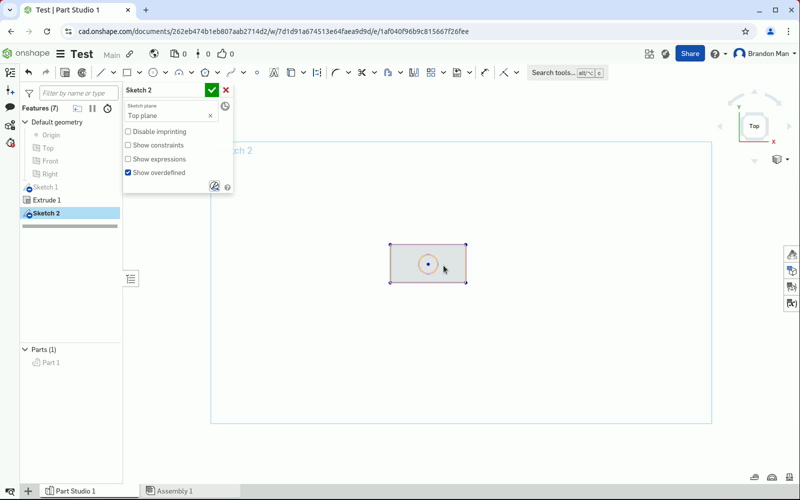
click(443, 265)
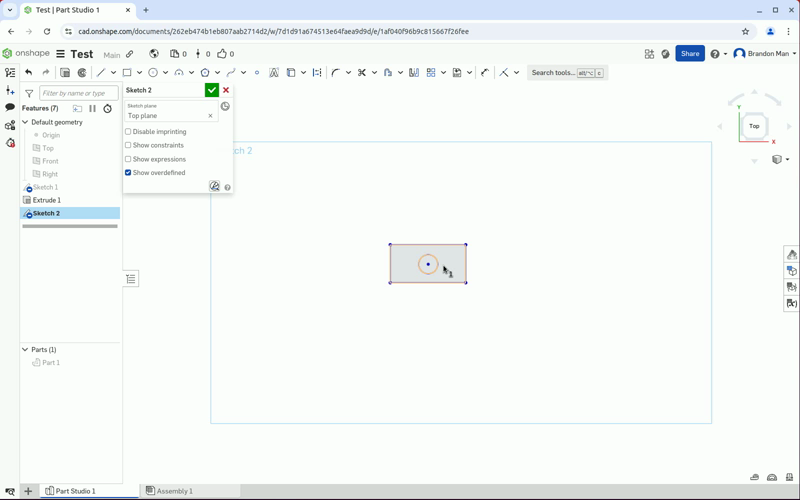
mouse_move(73, 352)
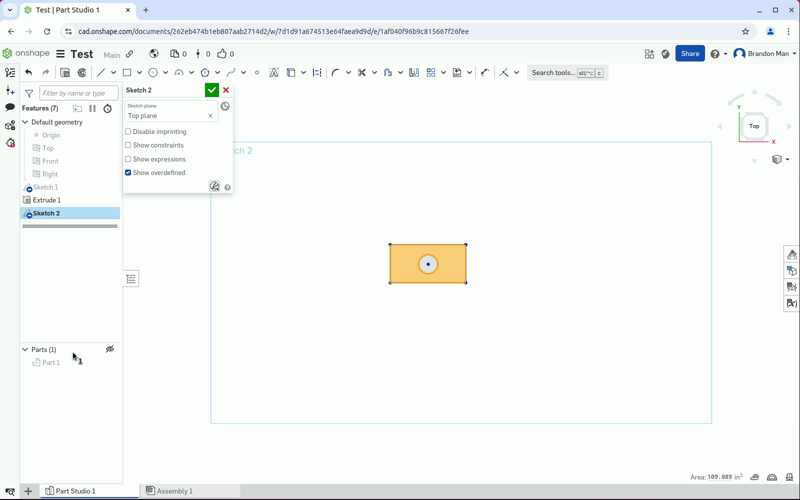
key(shift+y)
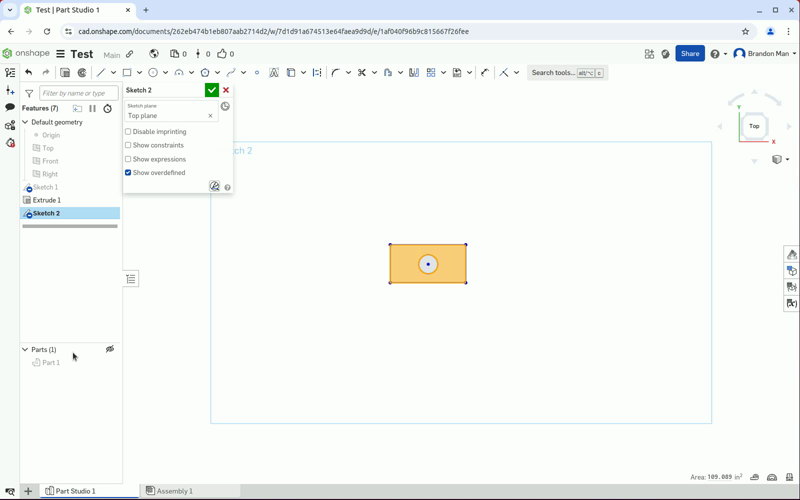
key(shift+e)
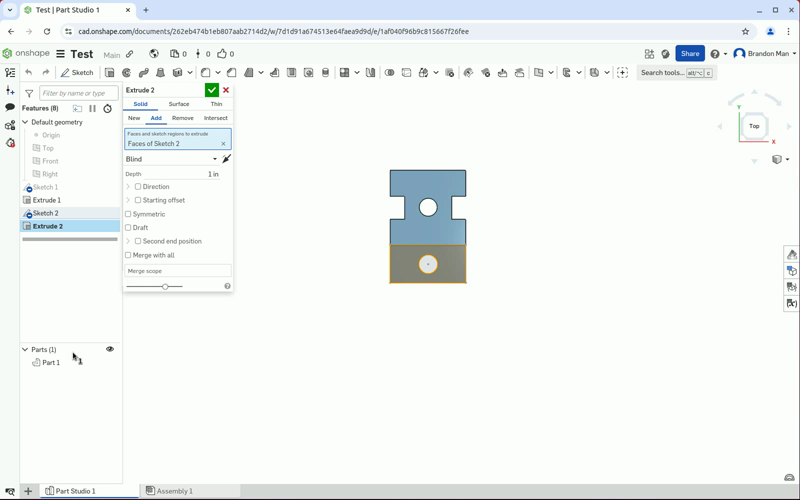
mouse_move(143, 106)
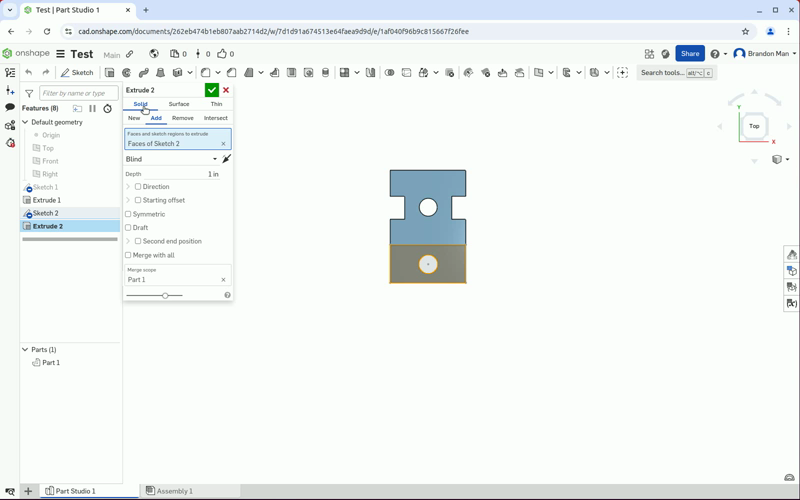
click(143, 106)
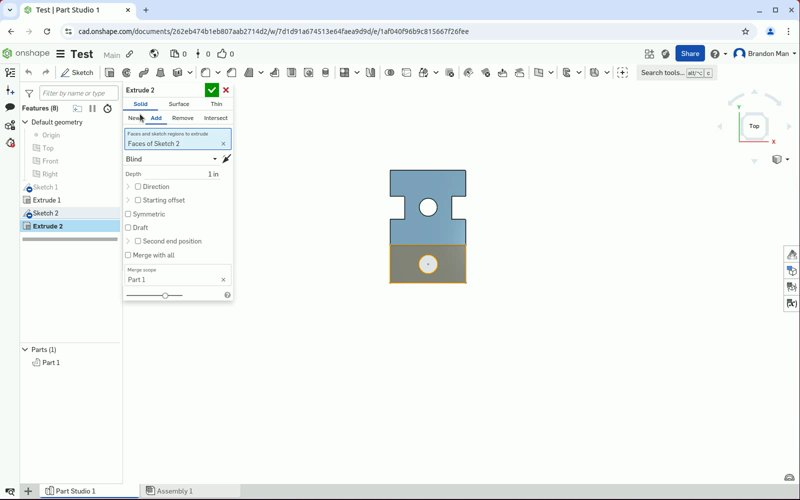
mouse_move(137, 120)
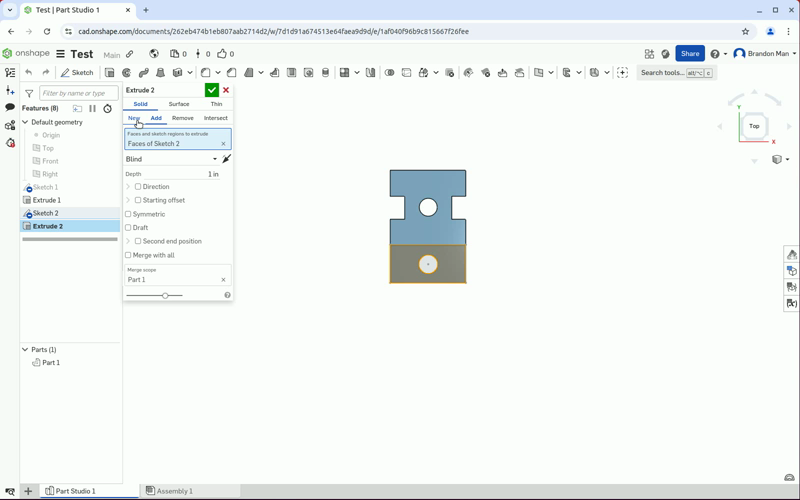
click(137, 120)
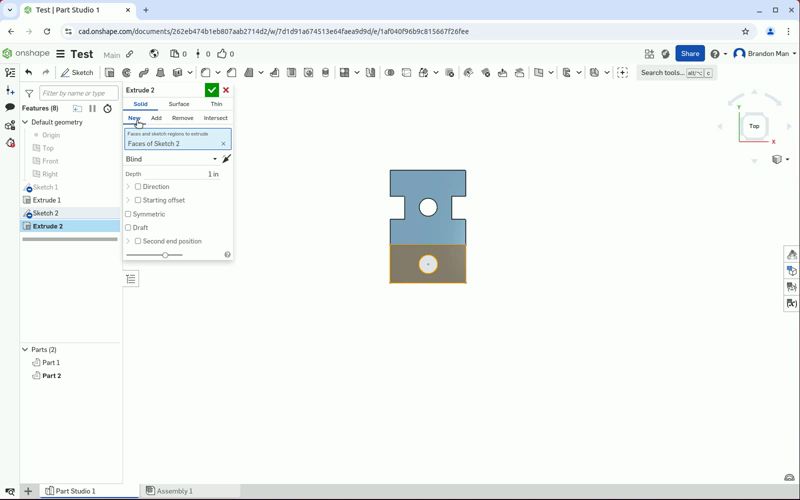
key(tab, 4)
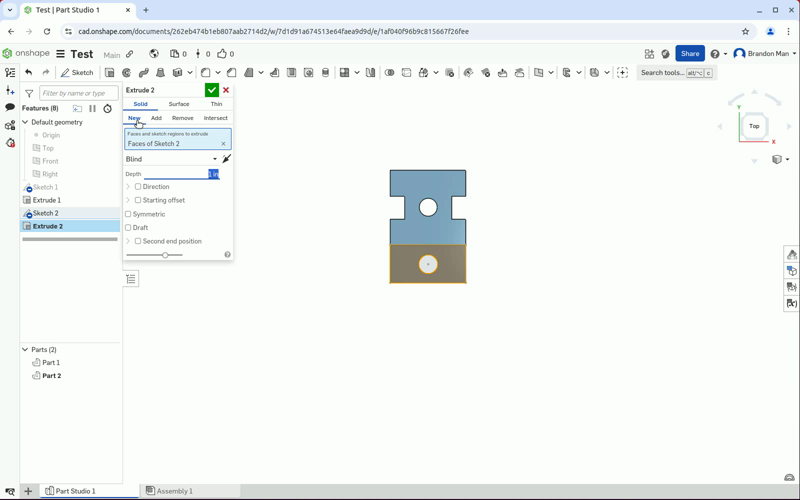
text(3.851)
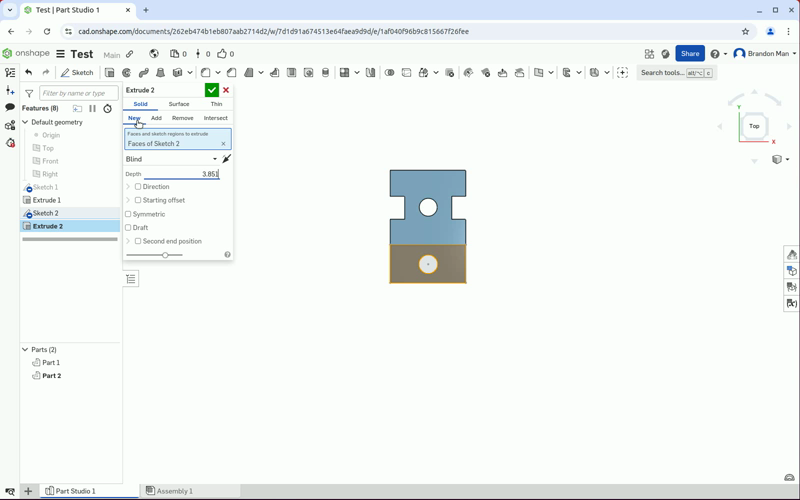
key(enter)
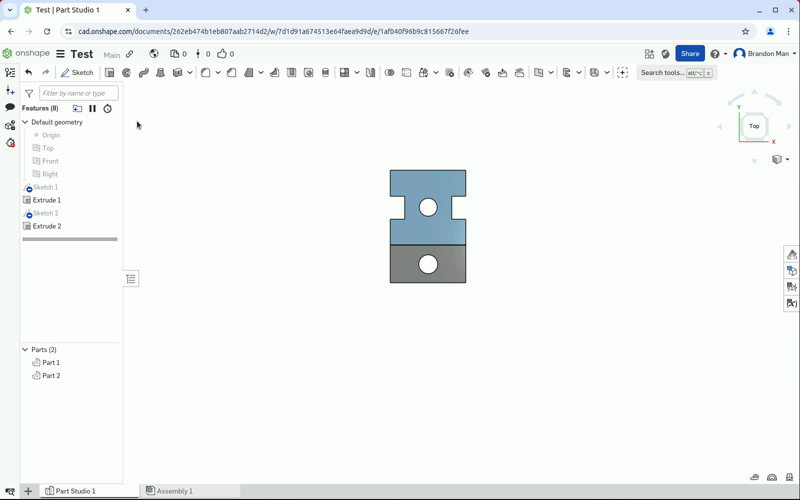
key(shift+h)
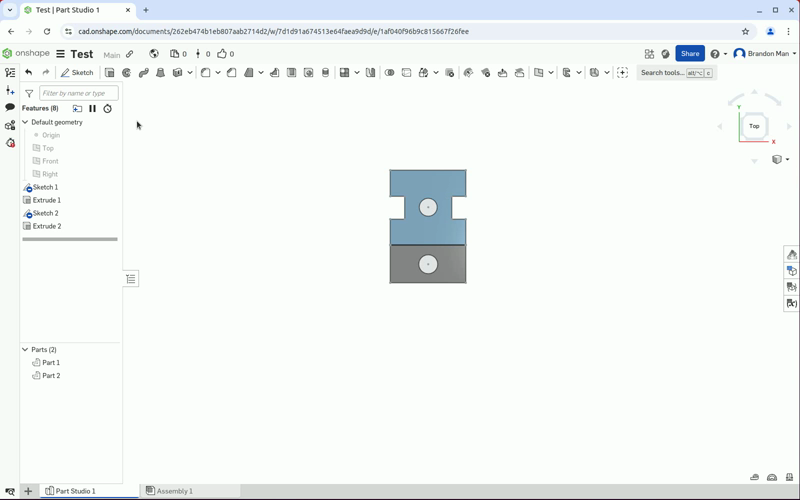
key(shift+h)
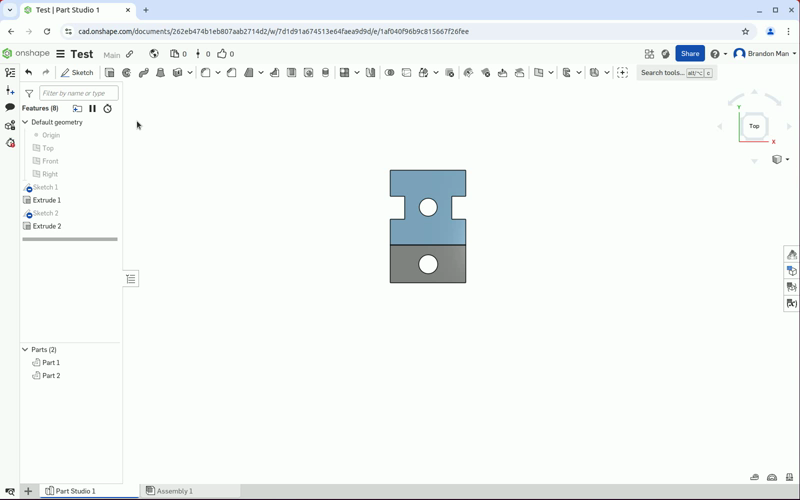
mouse_move(73, 189)
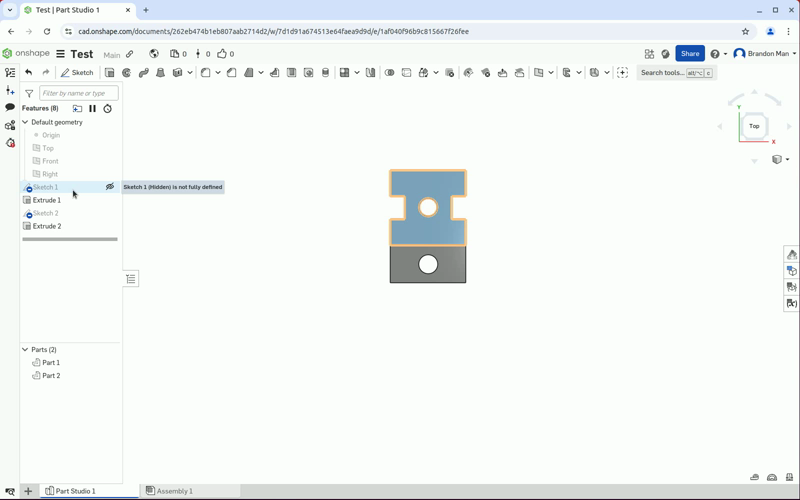
click(73, 189)
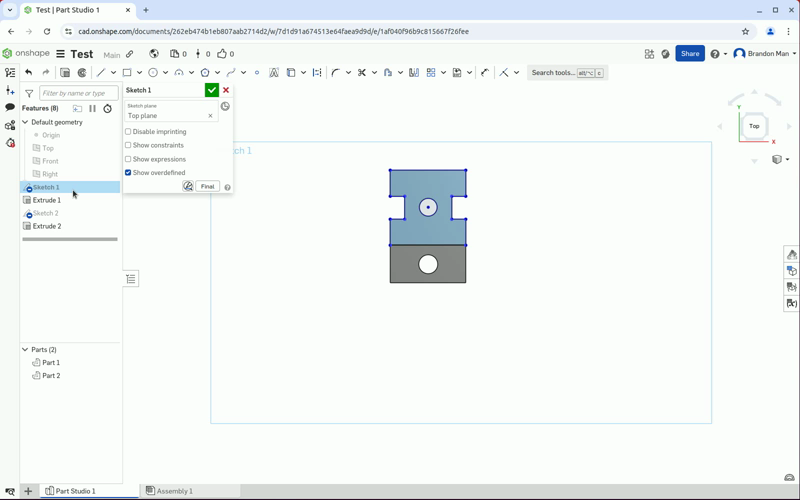
mouse_move(229, 92)
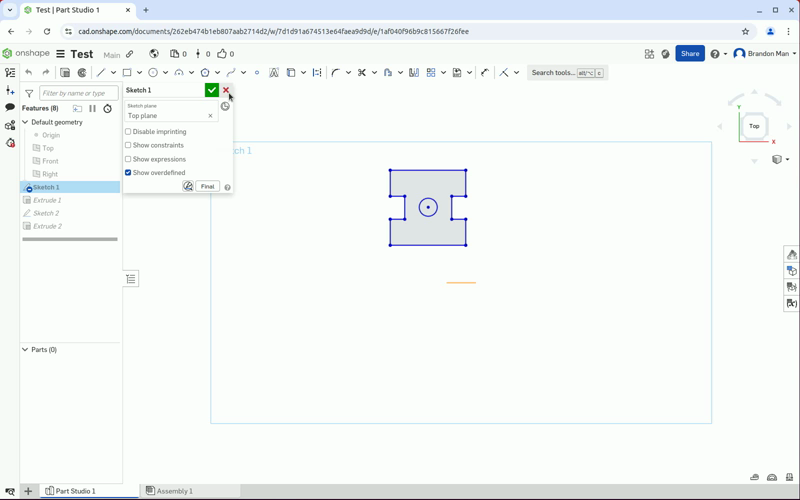
click(229, 92)
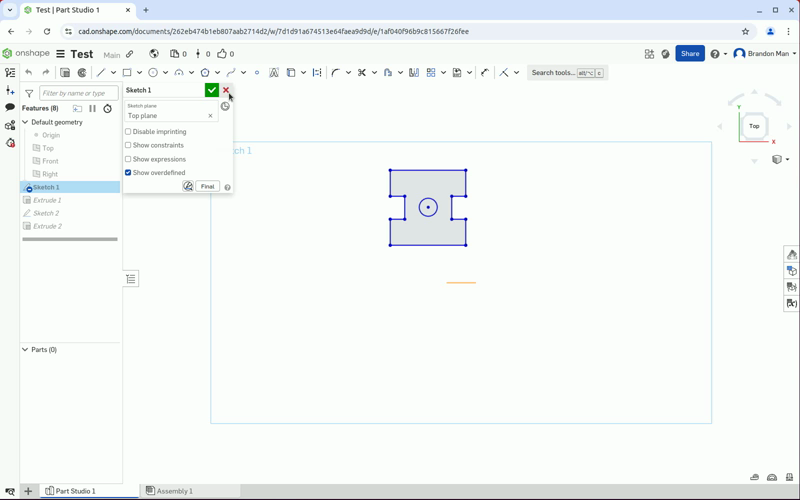
key(shift+s)
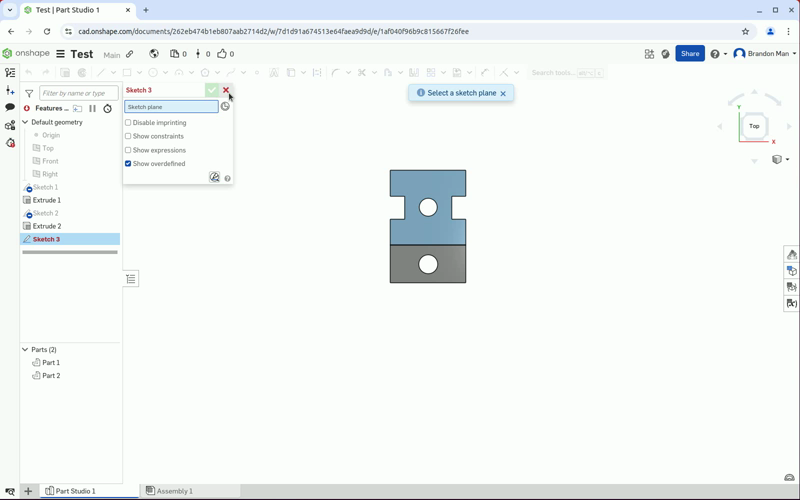
mouse_move(73, 150)
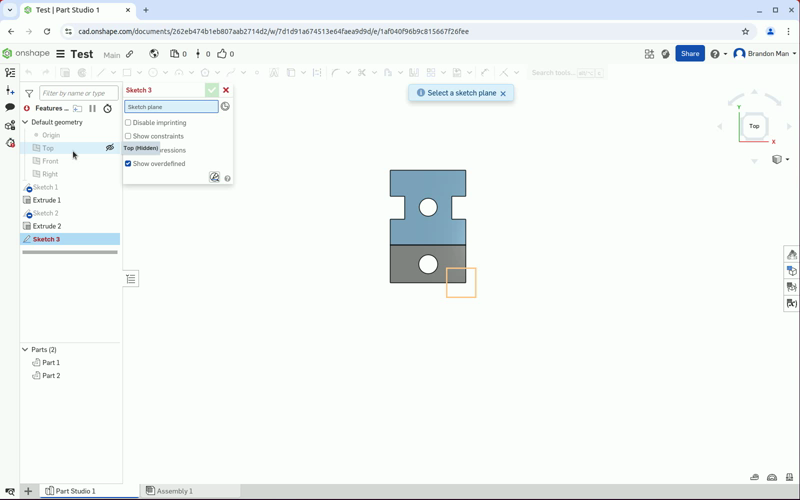
click(73, 150)
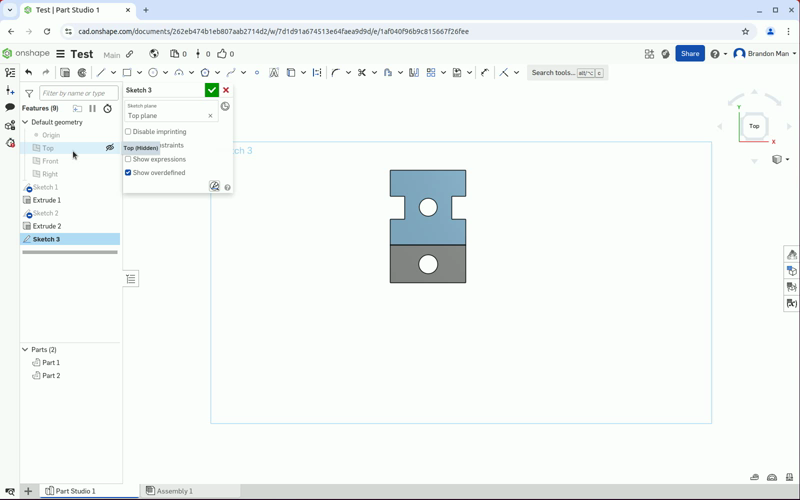
mouse_move(73, 352)
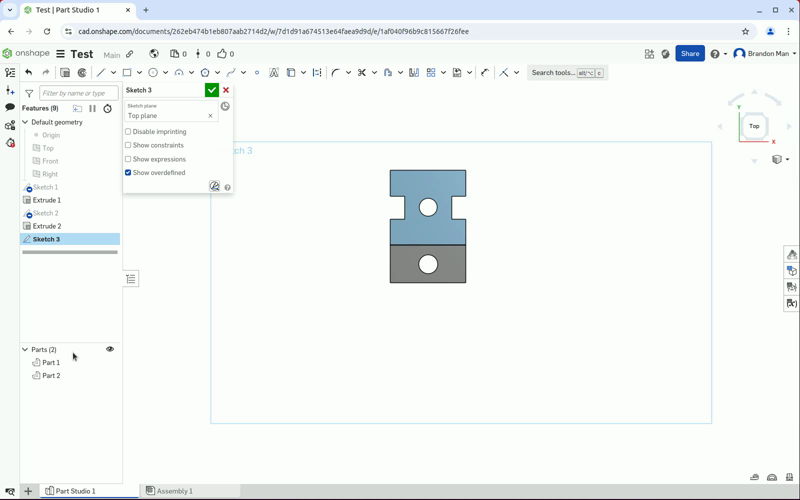
key(y)
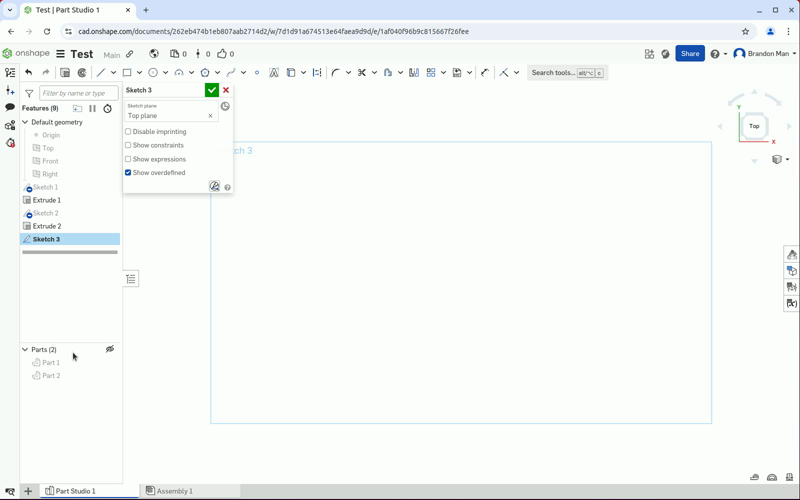
key(l)
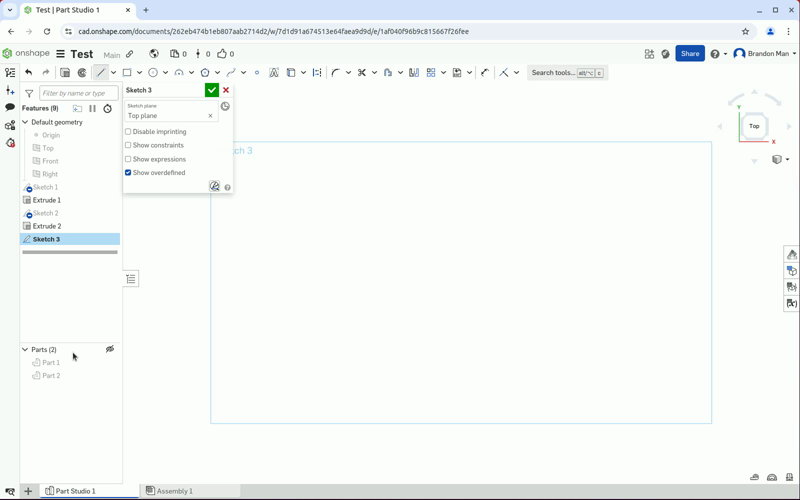
key_down(shift)
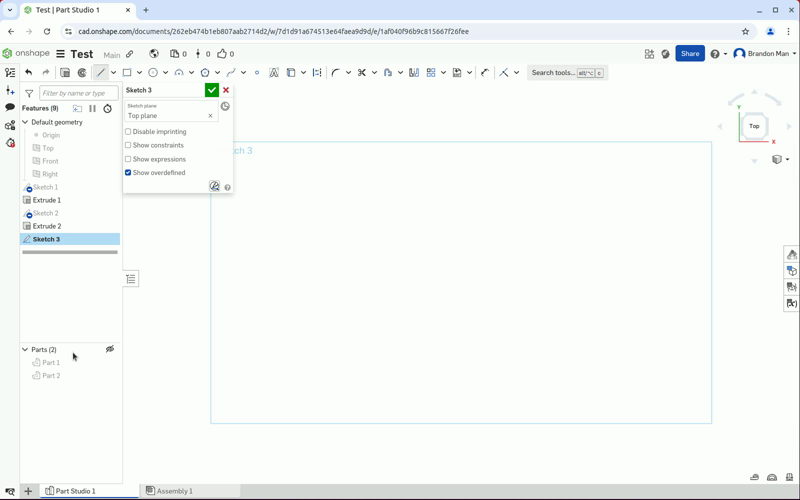
mouse_move(390, 218)
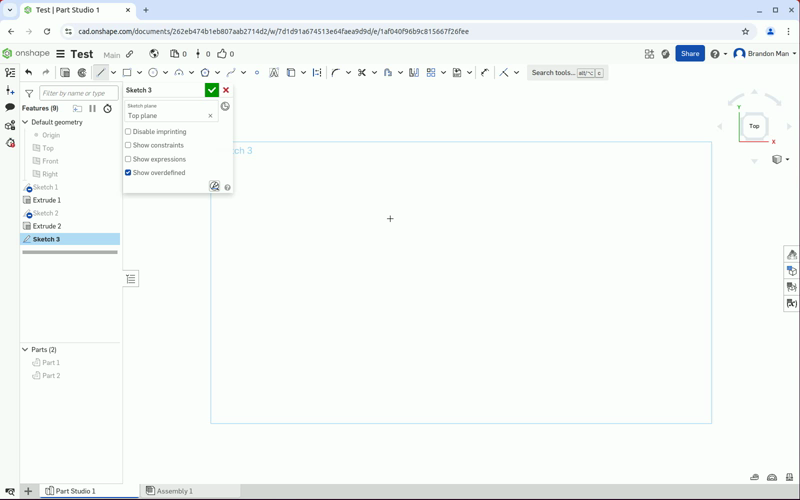
click(390, 218)
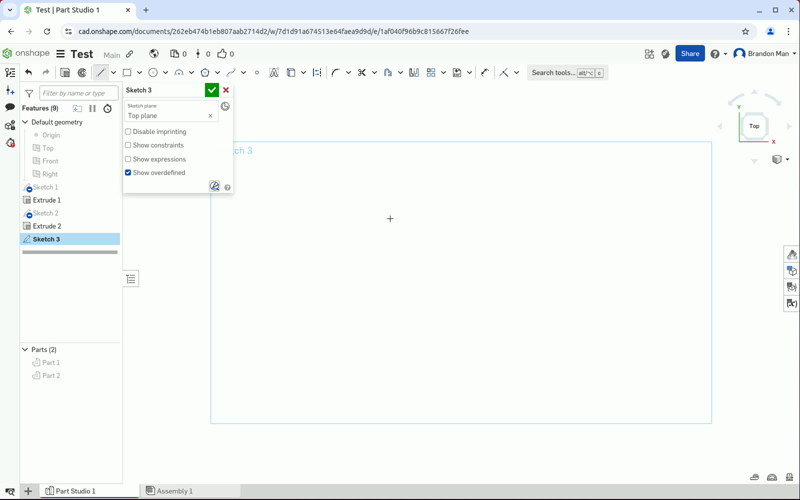
key_up(shift)
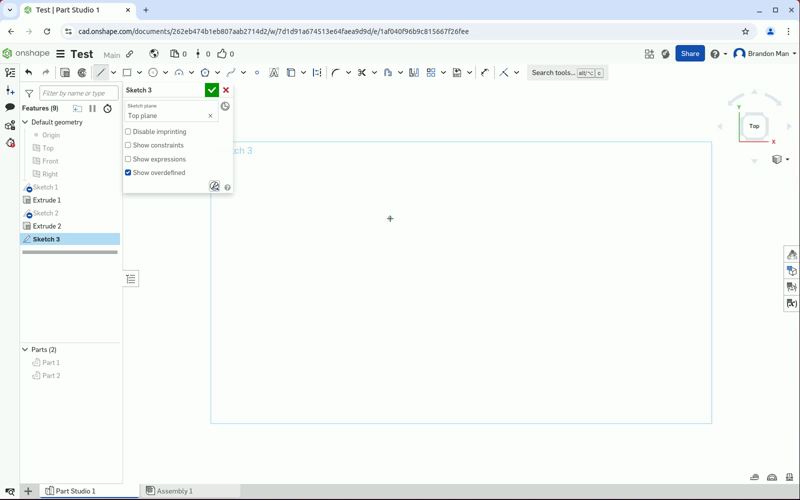
key_down(shift)
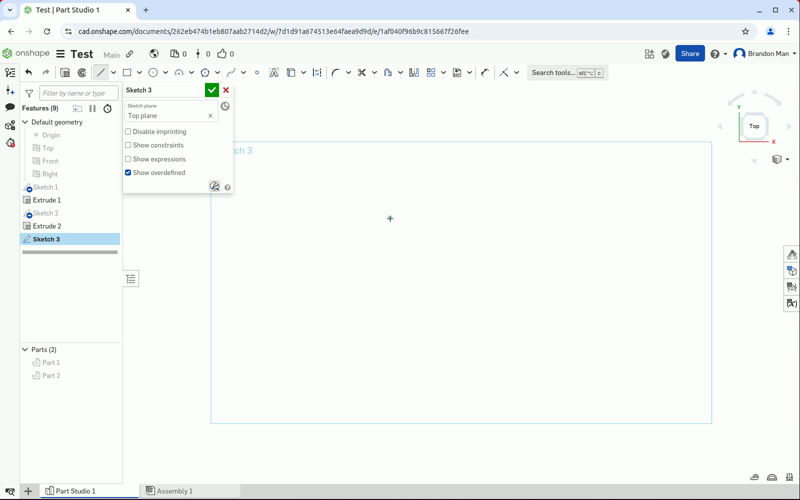
mouse_move(420, 218)
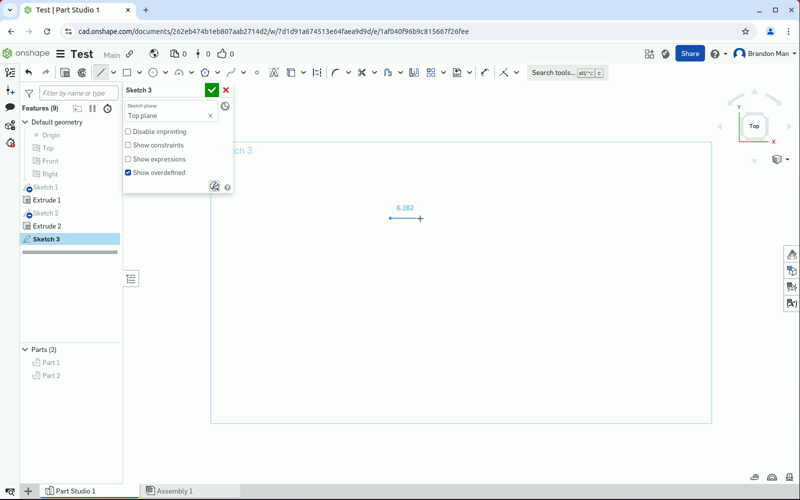
mouse_move(404, 218)
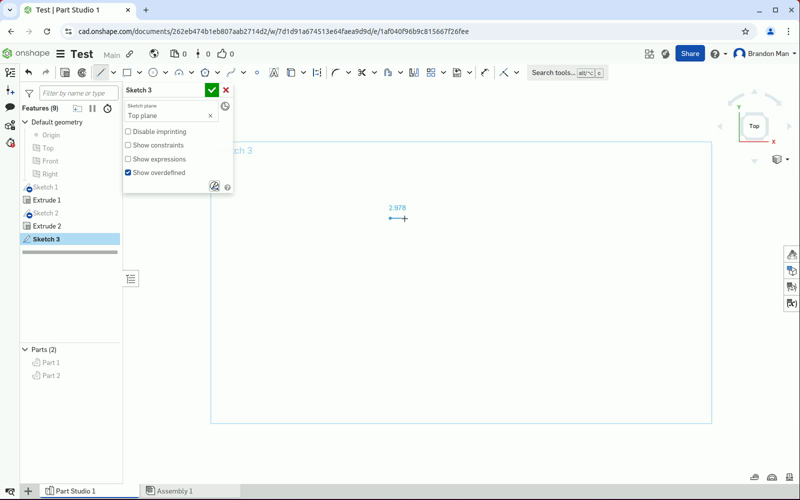
click(404, 218)
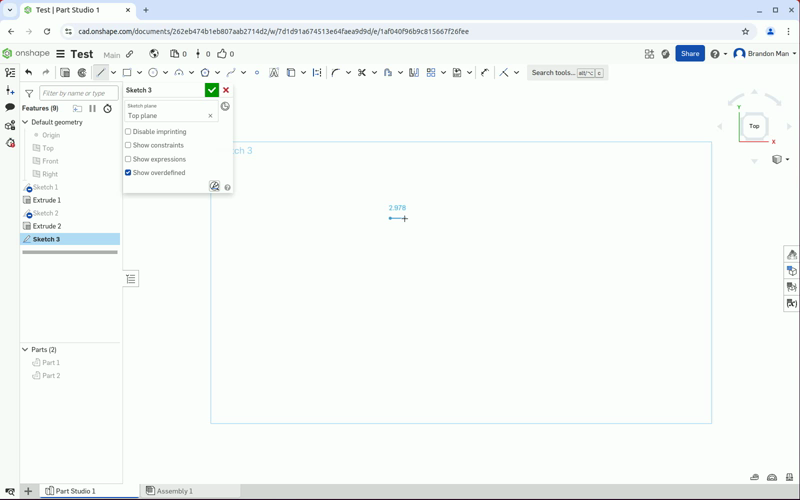
key_up(shift)
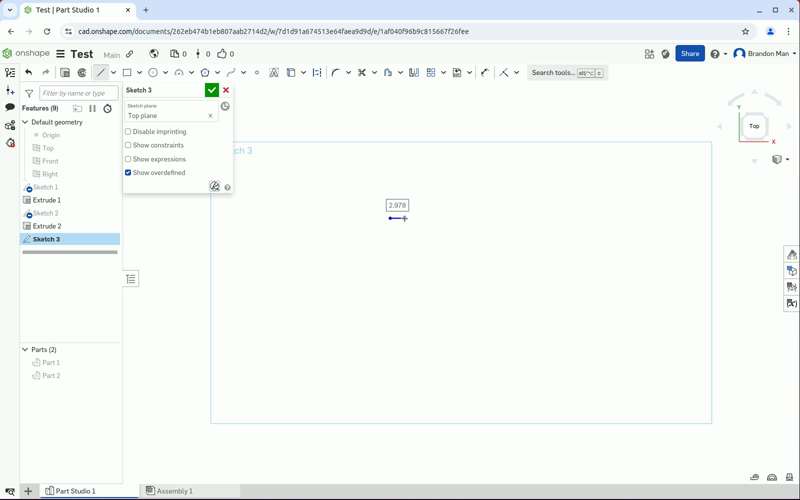
key_down(shift)
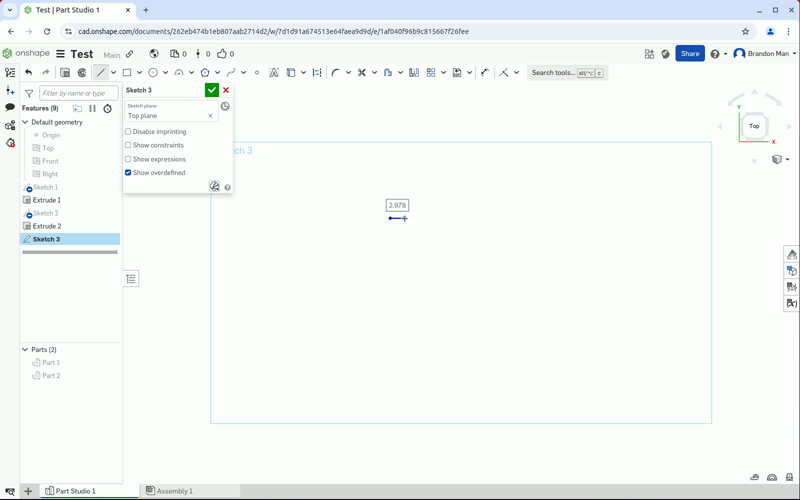
mouse_move(434, 218)
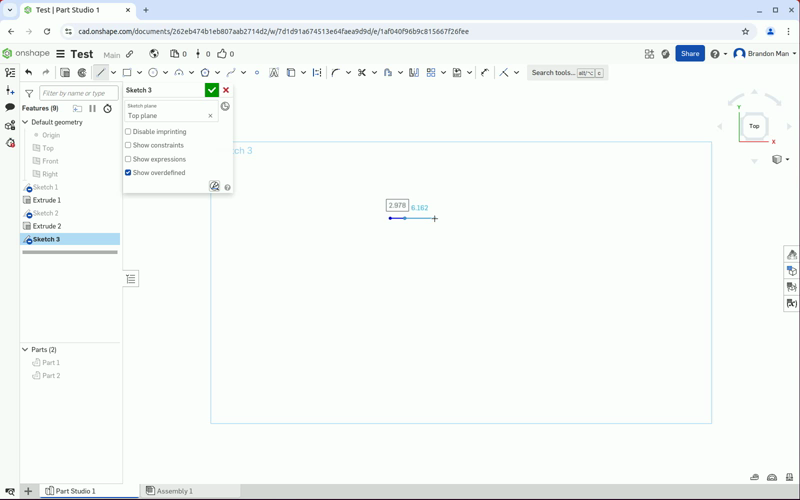
mouse_move(404, 195)
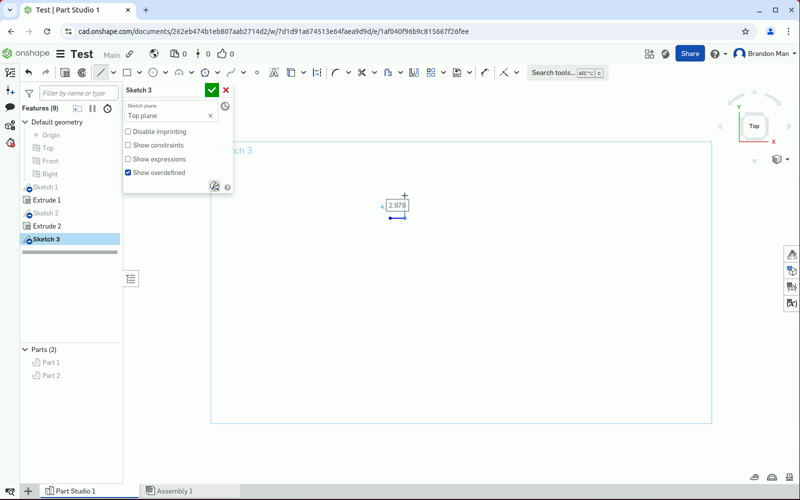
click(404, 195)
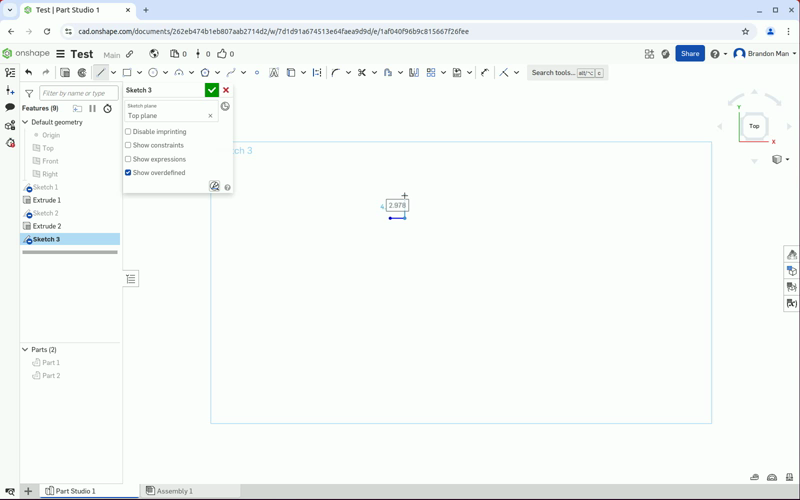
key_up(shift)
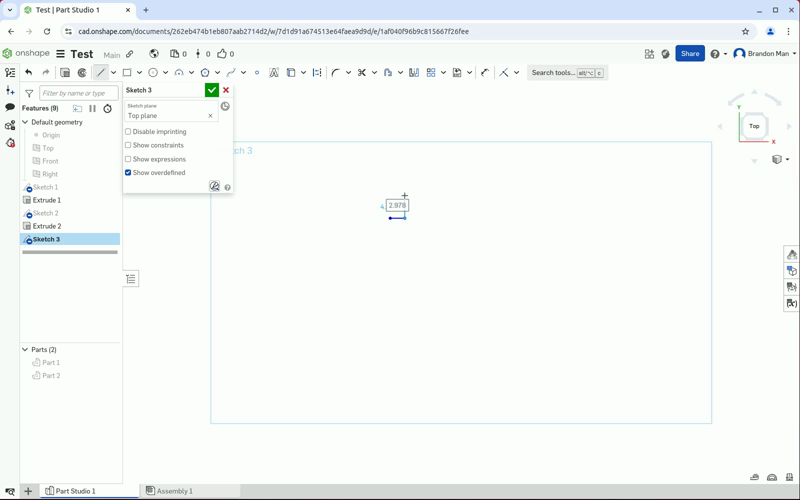
key_down(shift)
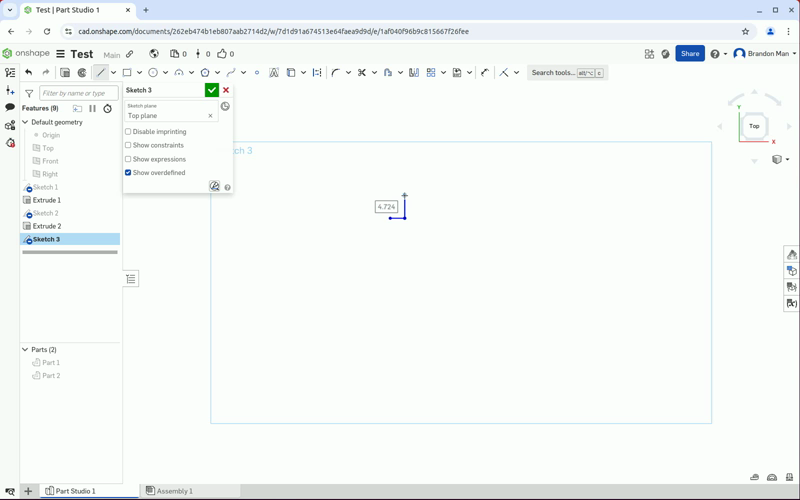
mouse_move(434, 195)
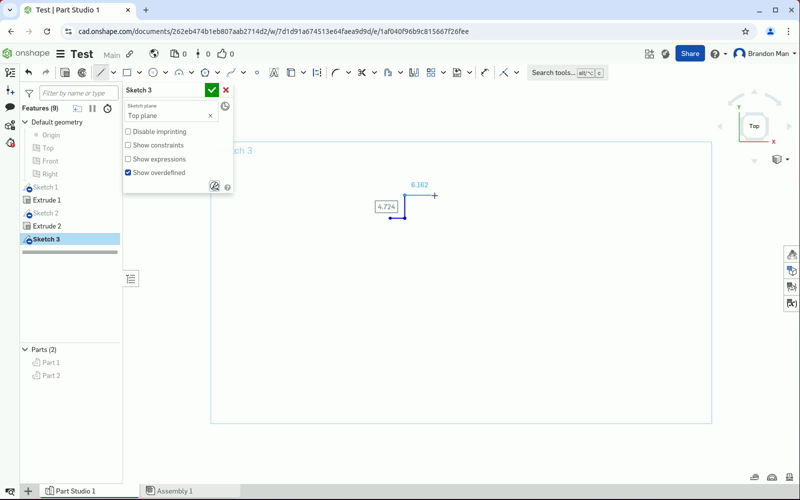
mouse_move(390, 195)
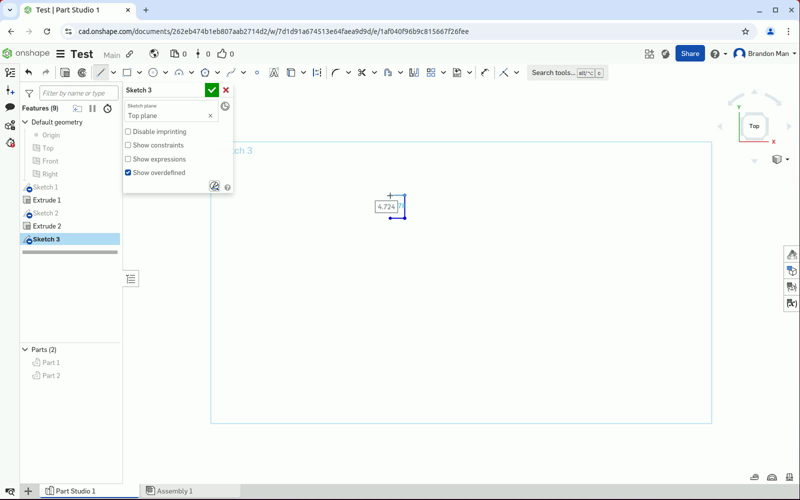
click(390, 195)
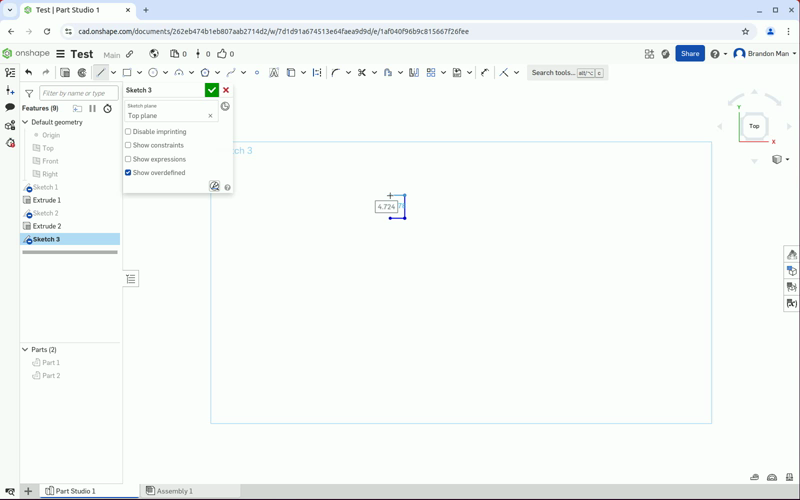
key_up(shift)
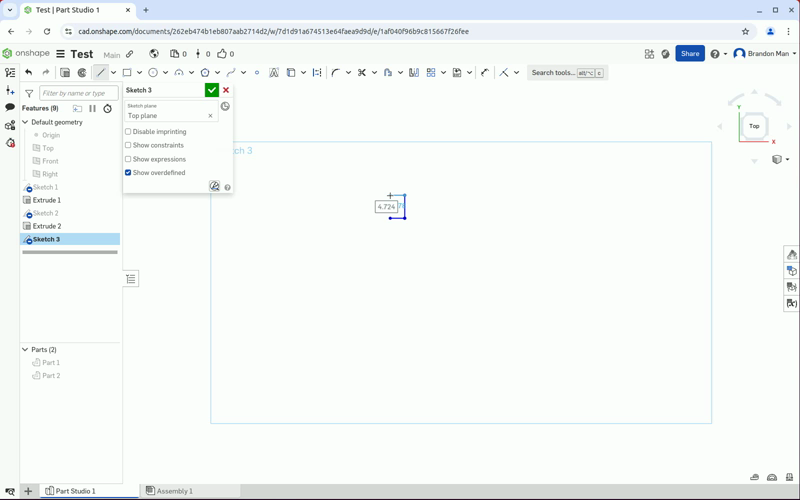
mouse_move(420, 195)
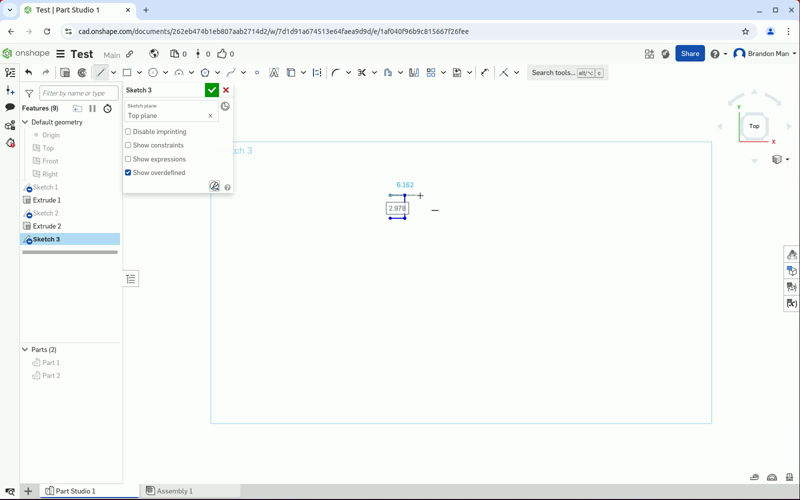
key_down(shift)
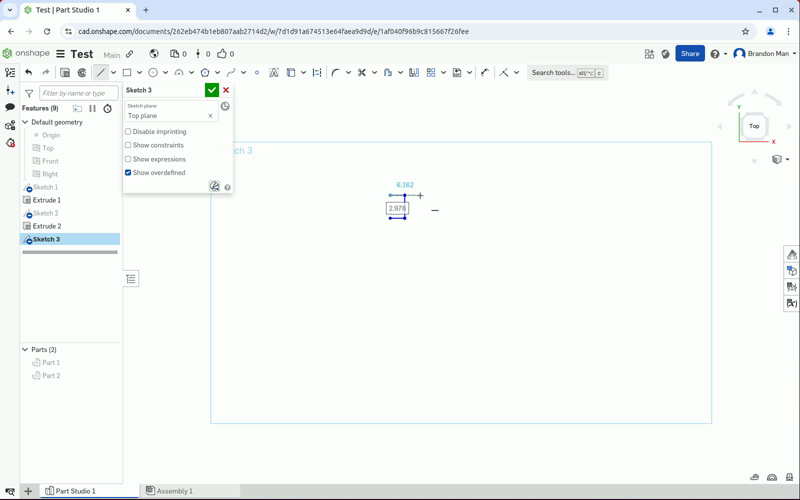
mouse_move(390, 218)
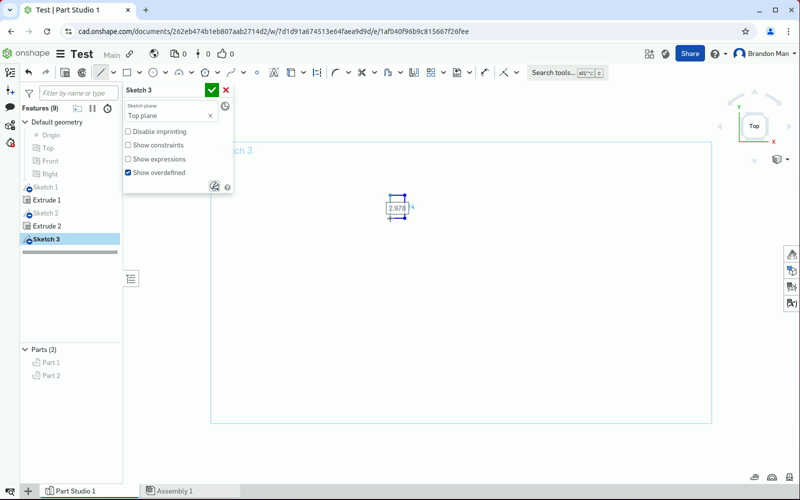
key_up(shift)
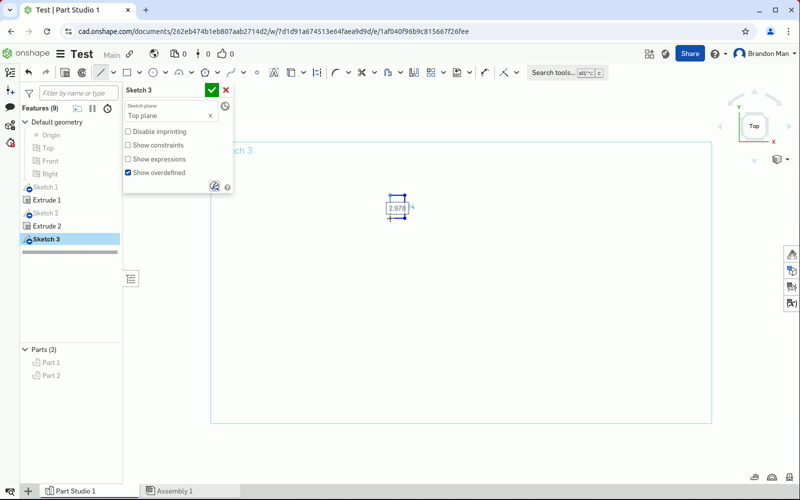
click(390, 218)
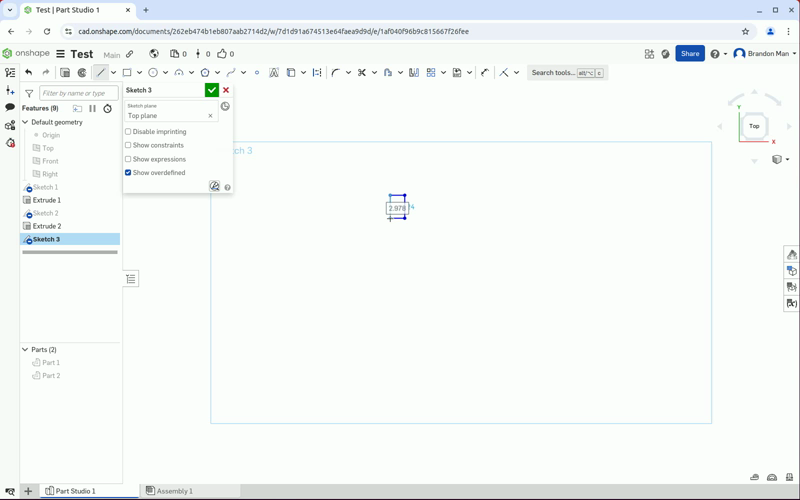
key(esc)
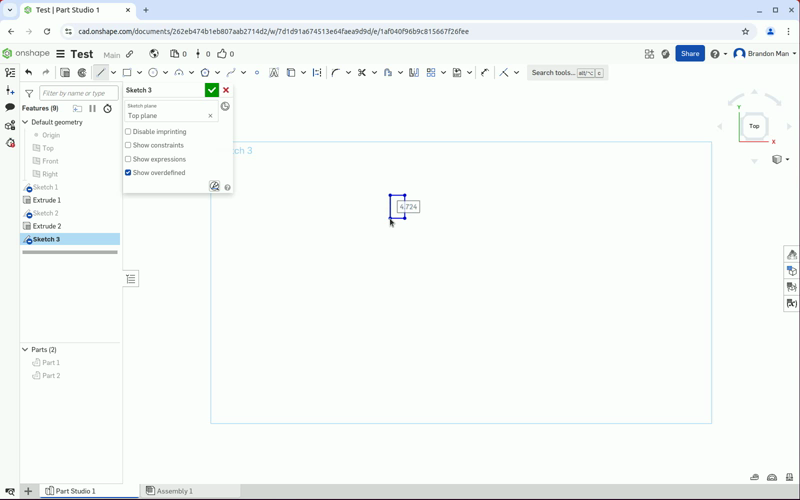
mouse_move(394, 207)
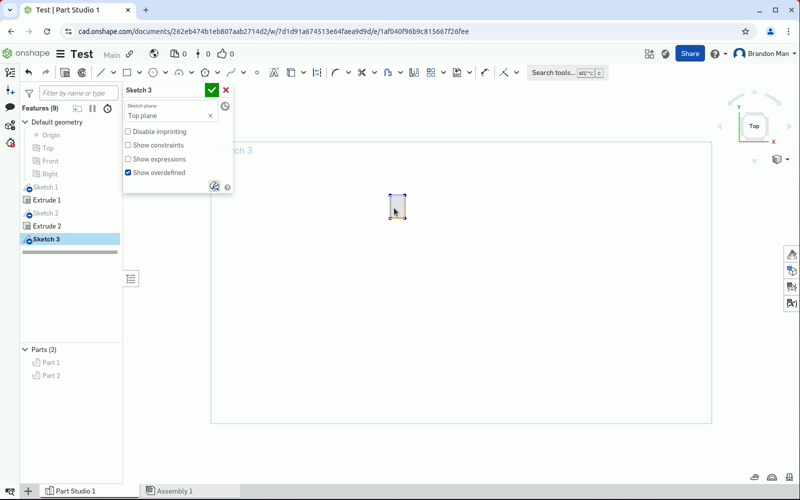
scroll(6)
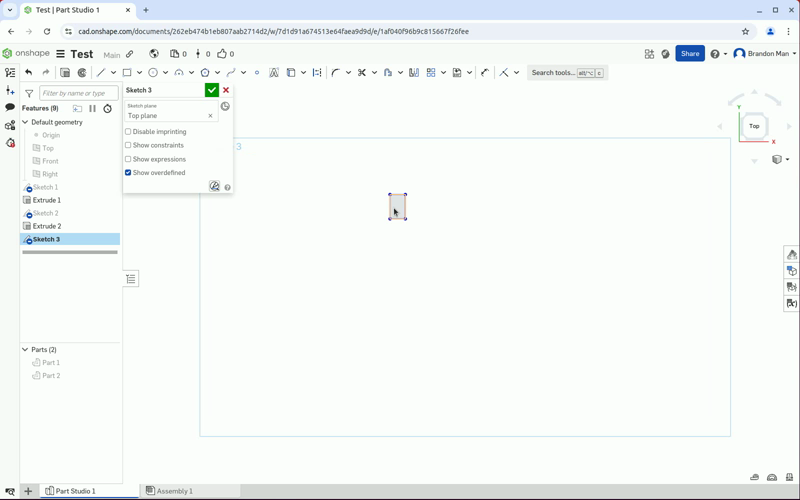
scroll(6)
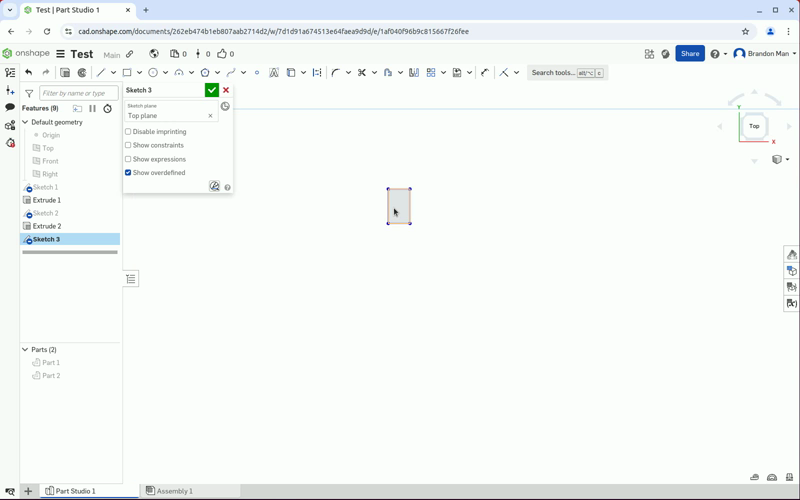
scroll(6)
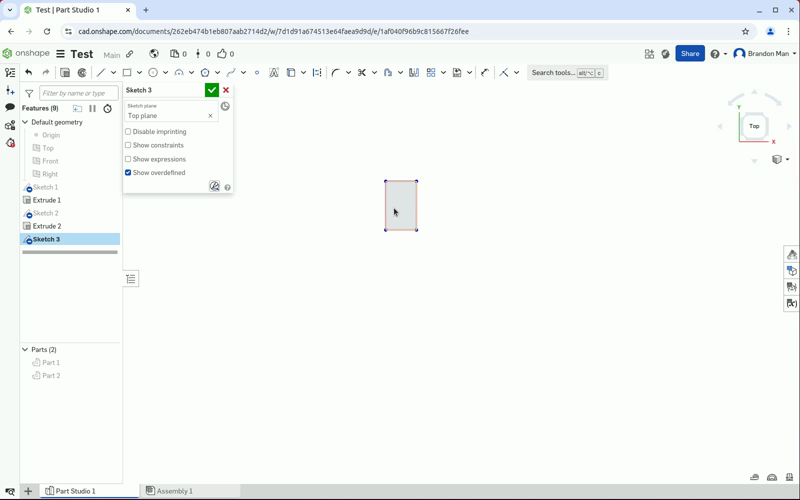
scroll(6)
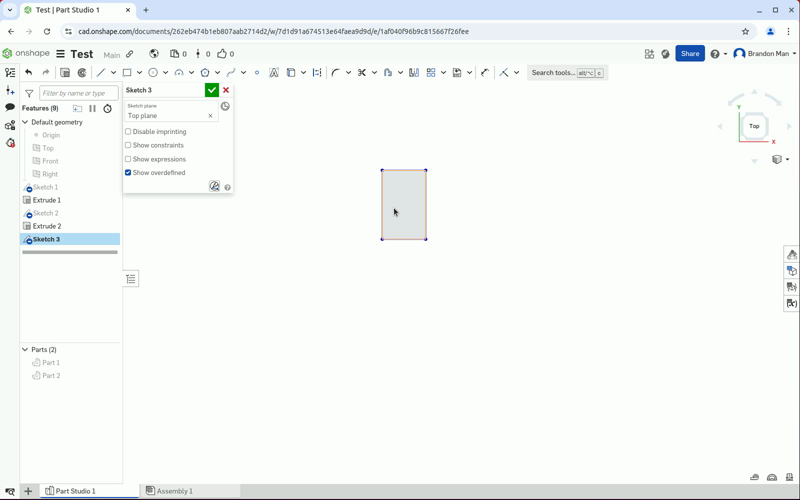
scroll(6)
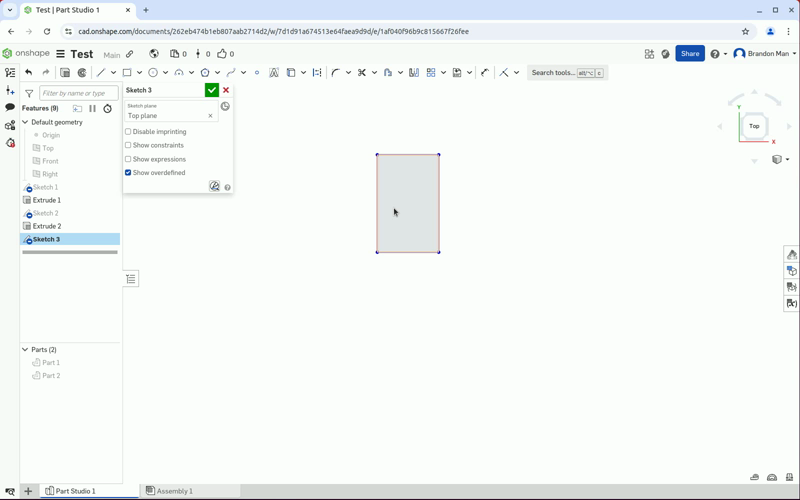
scroll(6)
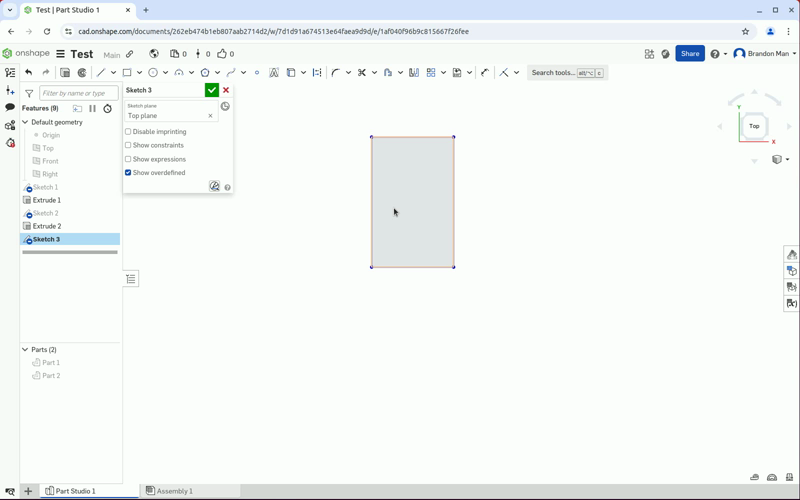
scroll(6)
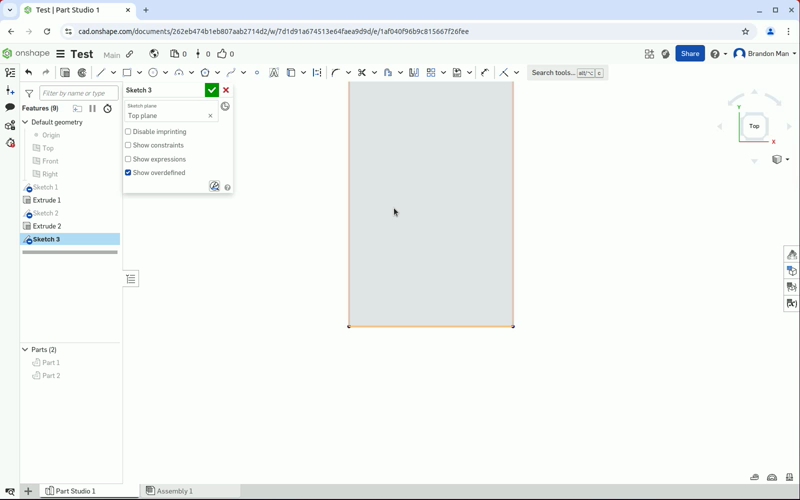
click(394, 207)
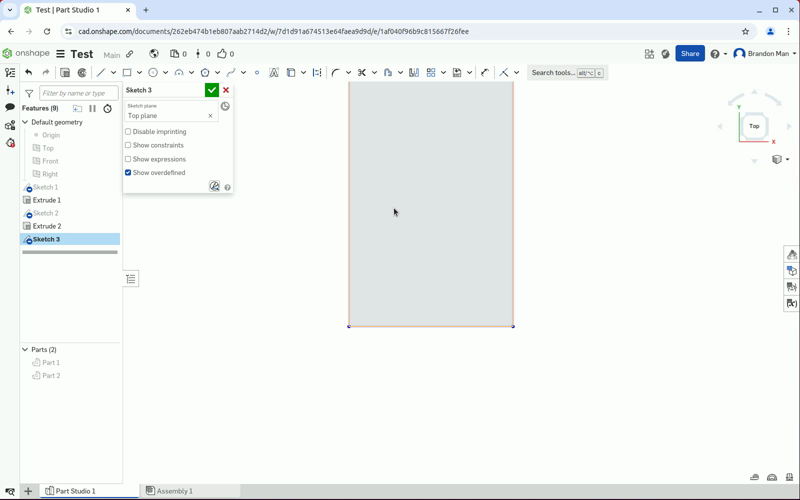
scroll(-6)
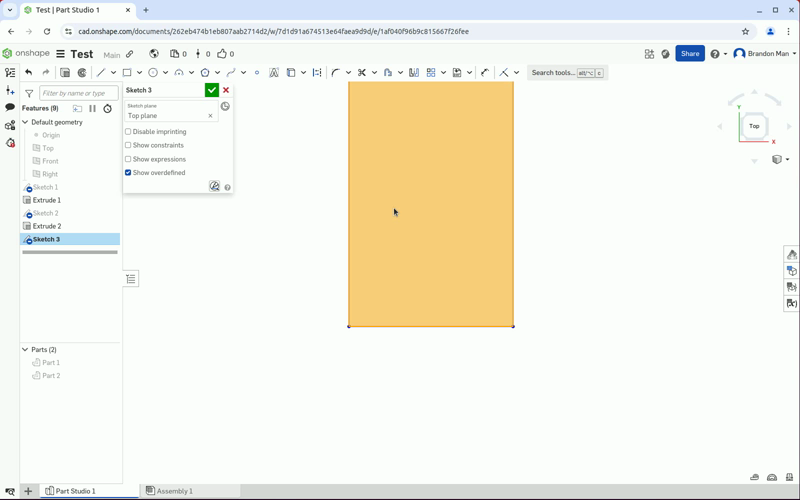
scroll(-6)
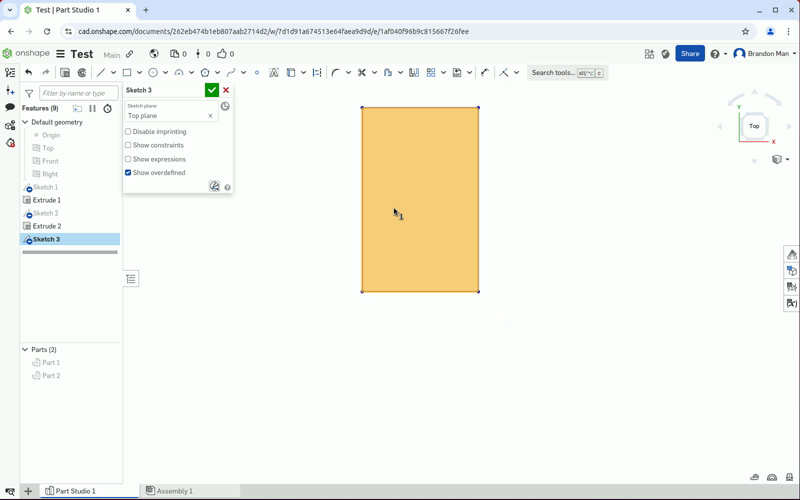
scroll(-6)
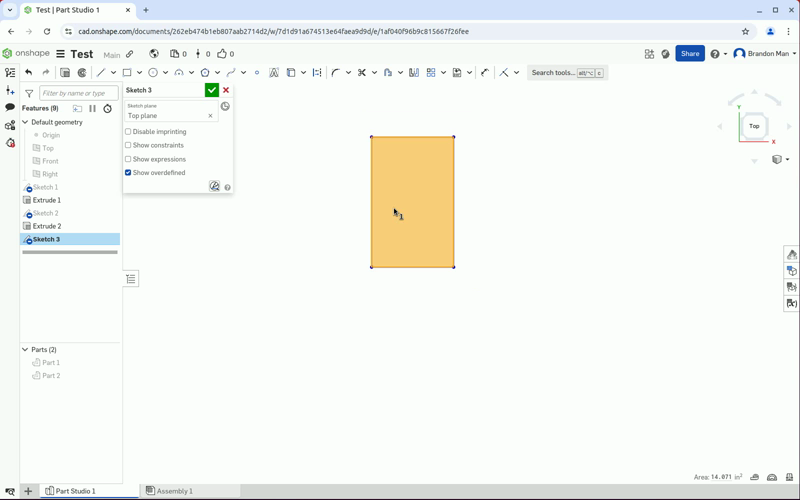
scroll(-6)
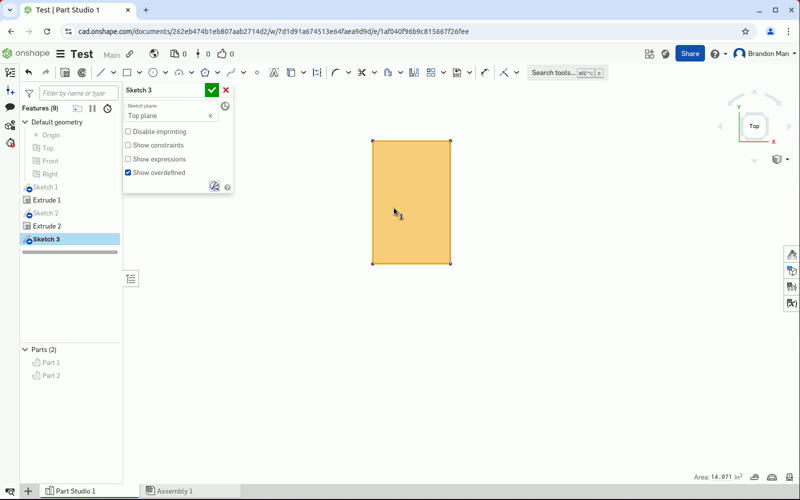
scroll(-6)
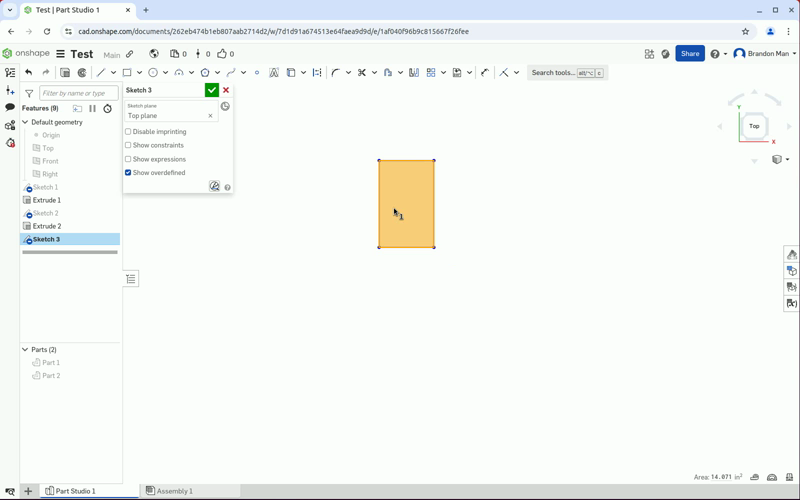
scroll(-6)
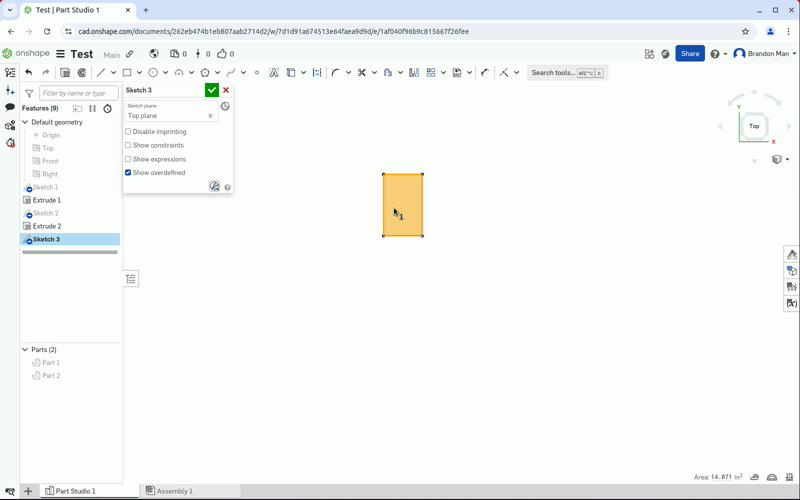
scroll(-6)
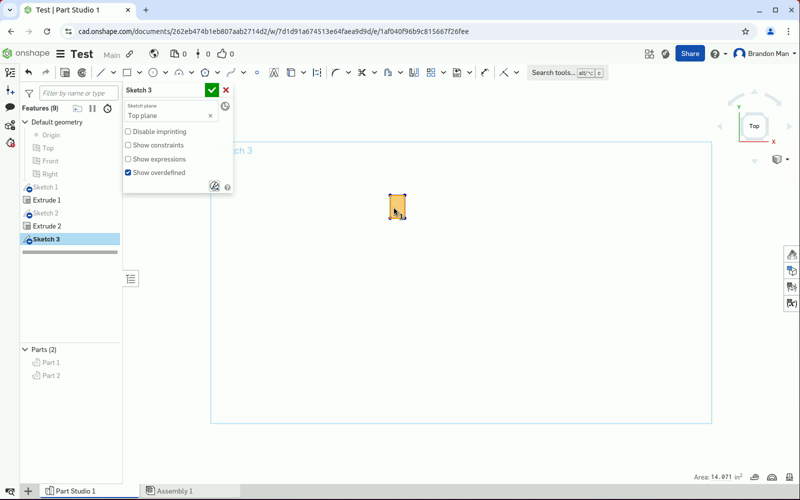
mouse_move(73, 352)
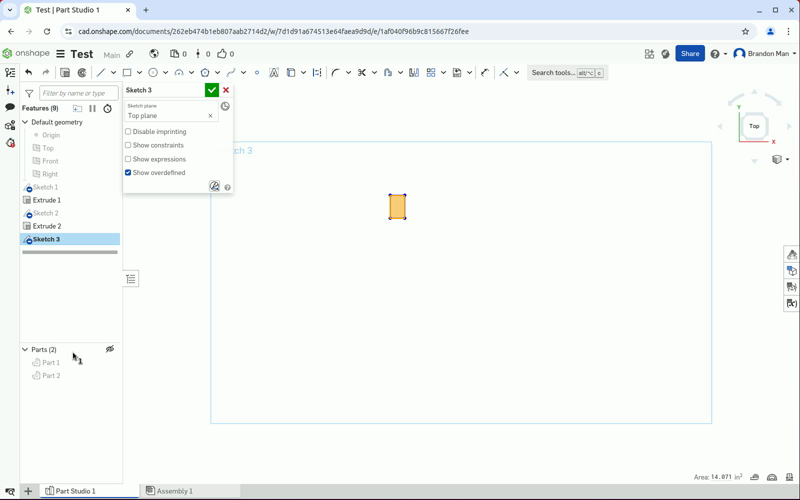
key(shift+y)
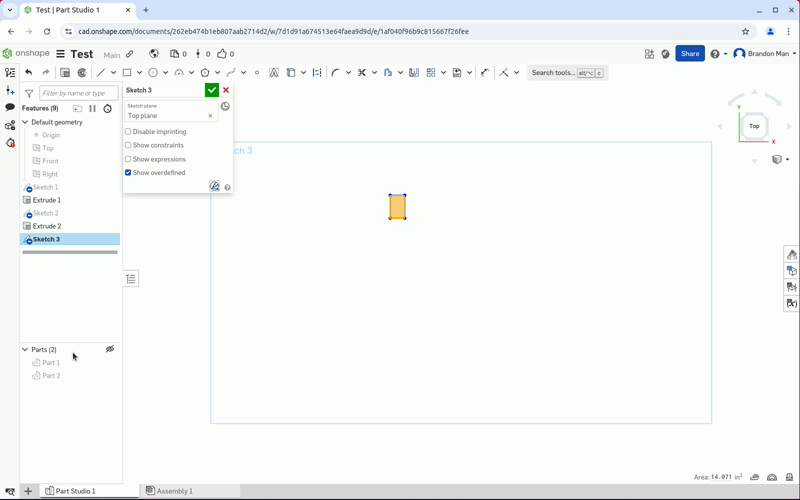
key(shift+e)
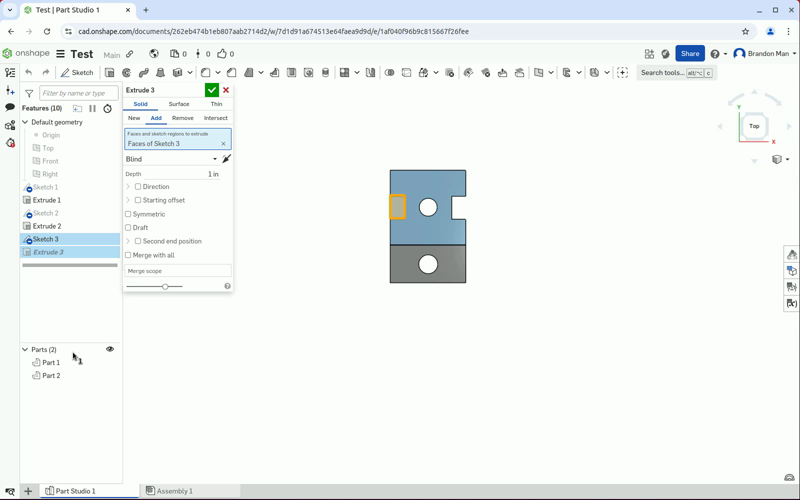
mouse_move(143, 106)
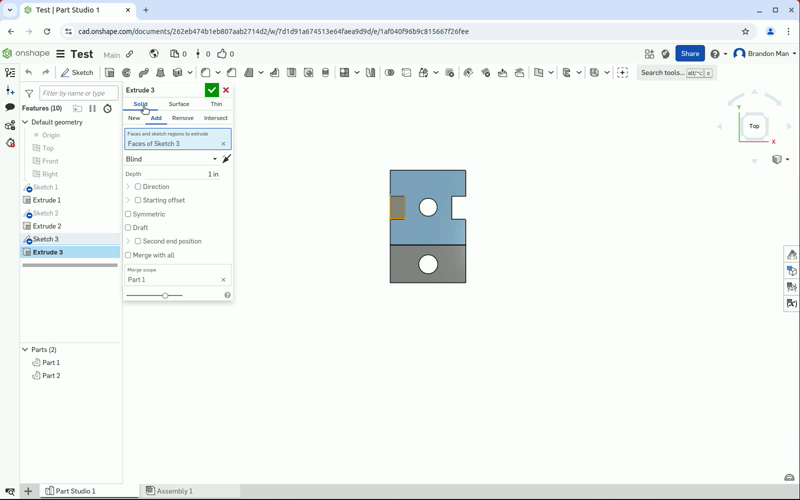
click(143, 106)
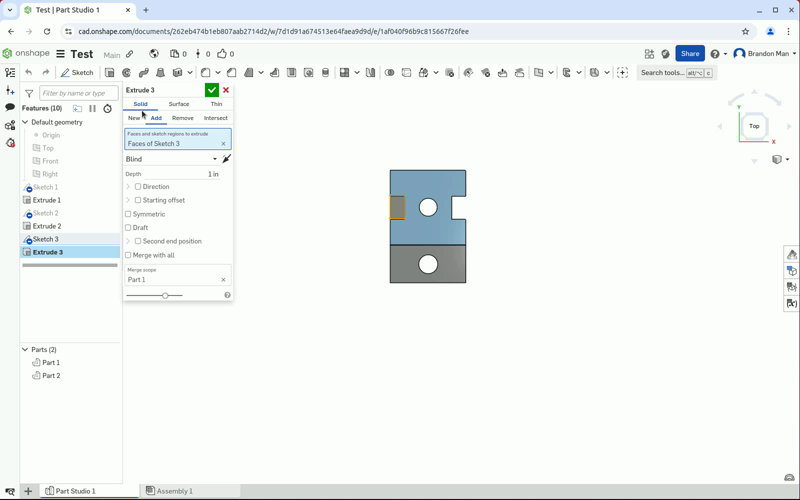
mouse_move(137, 120)
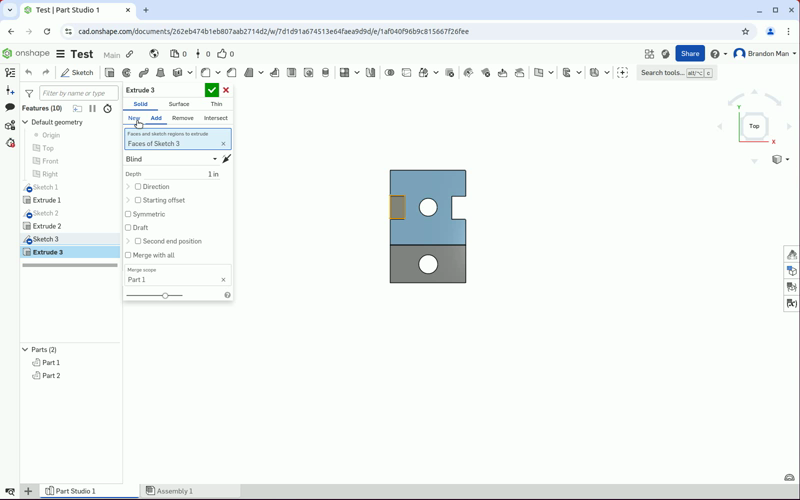
click(137, 120)
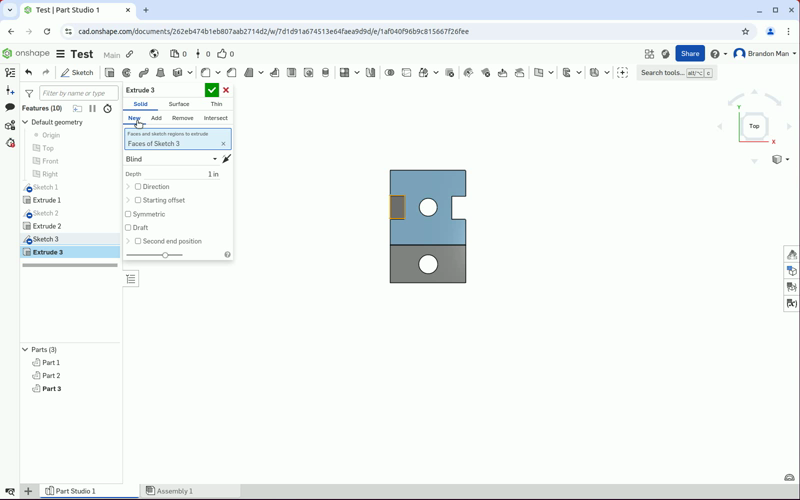
key(tab, 4)
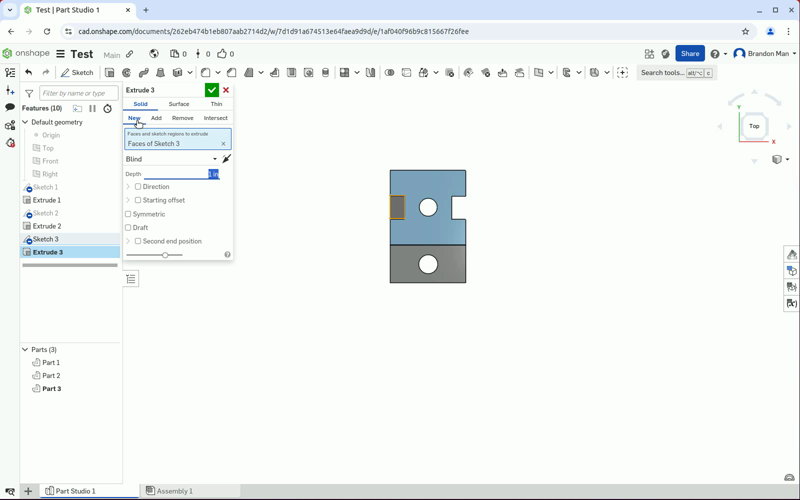
text(7.703)
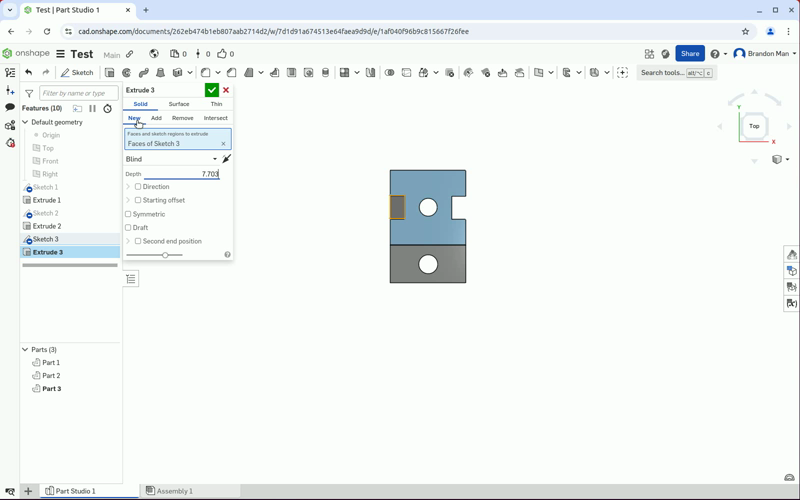
key(enter)
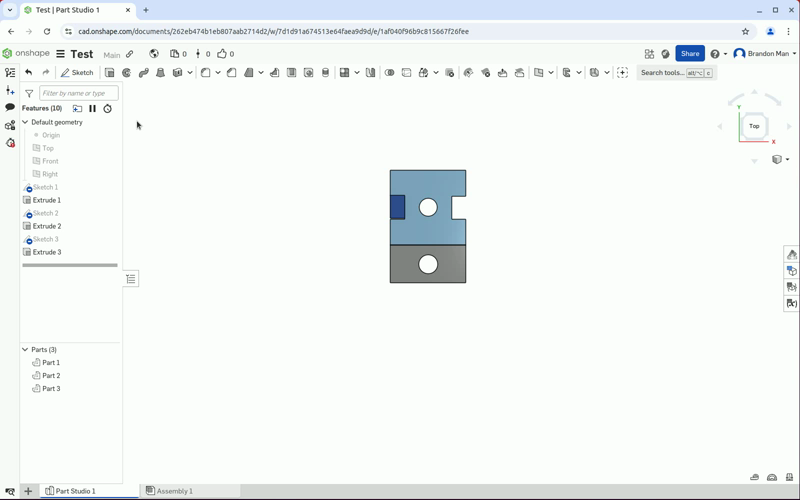
key(shift+h)
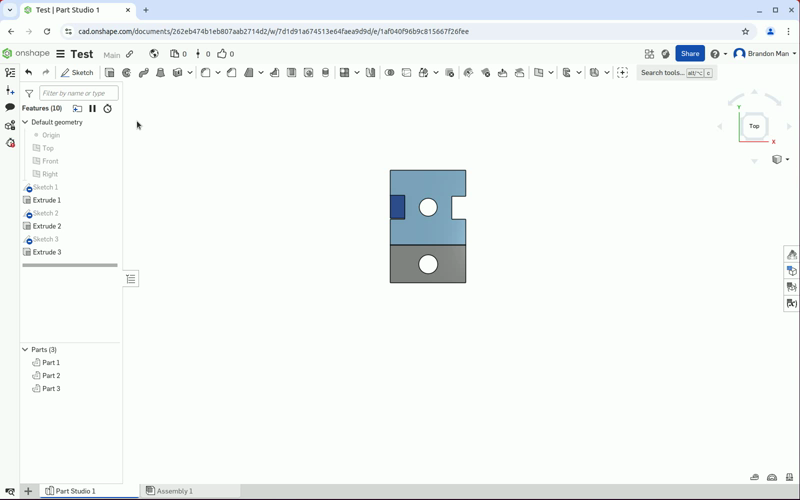
key(shift+h)
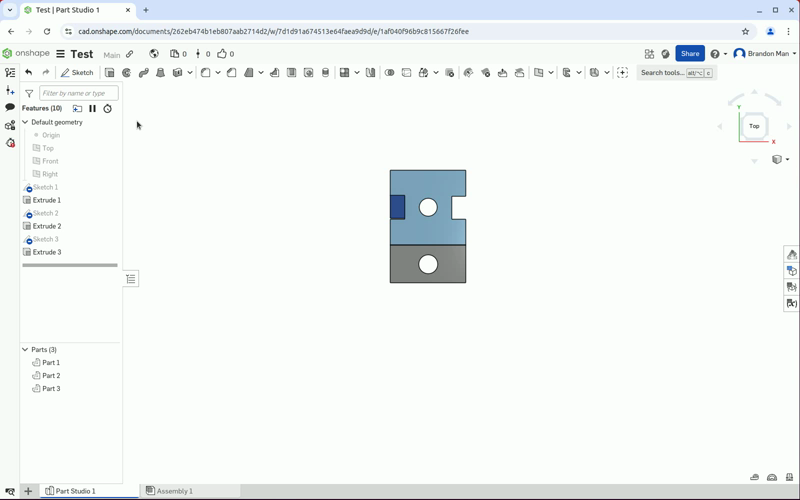
mouse_move(73, 189)
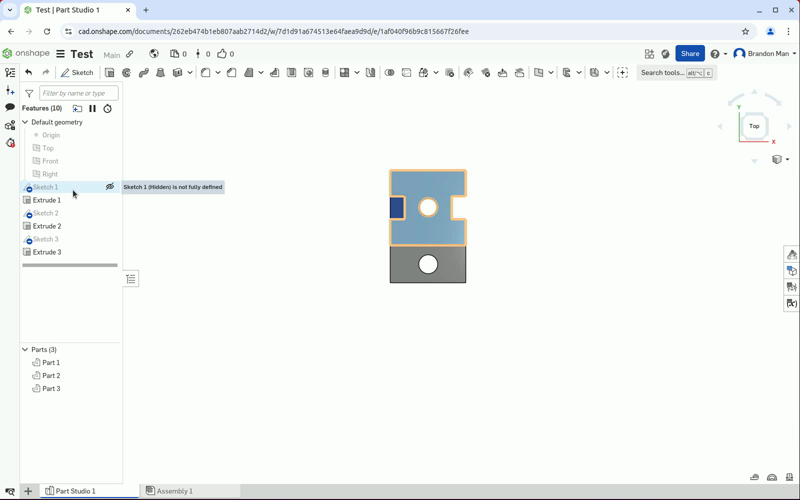
click(73, 189)
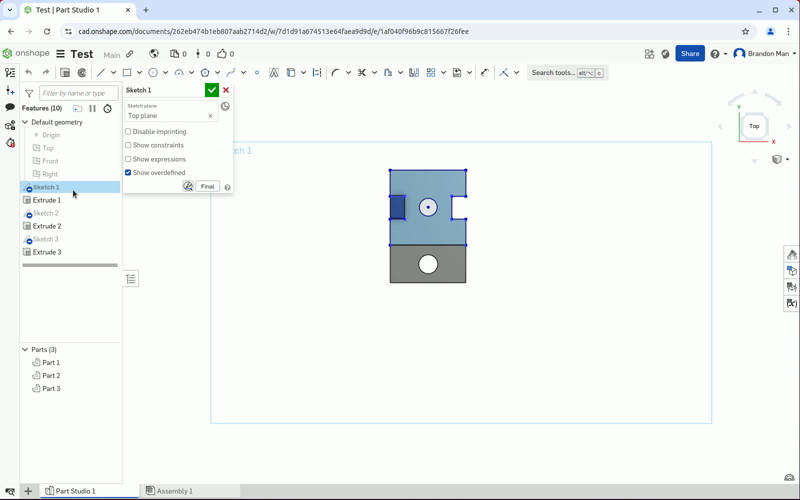
mouse_move(229, 92)
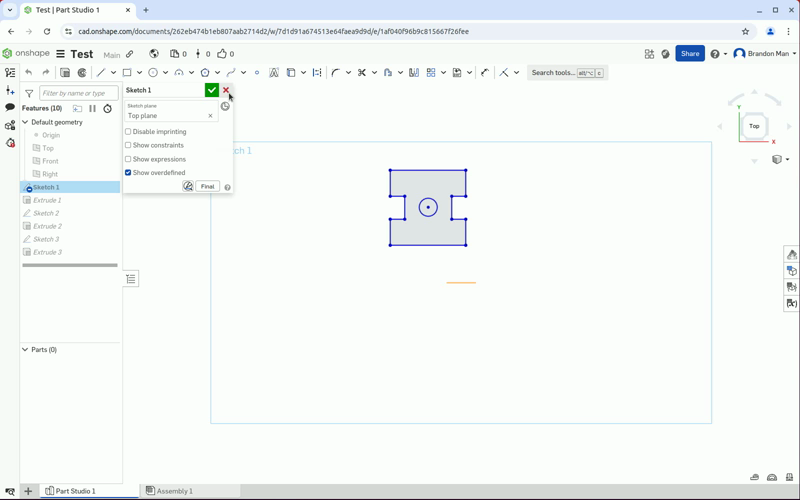
click(229, 92)
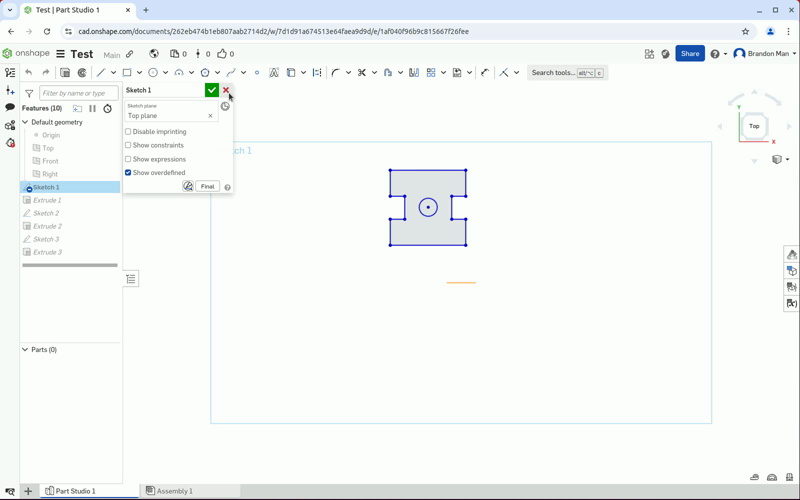
key(shift+s)
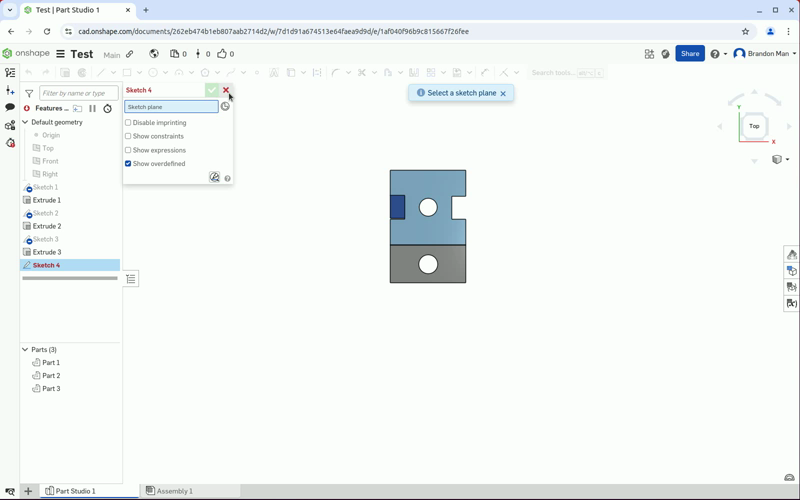
mouse_move(73, 150)
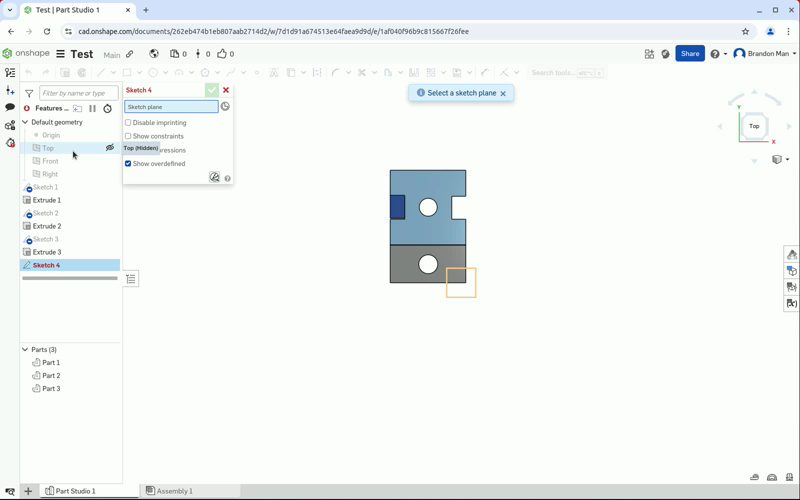
click(73, 150)
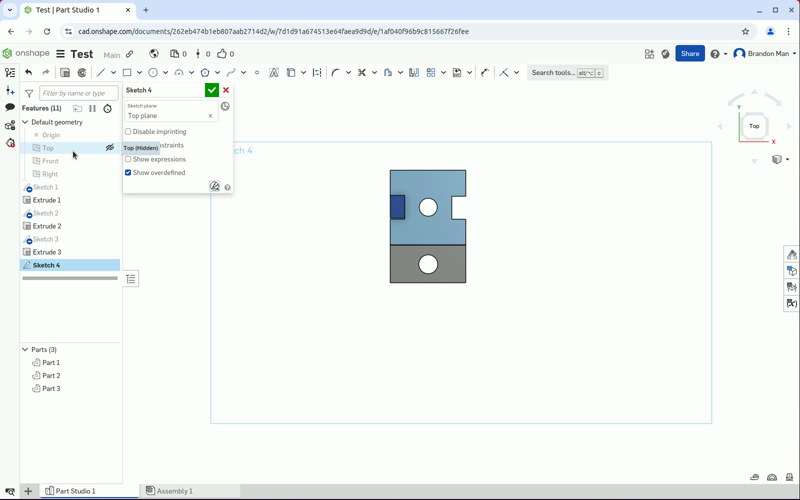
mouse_move(73, 352)
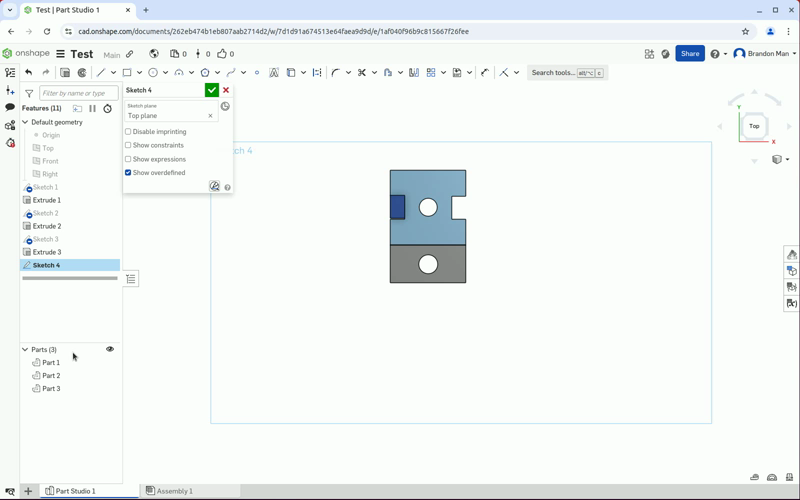
key(y)
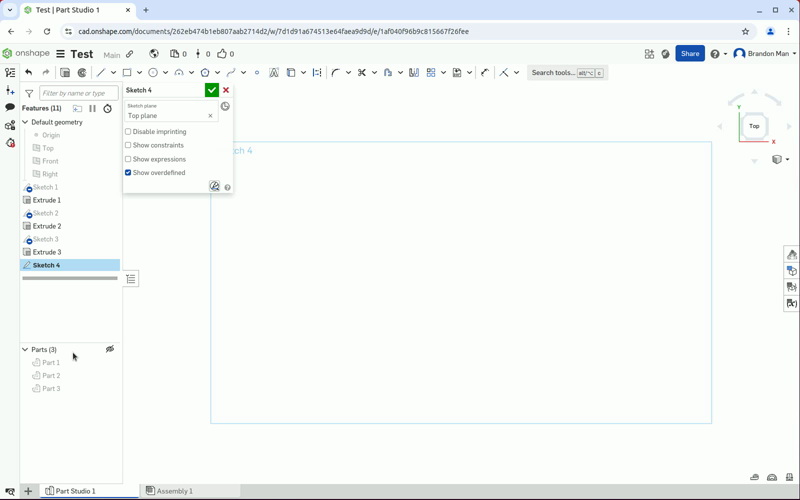
key(l)
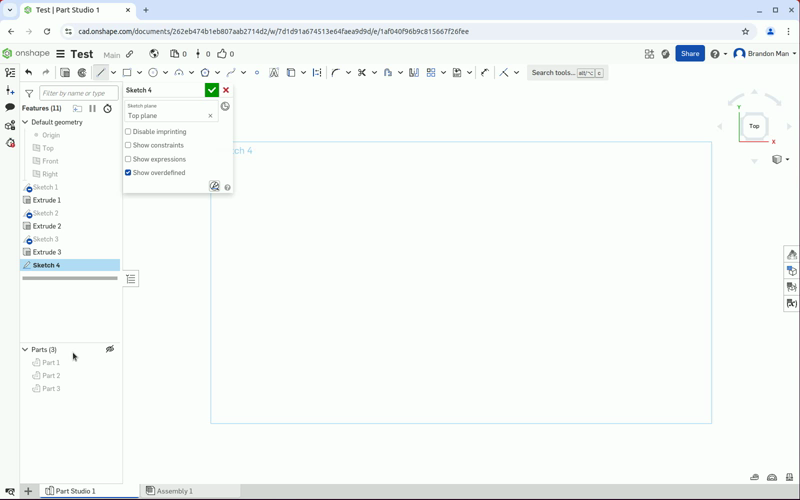
key_down(shift)
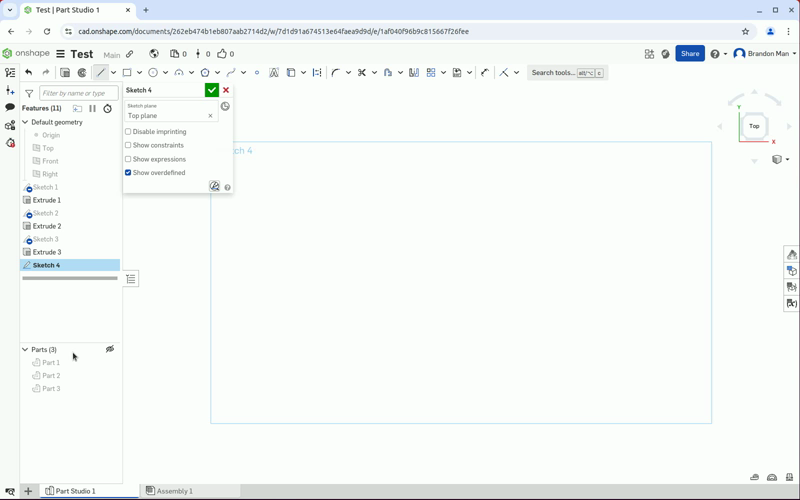
mouse_move(451, 218)
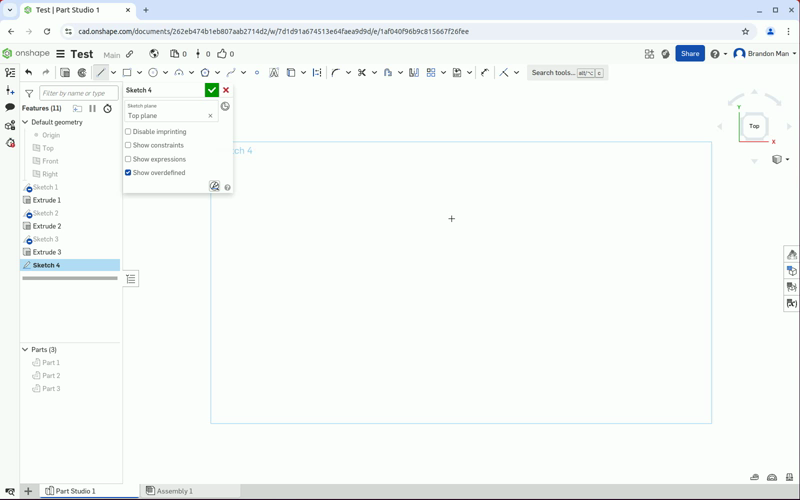
click(451, 218)
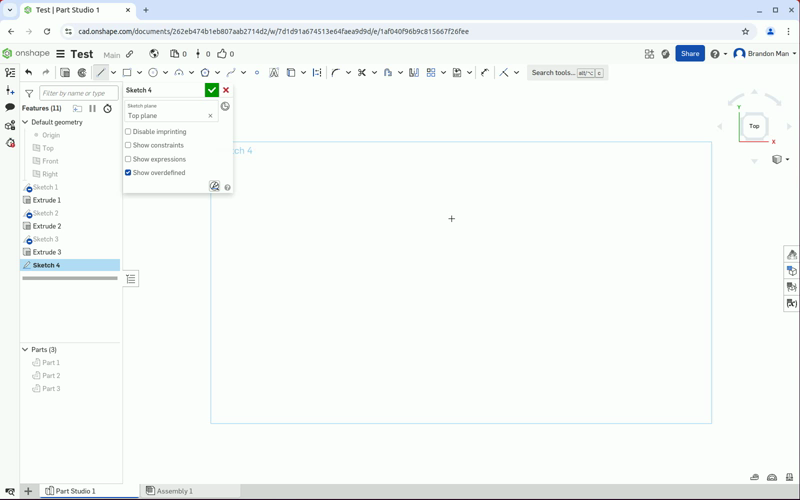
key_up(shift)
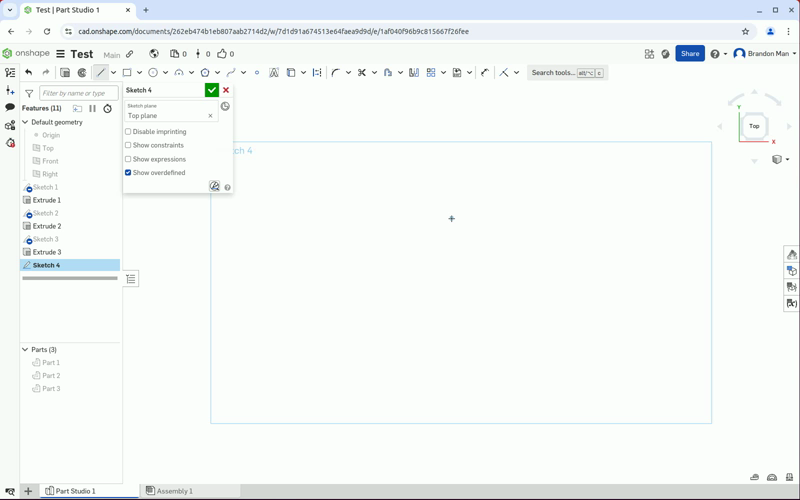
key_down(shift)
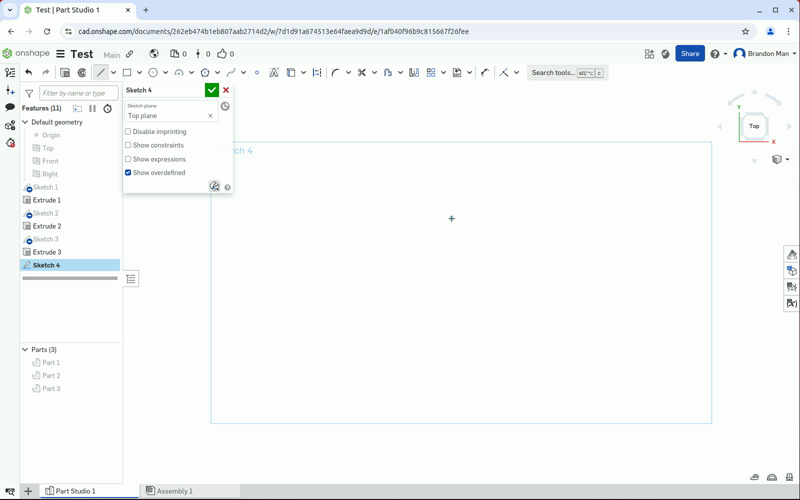
mouse_move(481, 218)
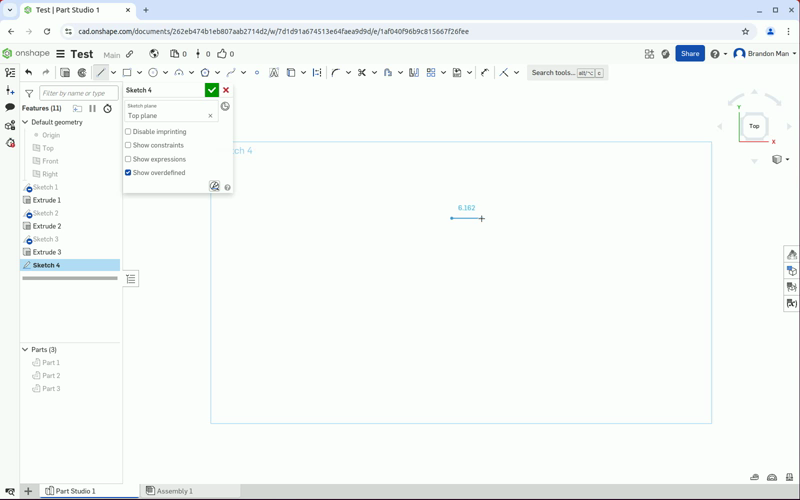
mouse_move(466, 218)
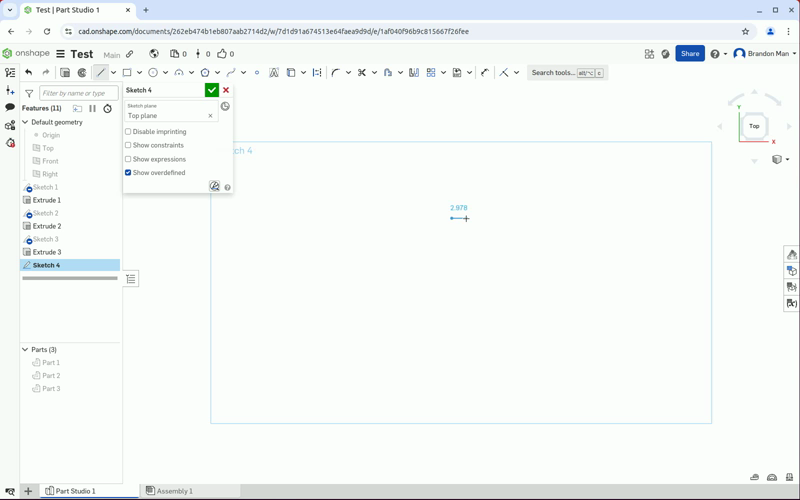
click(466, 218)
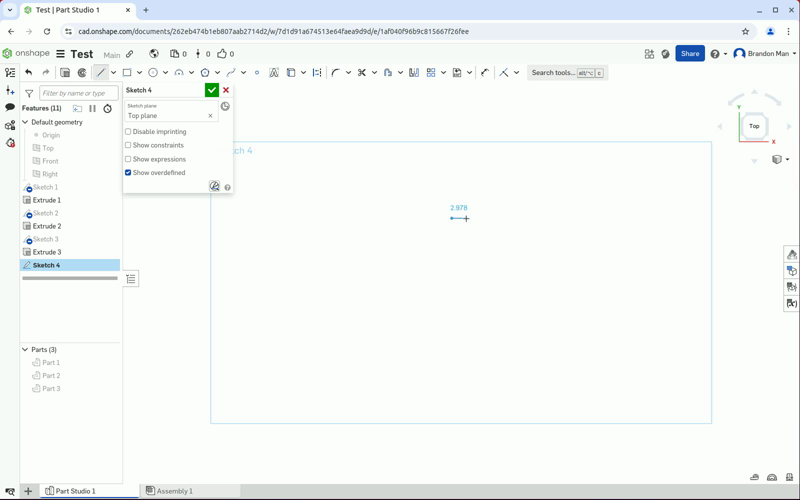
key_up(shift)
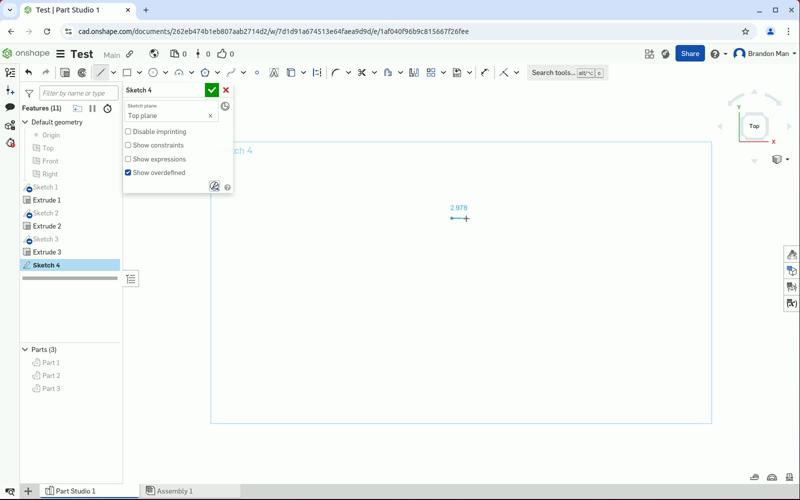
key_down(shift)
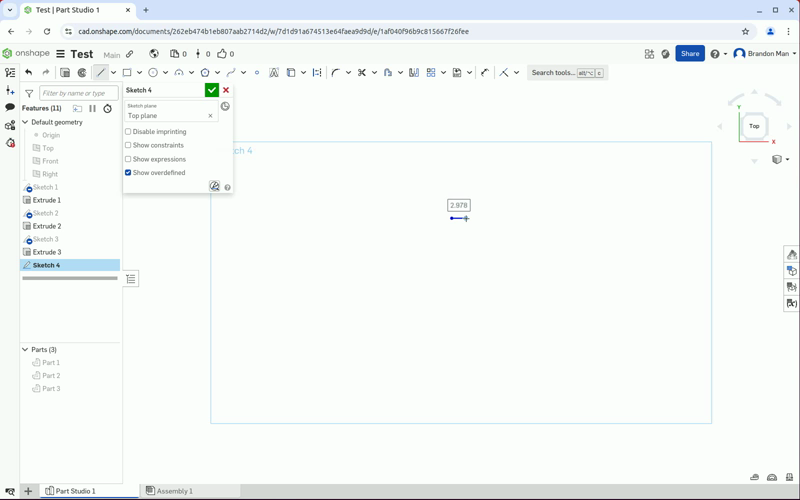
mouse_move(496, 218)
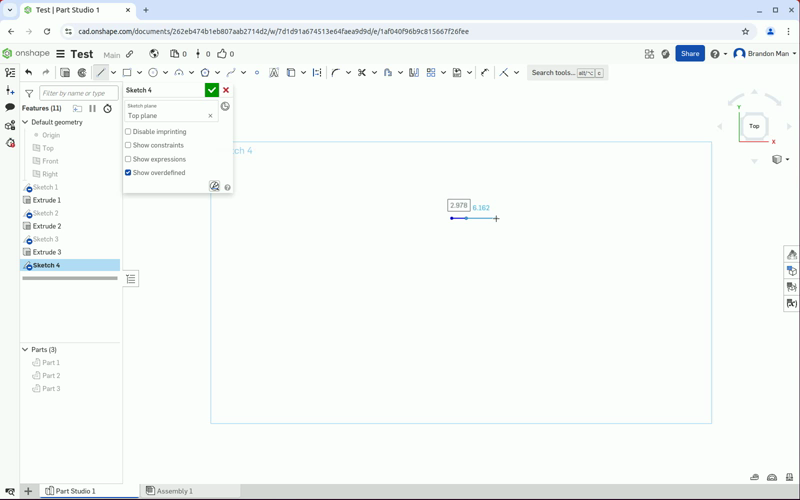
mouse_move(466, 195)
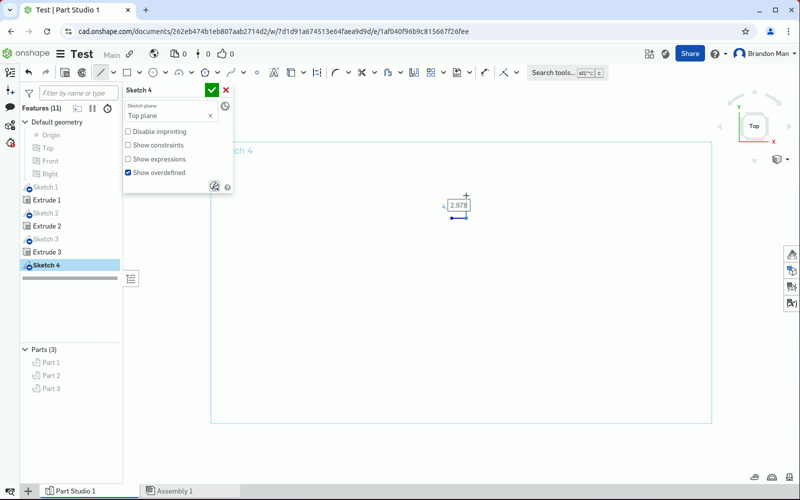
click(466, 195)
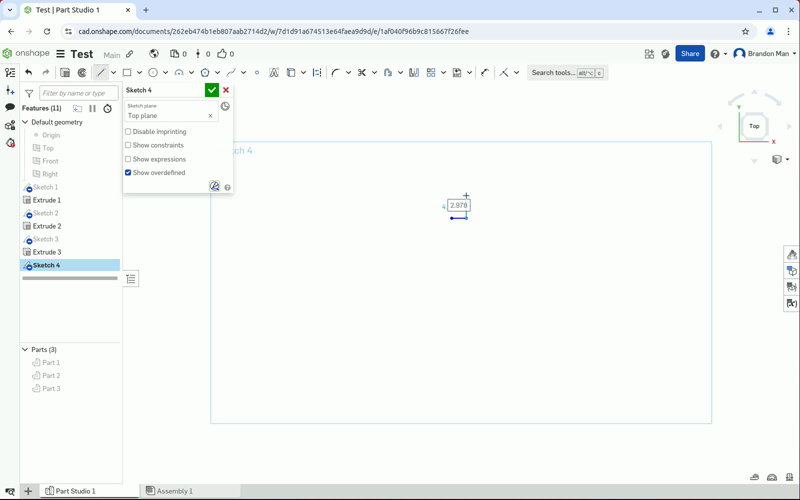
key_up(shift)
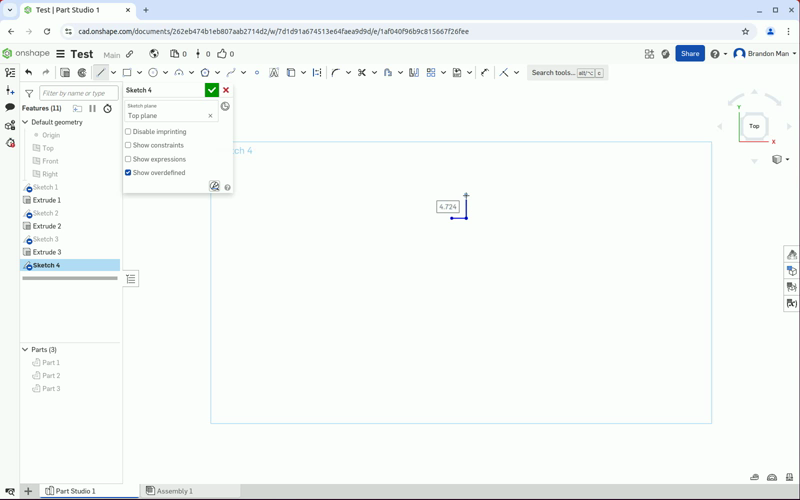
key_down(shift)
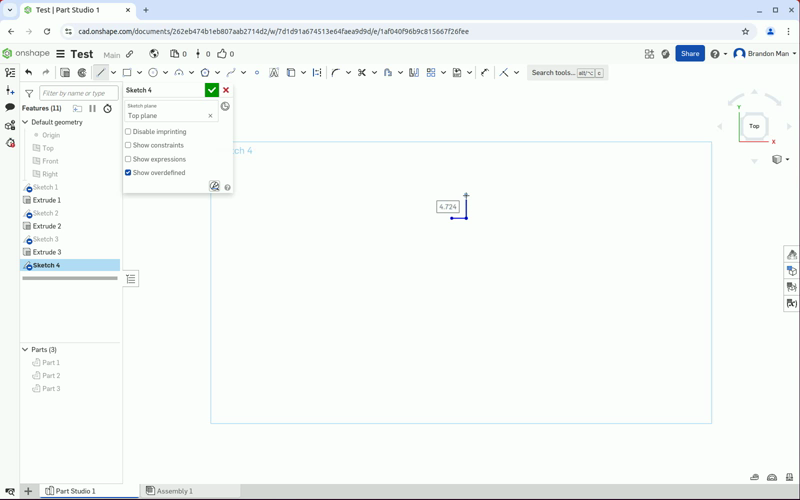
mouse_move(496, 195)
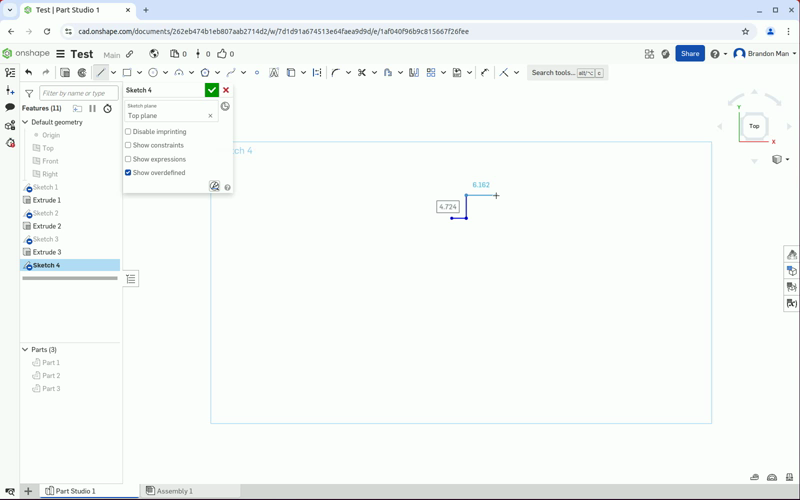
mouse_move(451, 195)
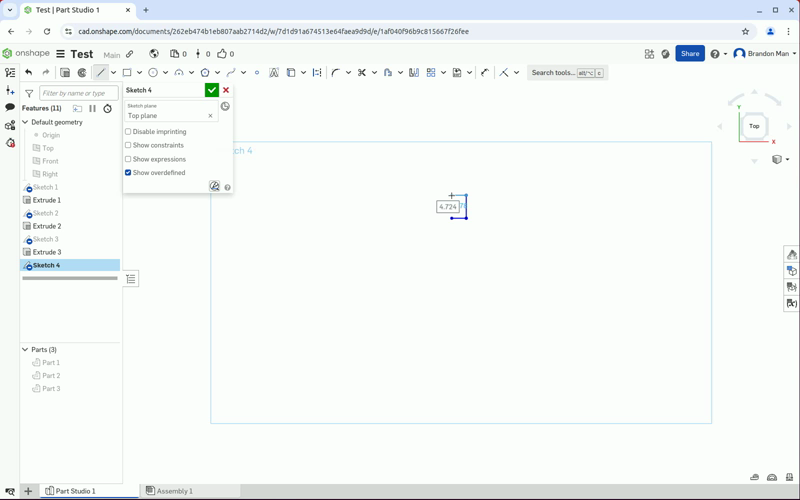
click(451, 195)
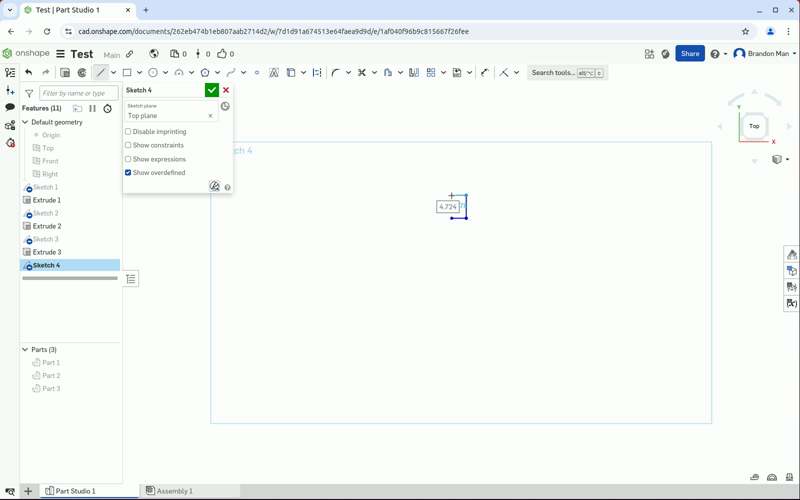
key_up(shift)
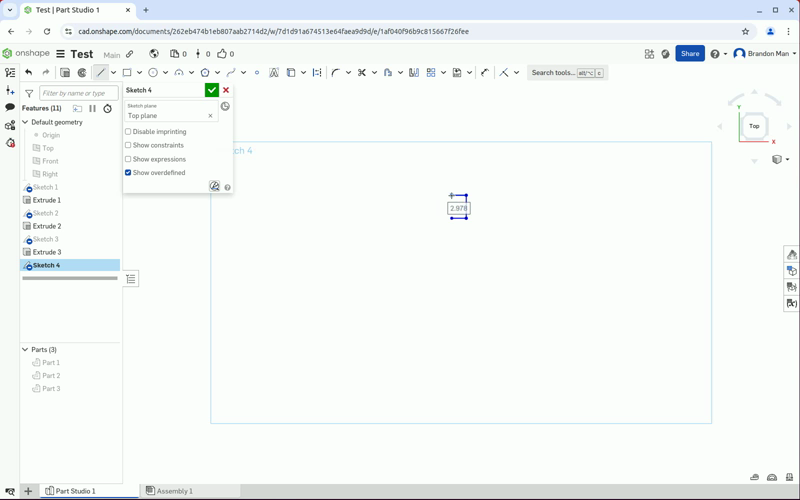
mouse_move(481, 195)
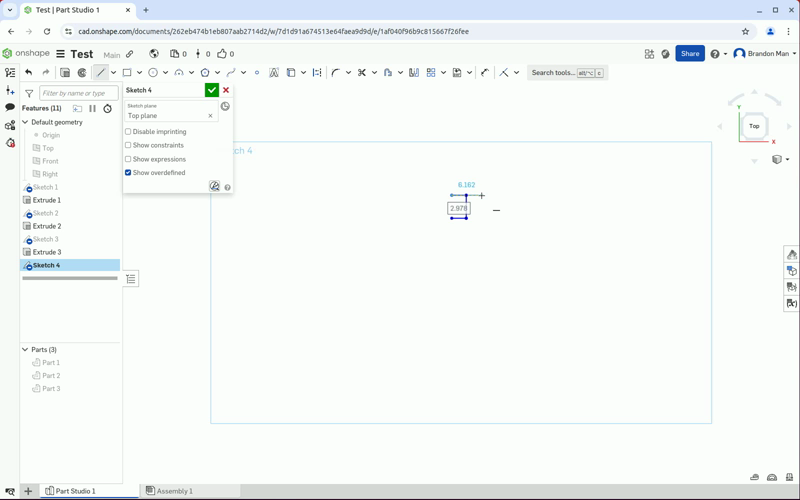
key_down(shift)
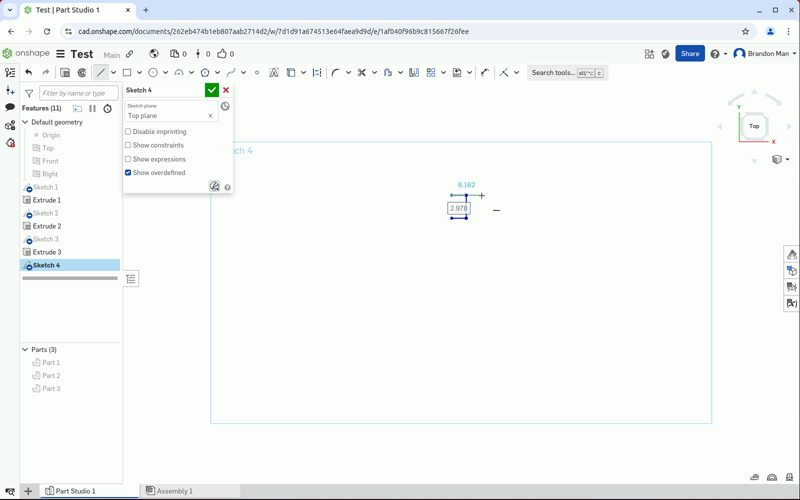
mouse_move(451, 218)
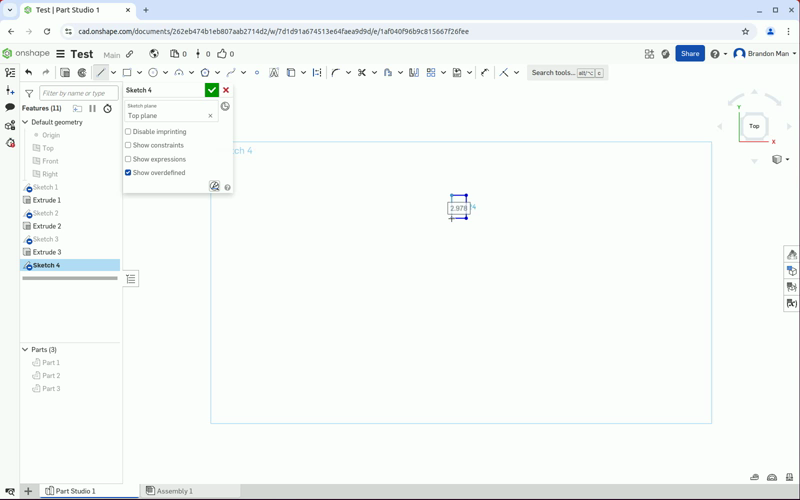
key_up(shift)
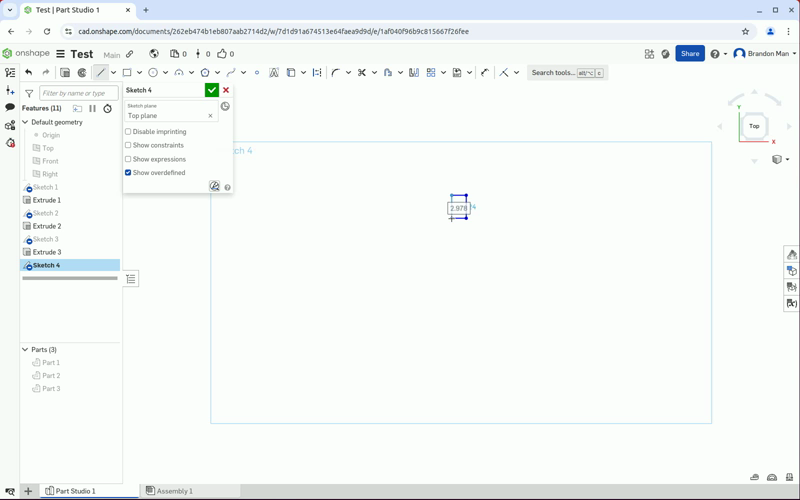
click(451, 218)
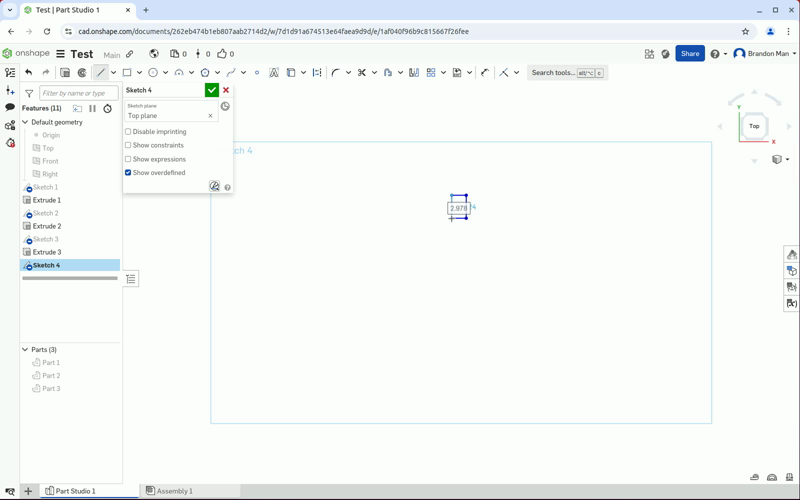
key(esc)
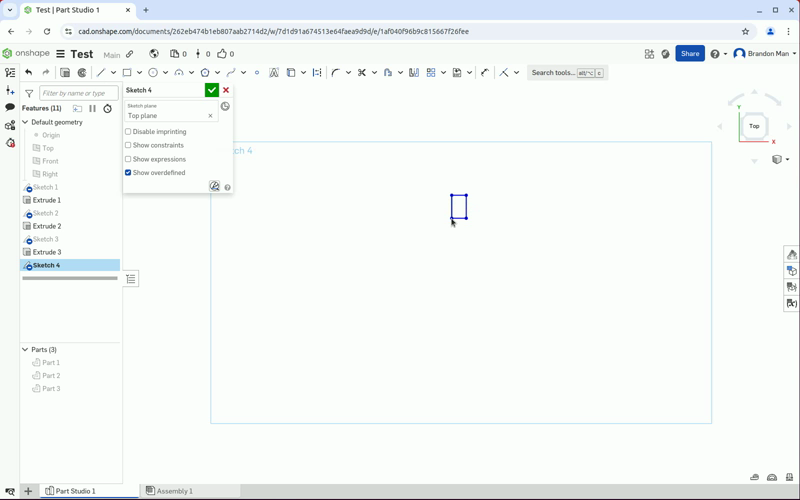
mouse_move(462, 215)
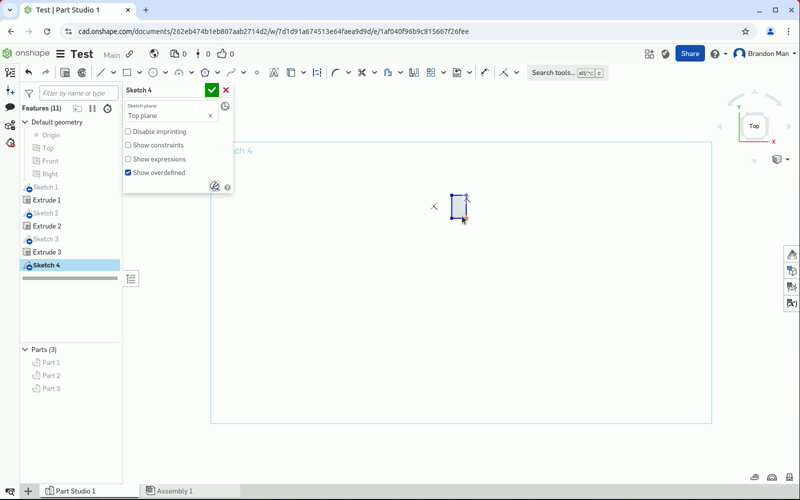
scroll(6)
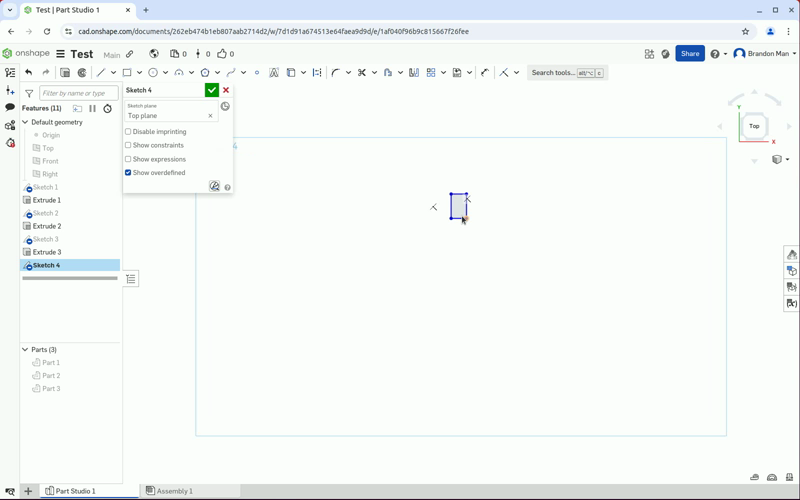
scroll(6)
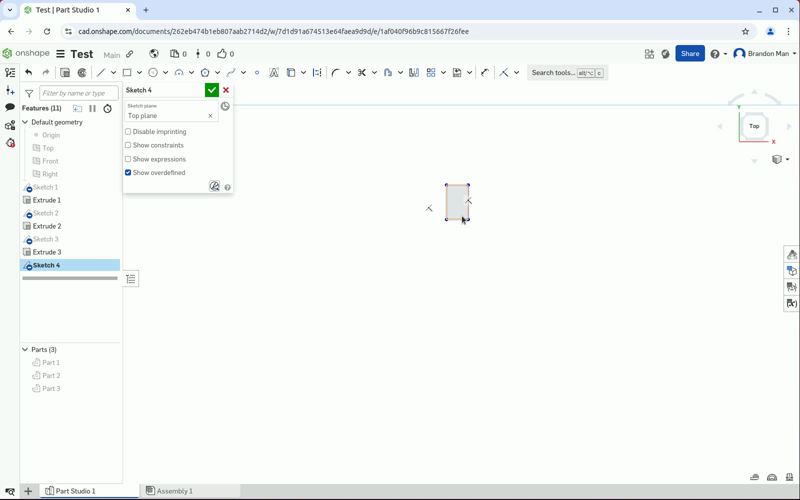
scroll(6)
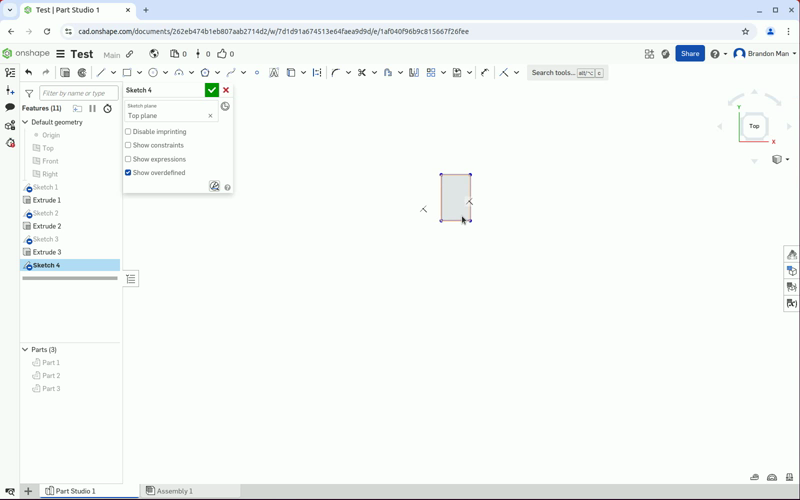
scroll(6)
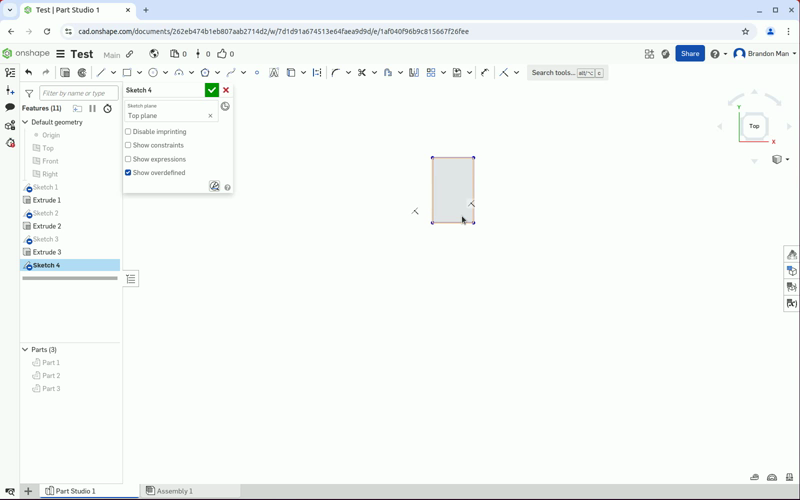
scroll(6)
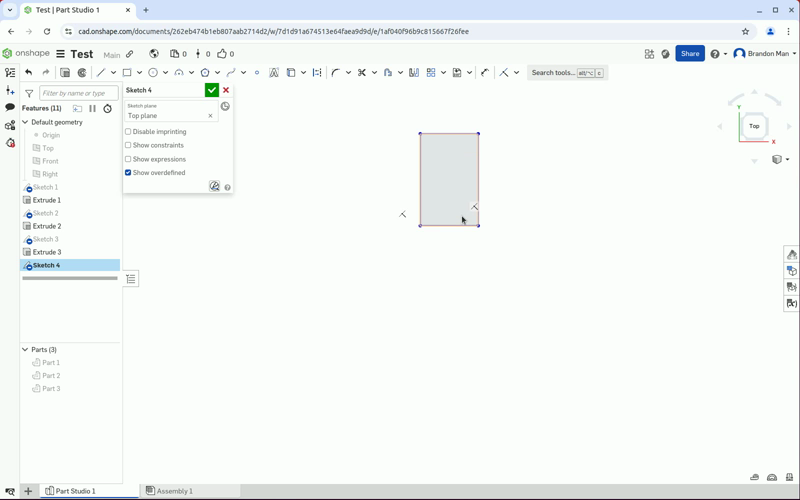
scroll(6)
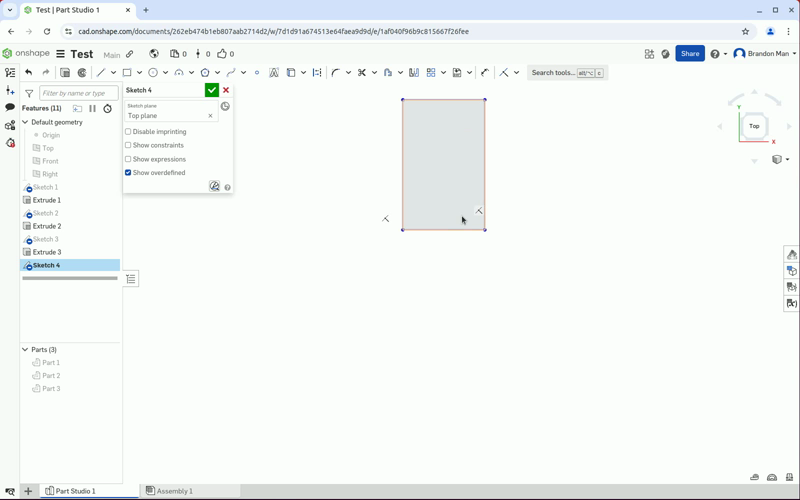
scroll(6)
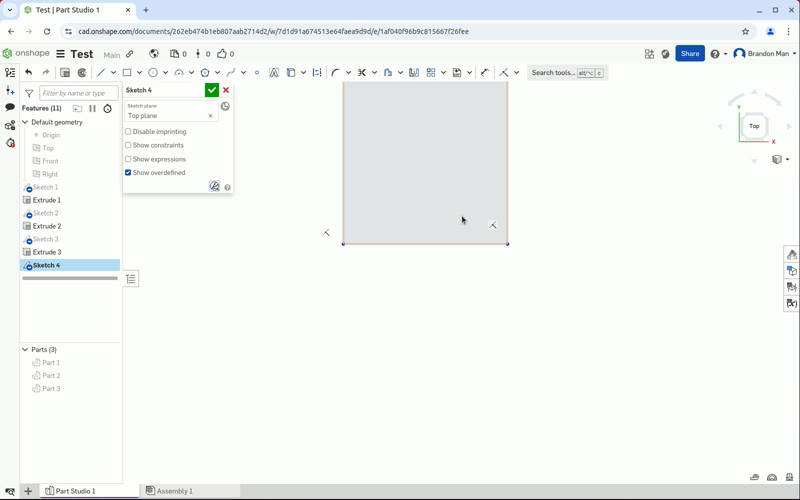
click(462, 215)
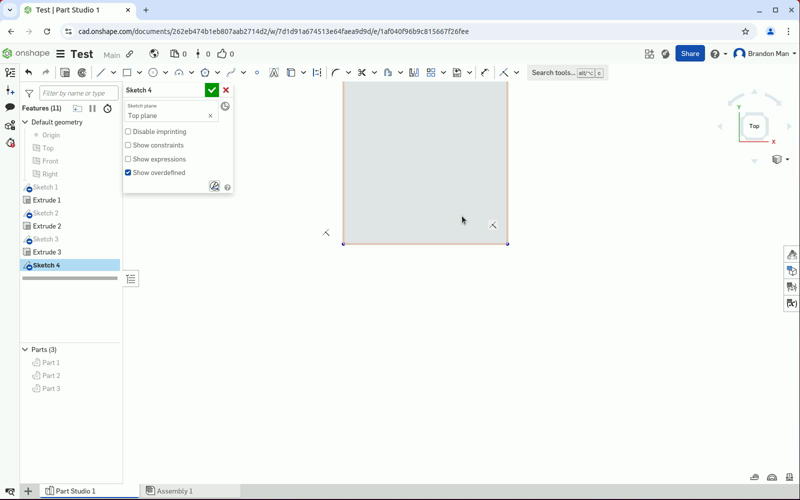
scroll(-6)
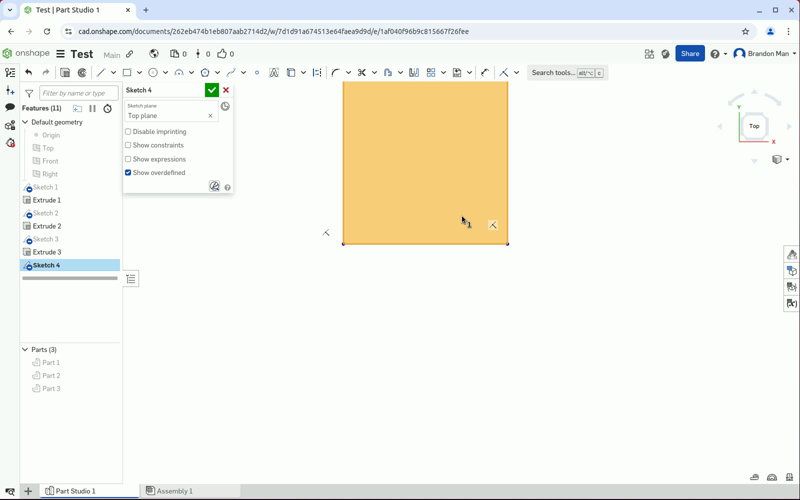
scroll(-6)
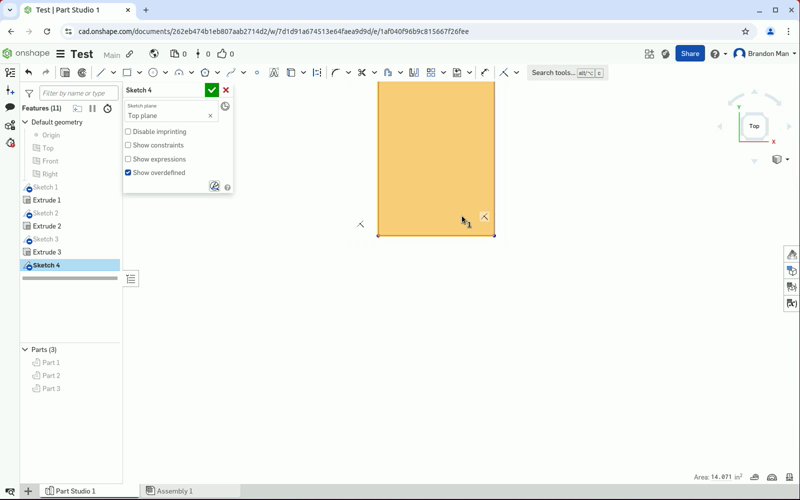
scroll(-6)
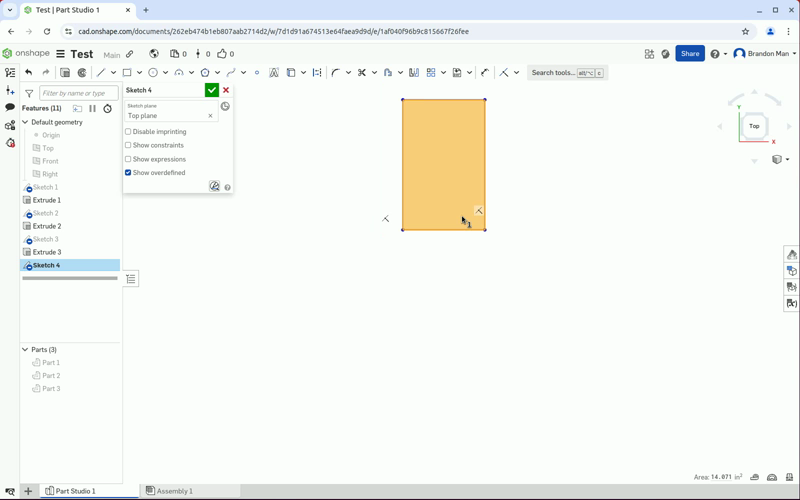
scroll(-6)
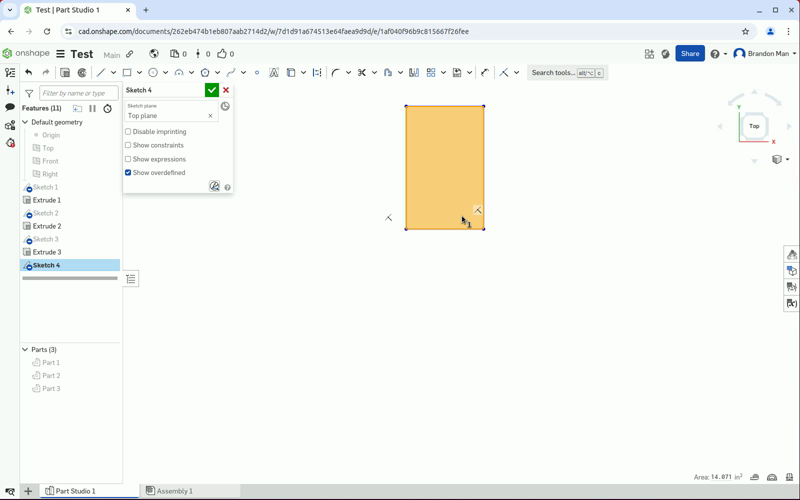
scroll(-6)
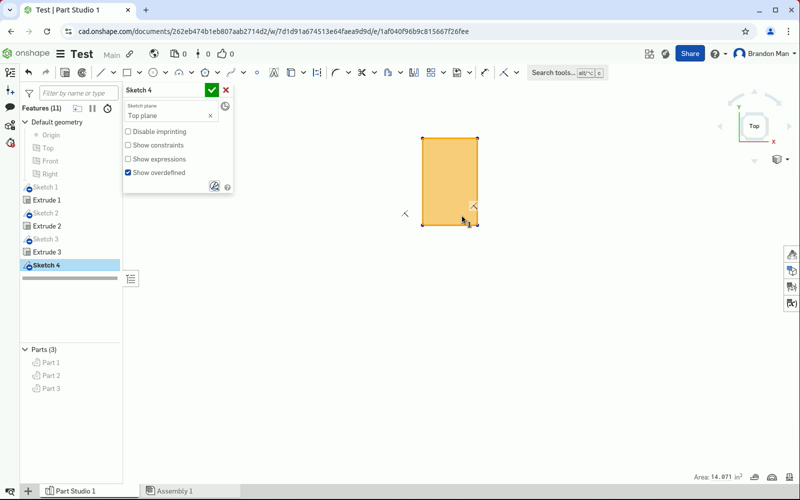
scroll(-6)
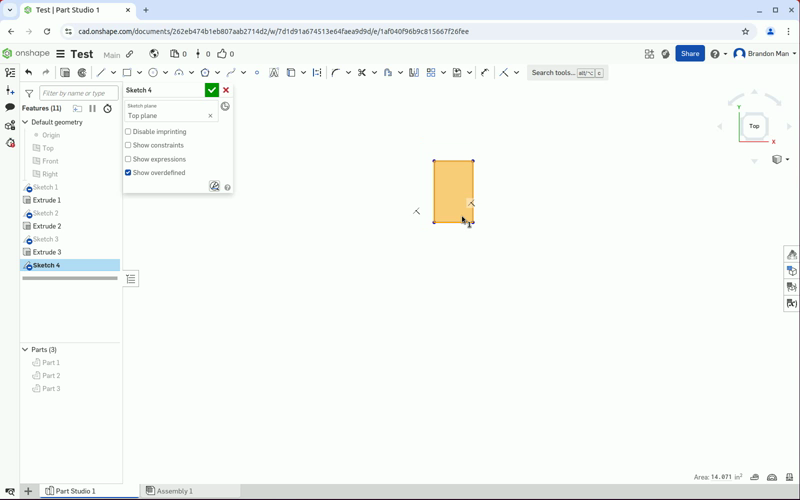
scroll(-6)
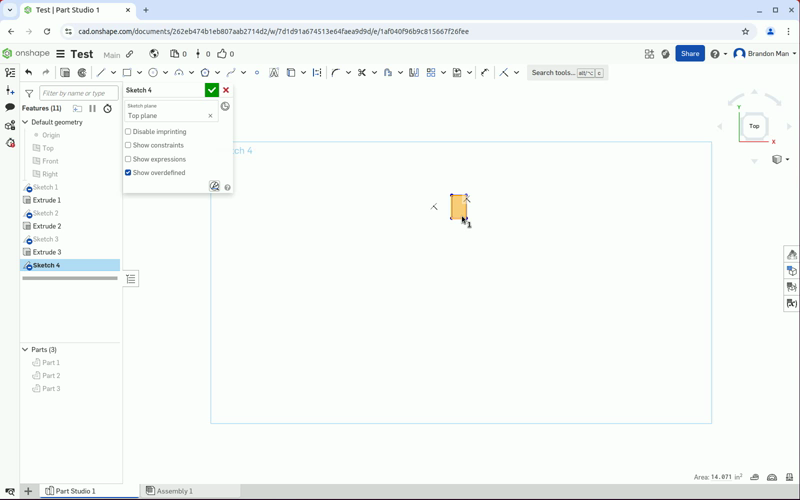
mouse_move(73, 352)
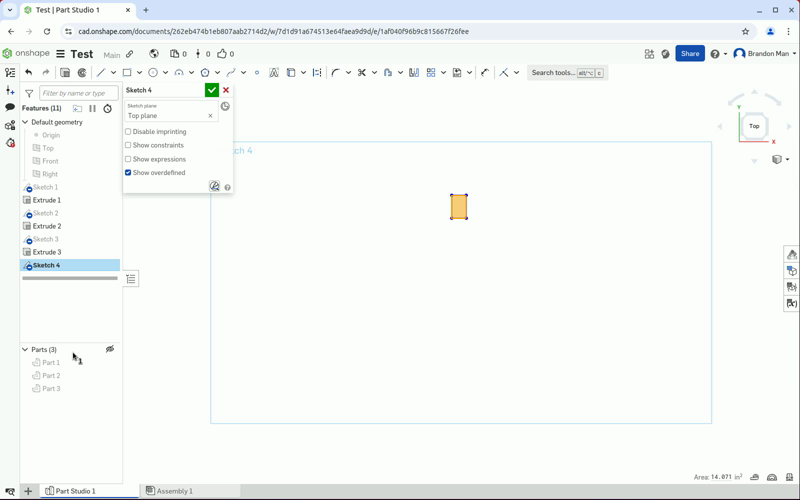
key(shift+y)
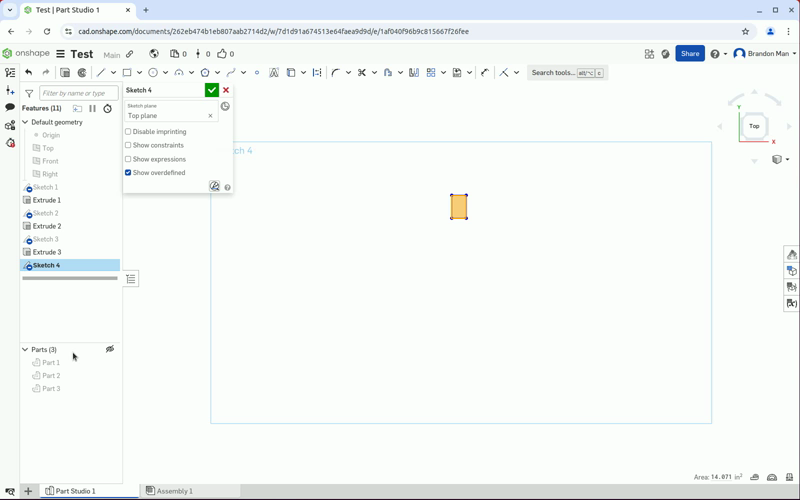
key(shift+e)
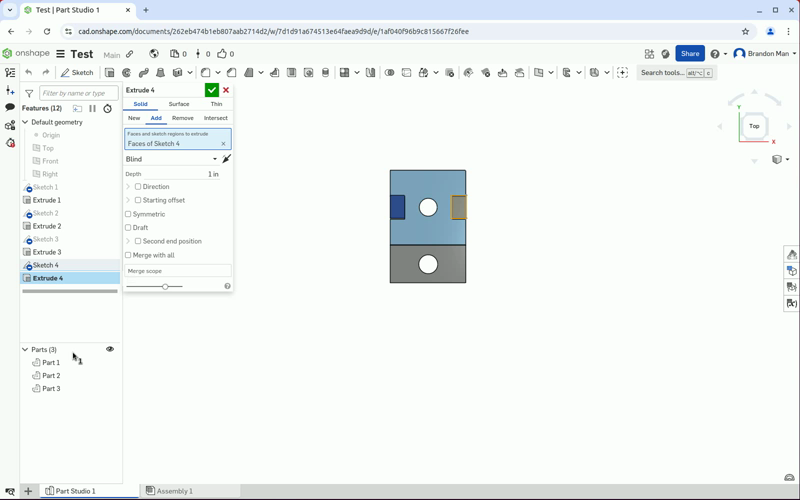
mouse_move(143, 106)
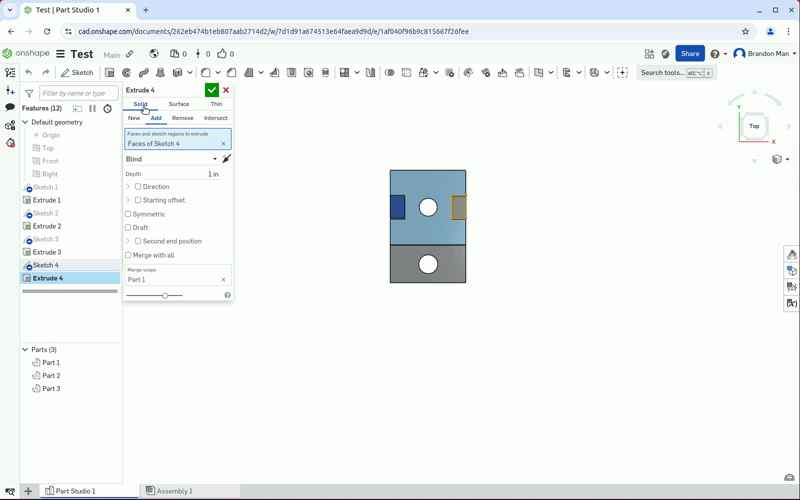
click(143, 106)
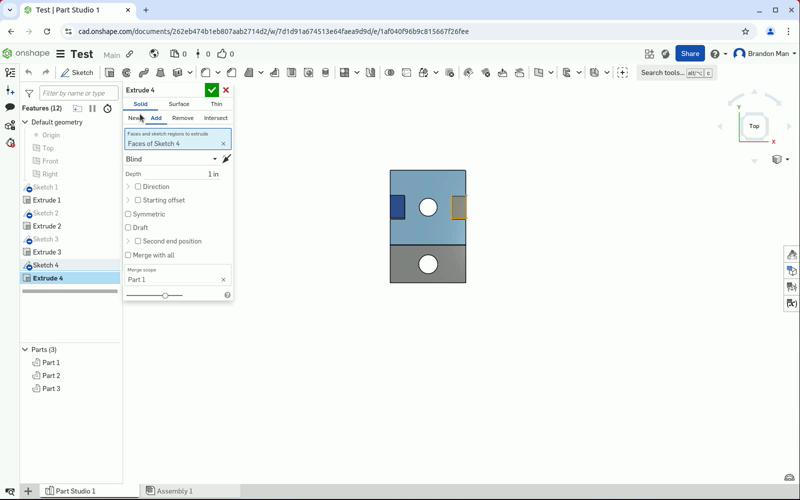
mouse_move(137, 120)
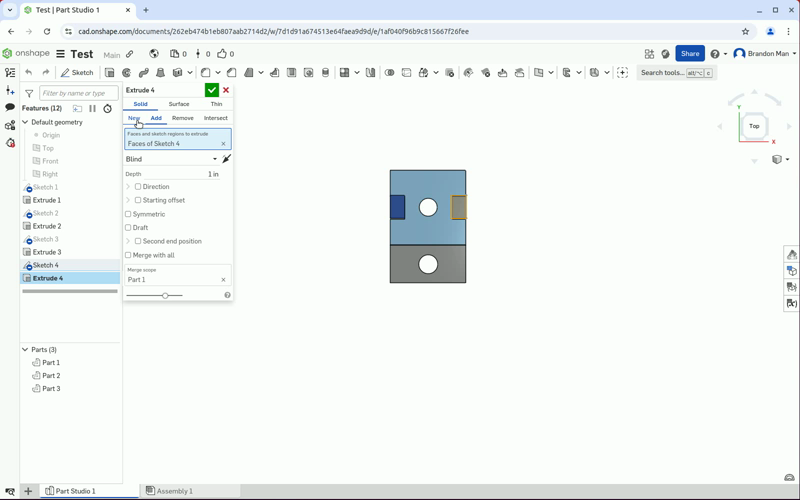
click(137, 120)
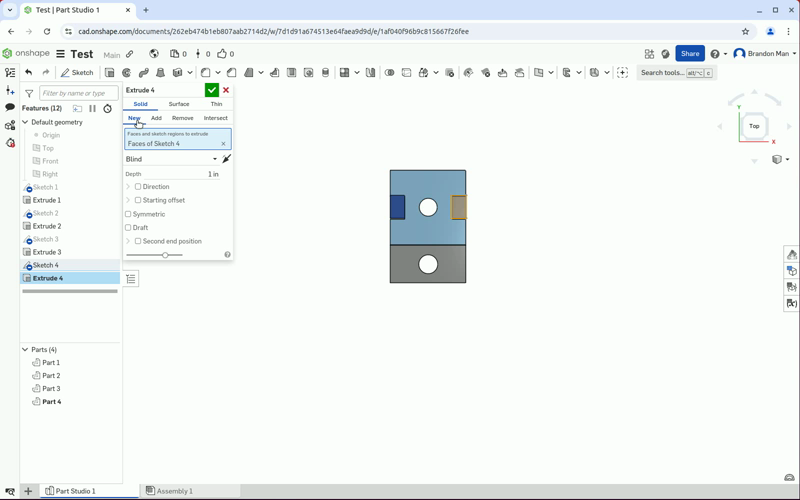
key(tab, 4)
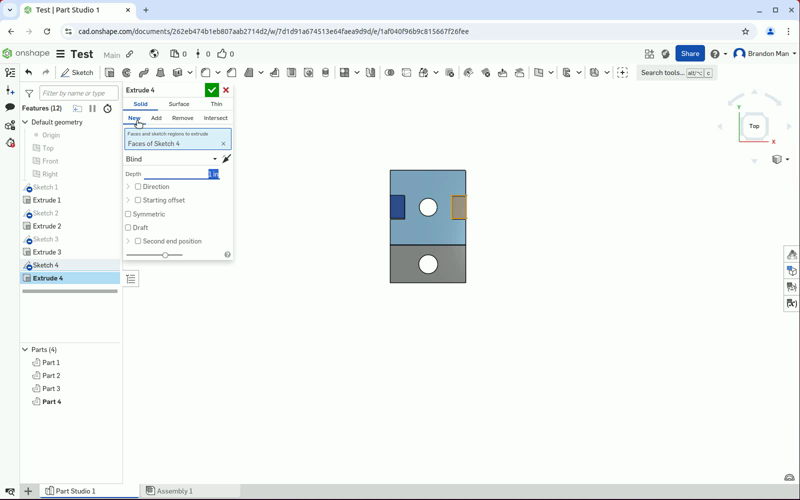
text(7.703)
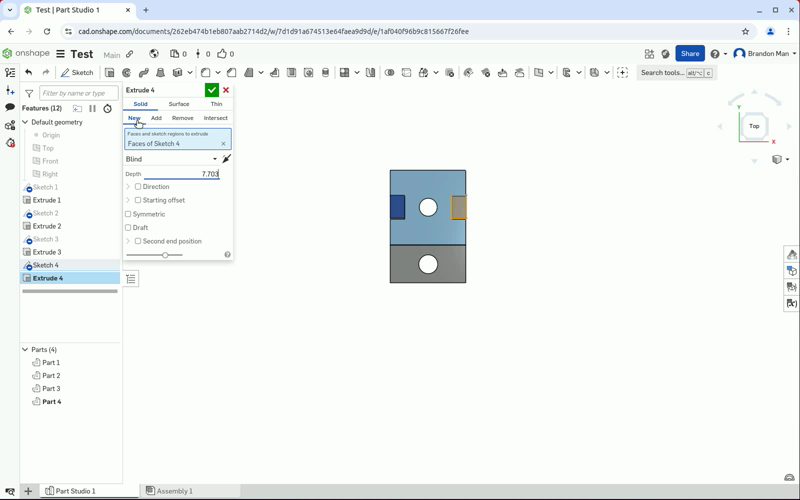
key(enter)
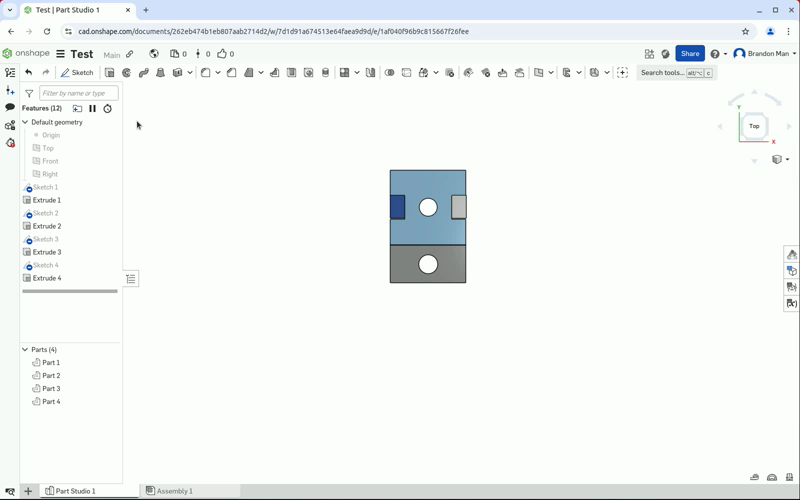
key(shift+h)
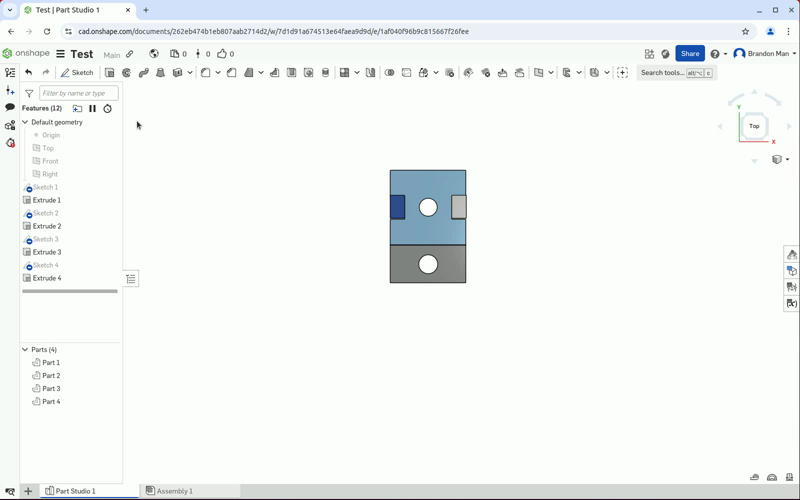
key(shift+h)
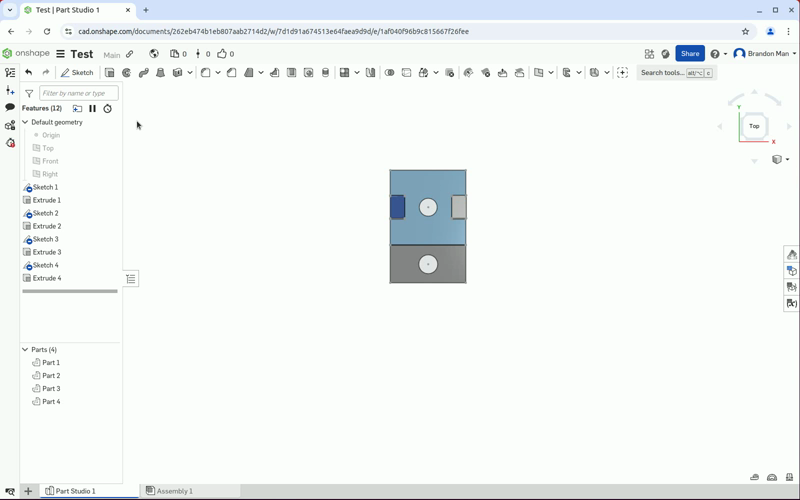
key(shift+7)
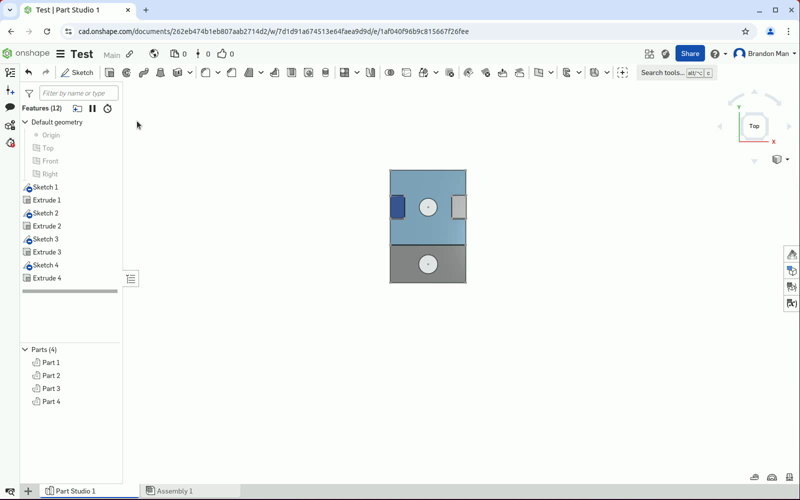
key(up, 3)
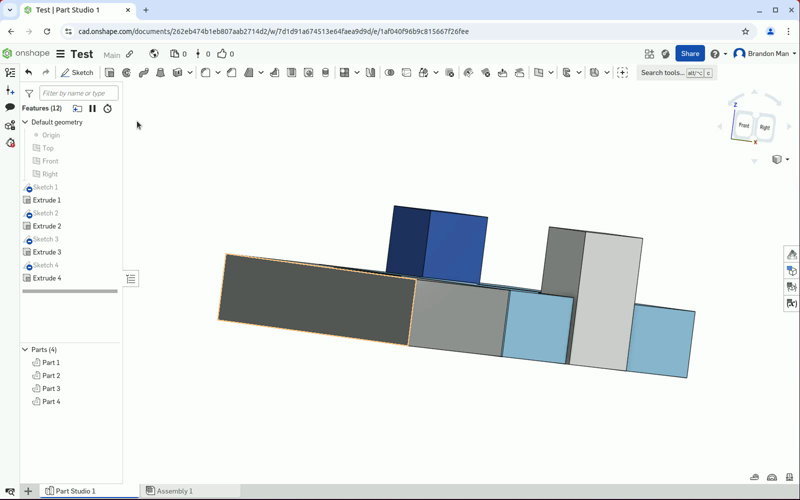
key(left, 3)
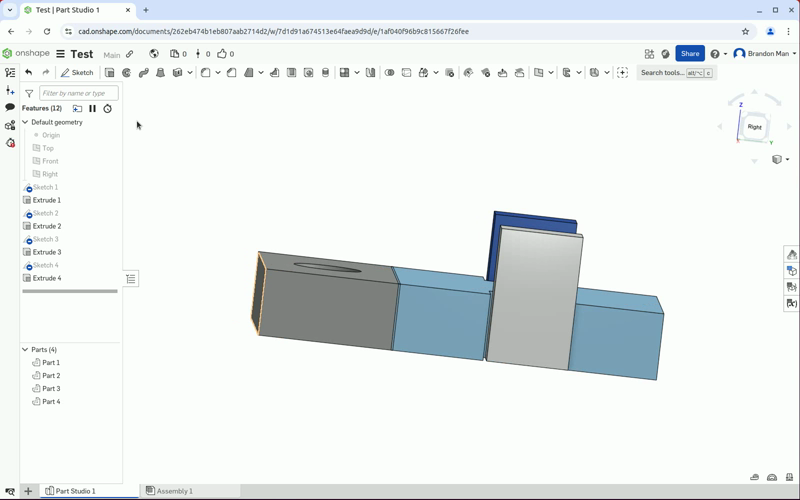
key(right, 3)
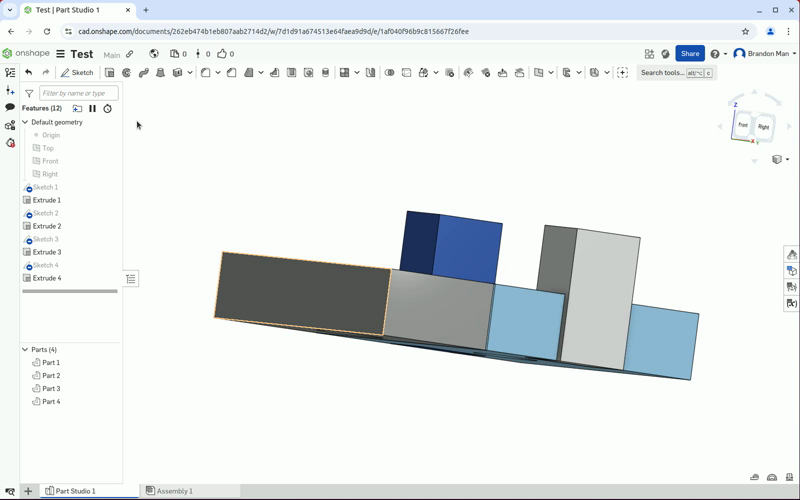
key(down, 3)
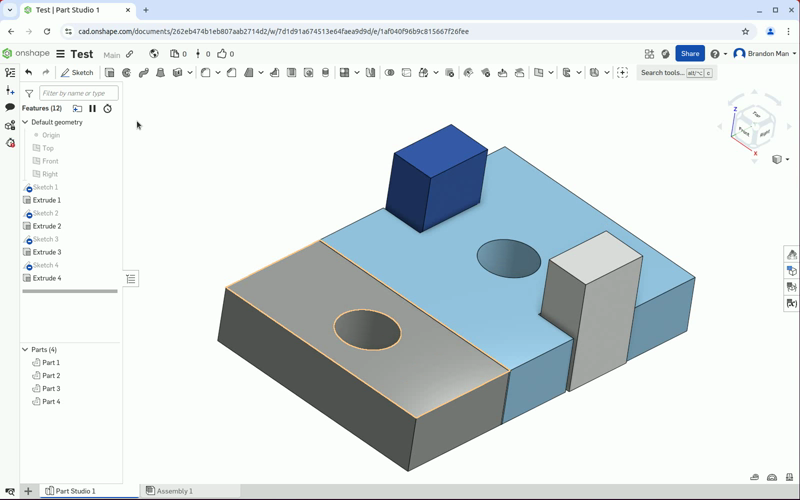
mouse_move(73, 189)
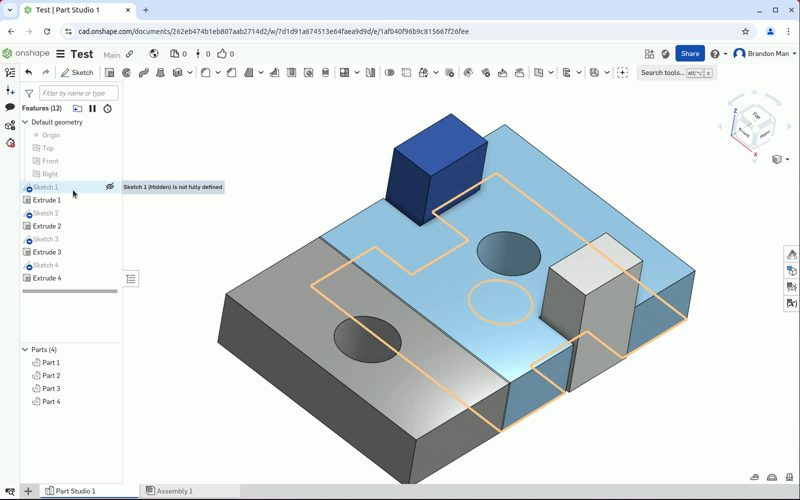
click(73, 189)